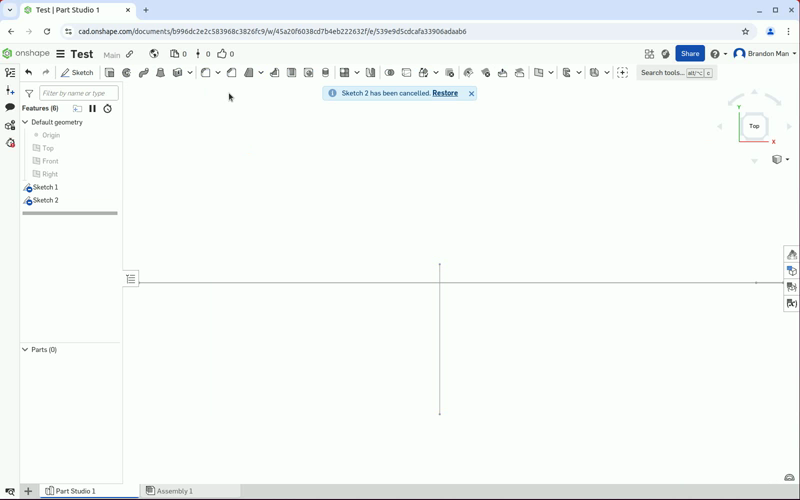
key(shift+h)
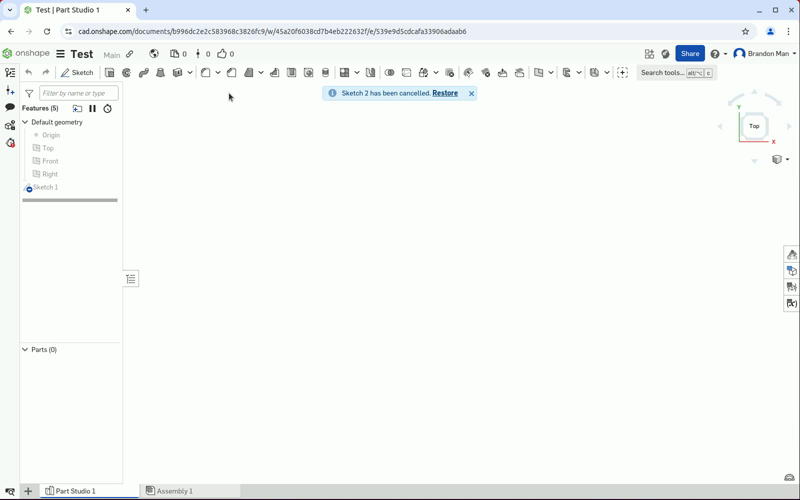
mouse_move(73, 352)
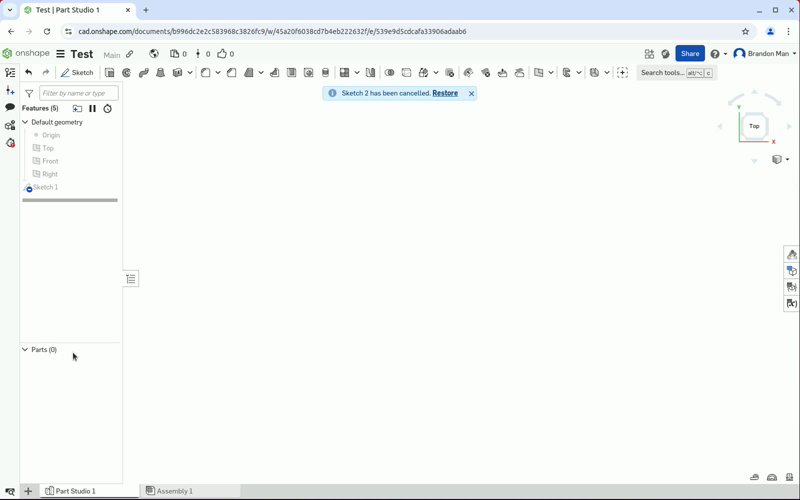
key(y)
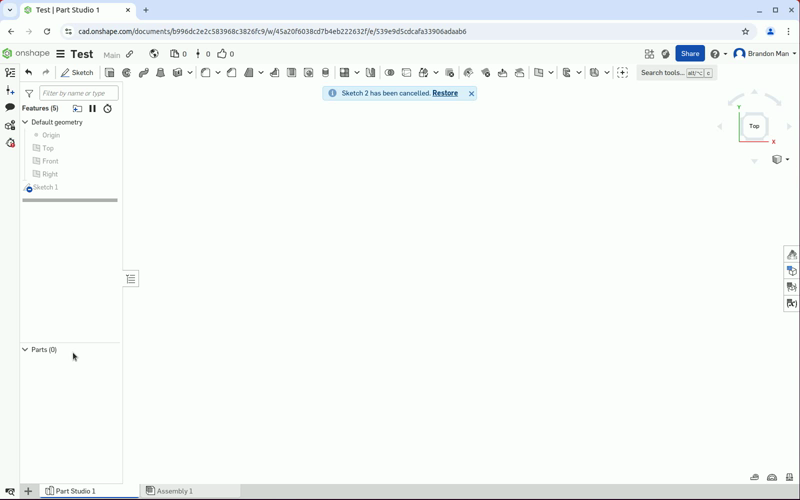
key(shift+p)
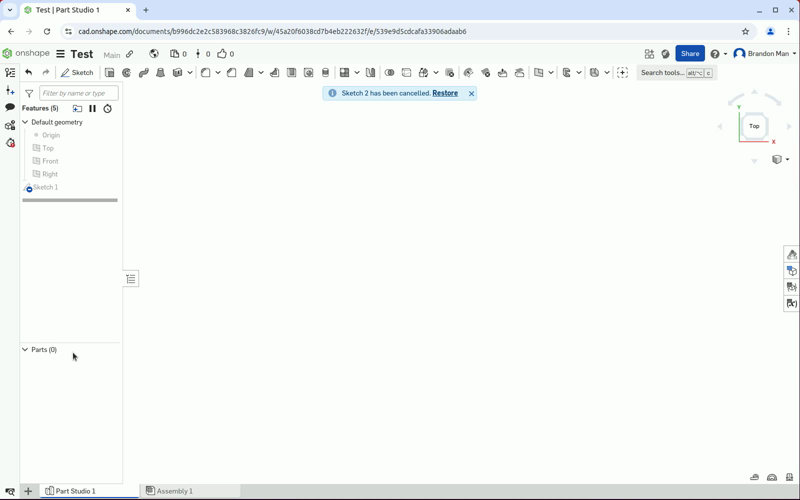
key(space)
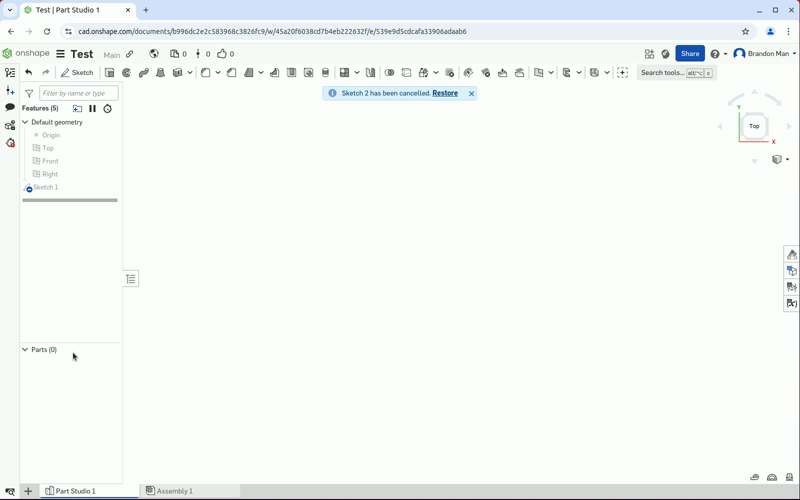
key_down(shift)
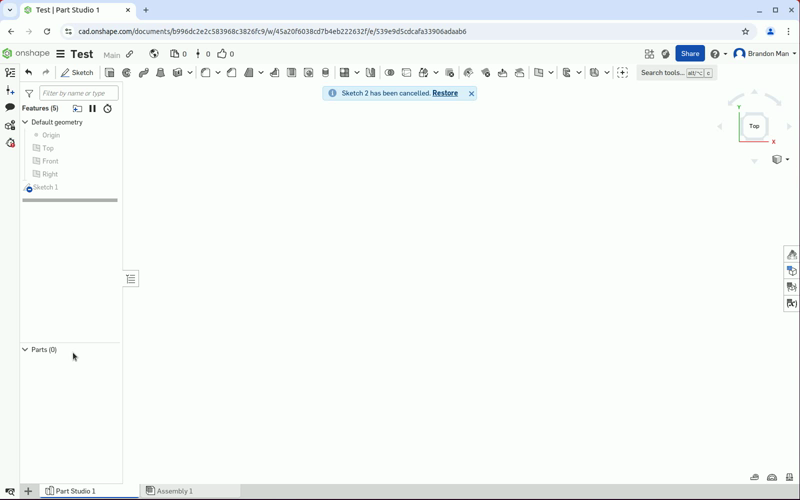
key(up)
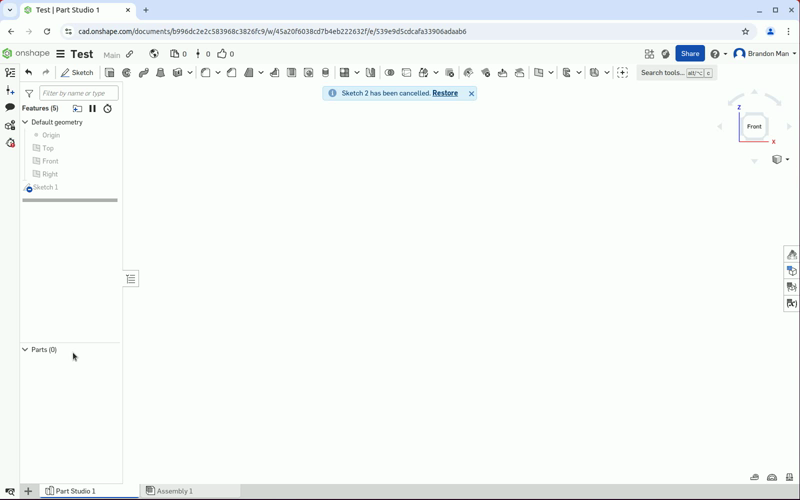
key_up(shift)
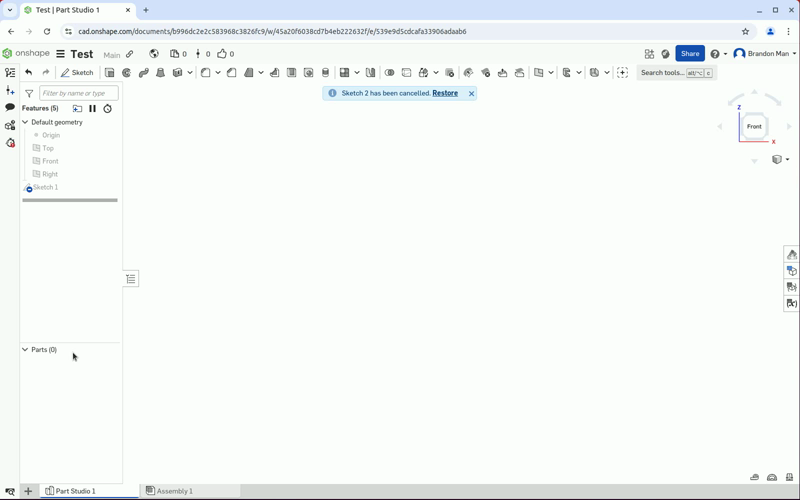
mouse_move(73, 352)
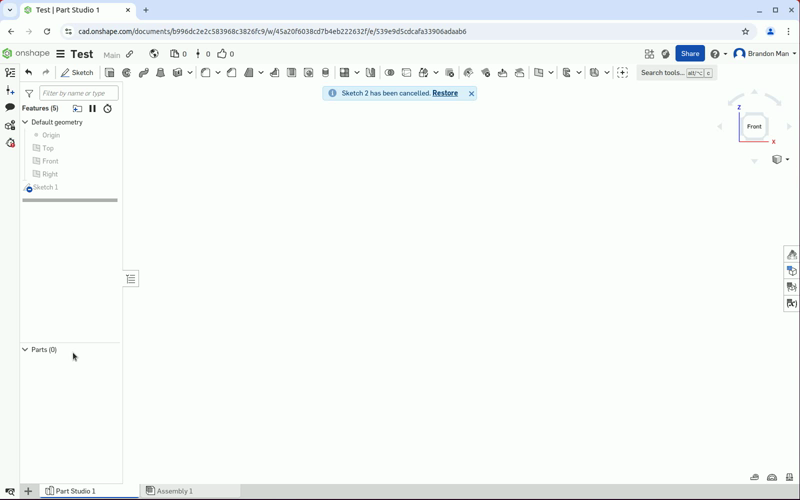
key(shift+y)
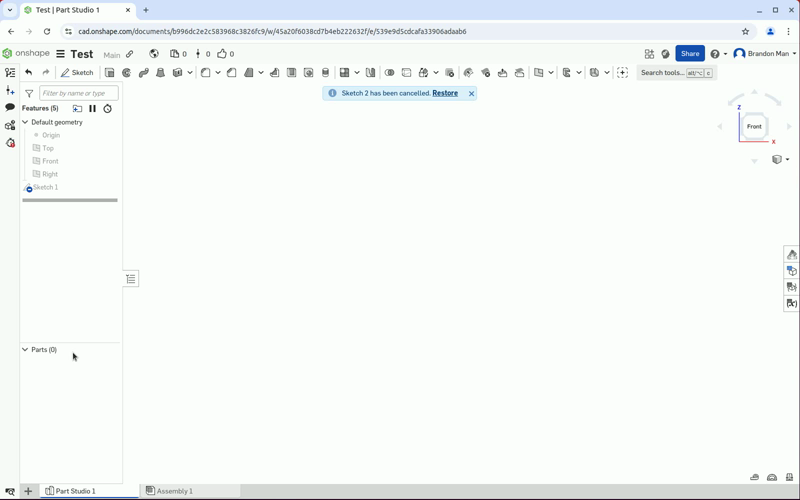
key(shift+s)
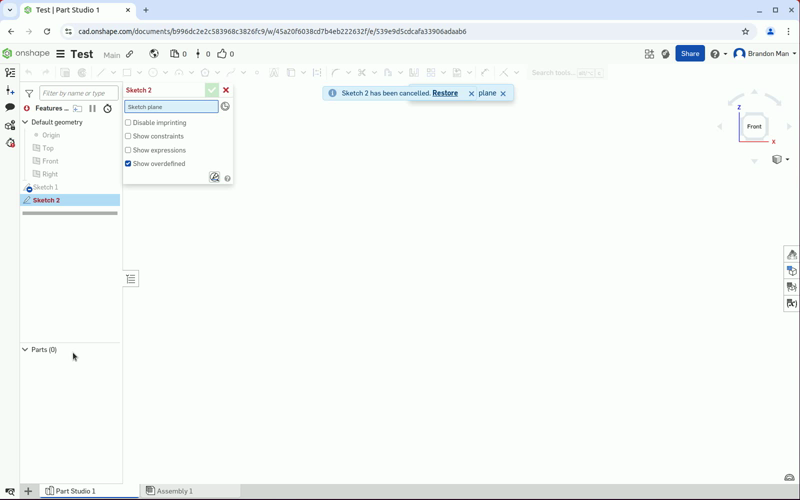
mouse_move(73, 163)
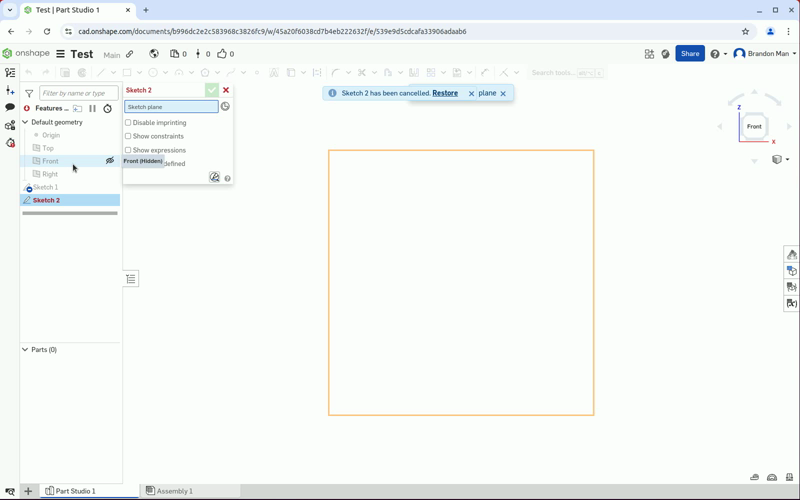
click(73, 163)
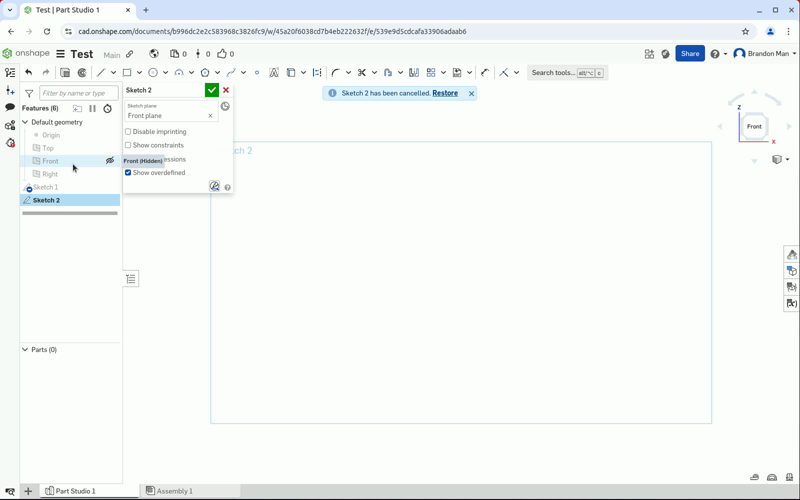
mouse_move(73, 352)
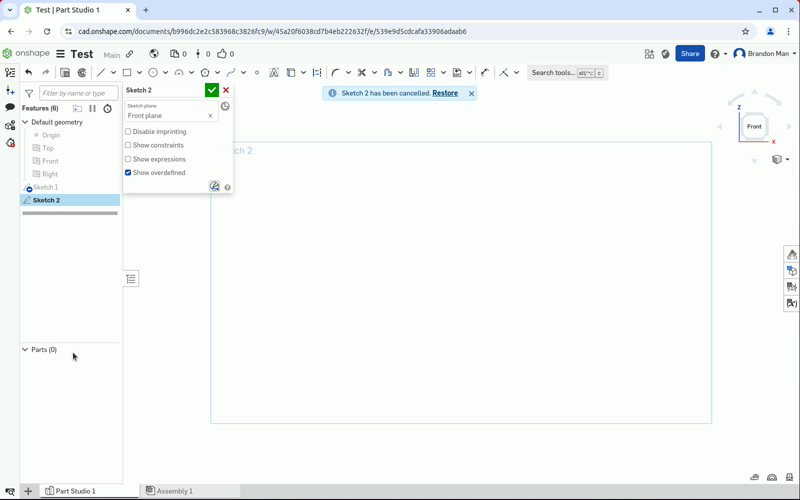
key(y)
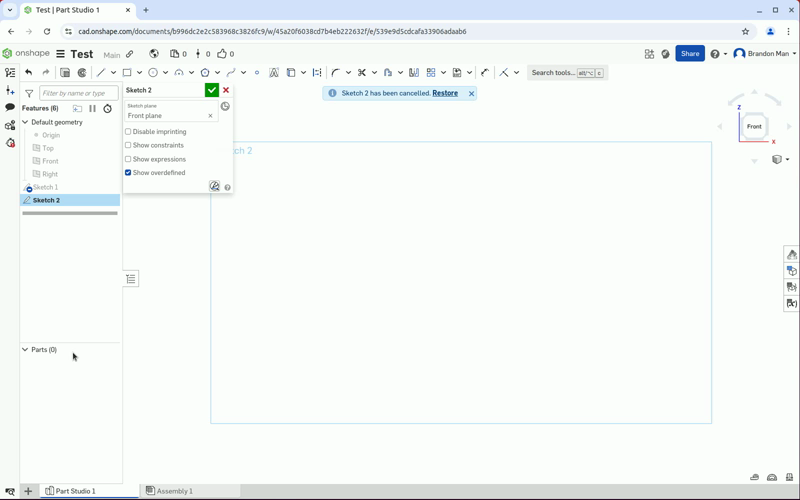
key(l)
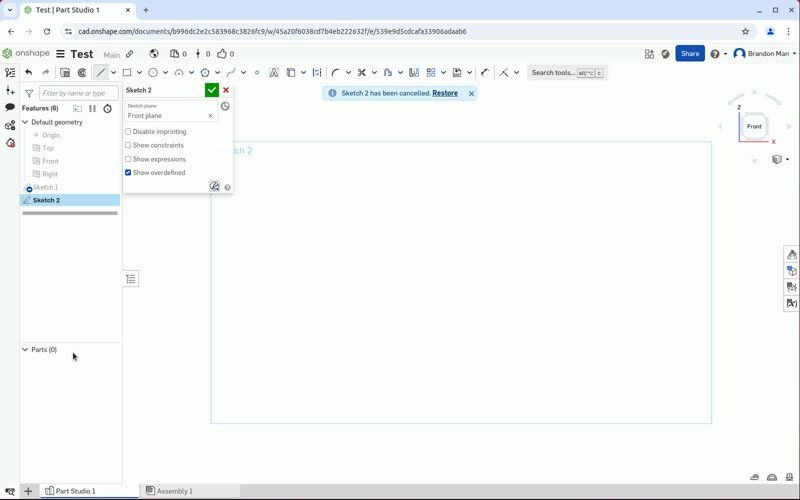
key_down(shift)
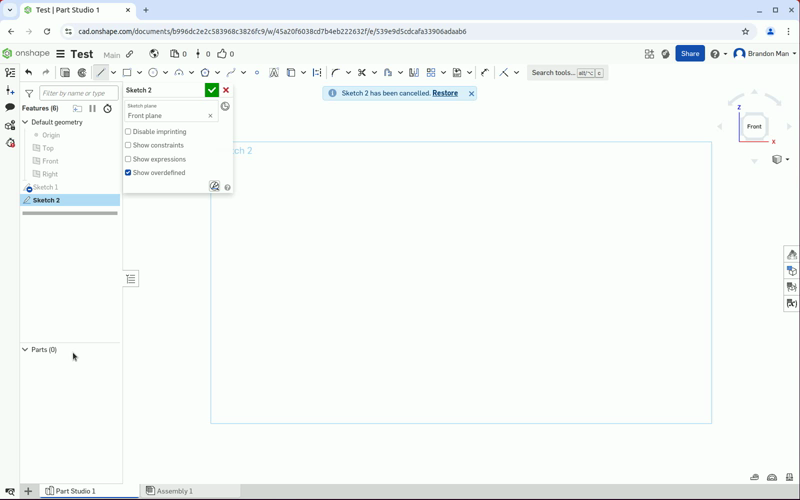
mouse_move(409, 260)
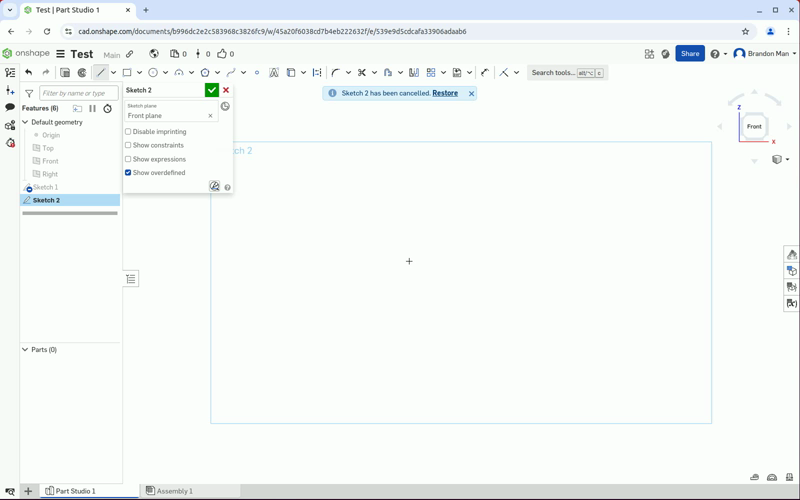
click(409, 260)
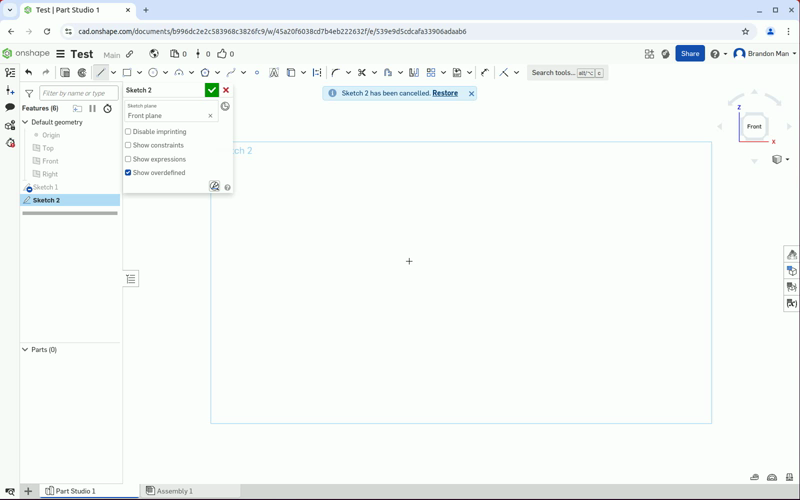
key_up(shift)
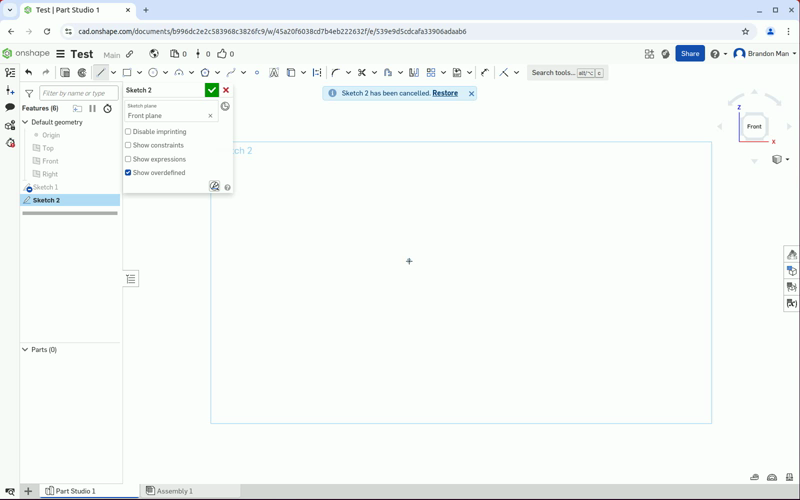
key_down(shift)
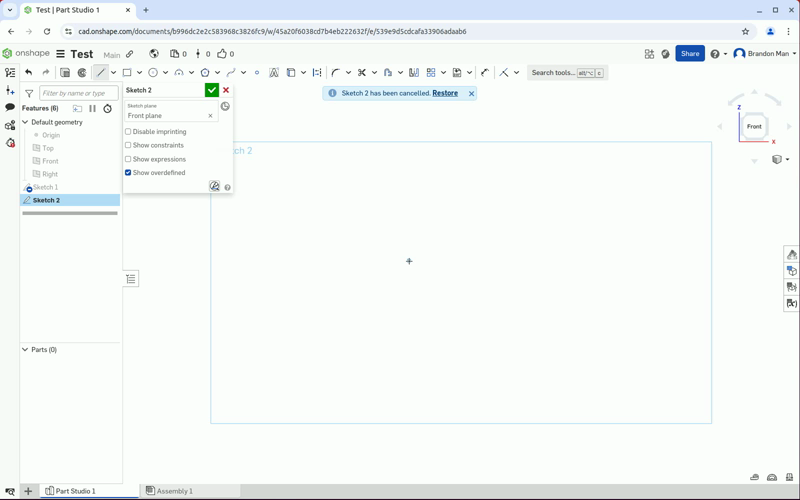
mouse_move(572, 260)
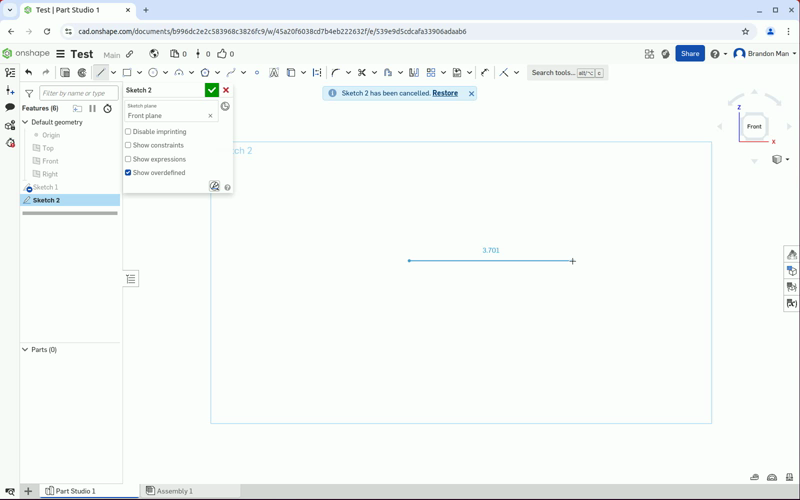
click(572, 260)
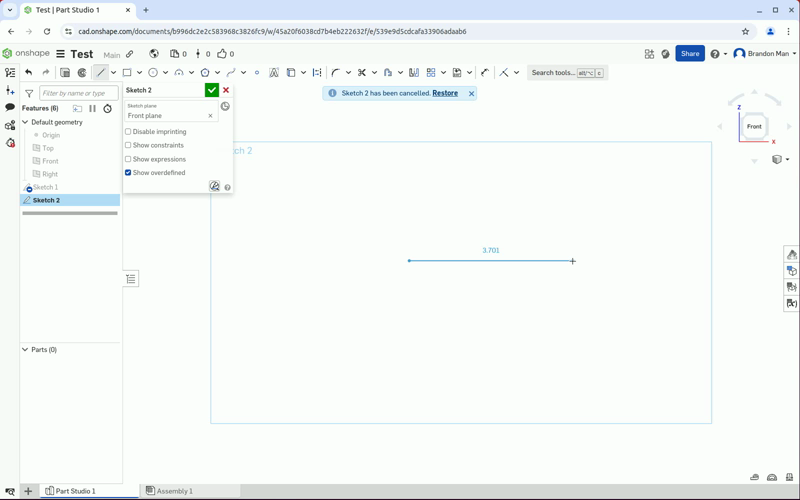
key_up(shift)
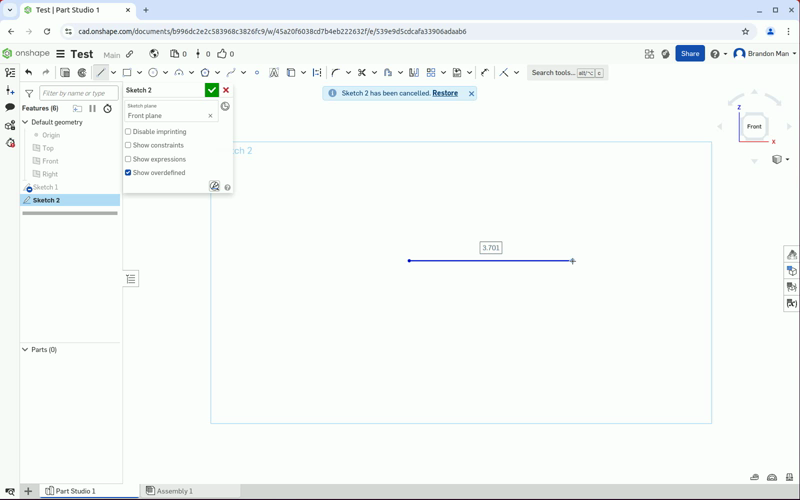
key_down(shift)
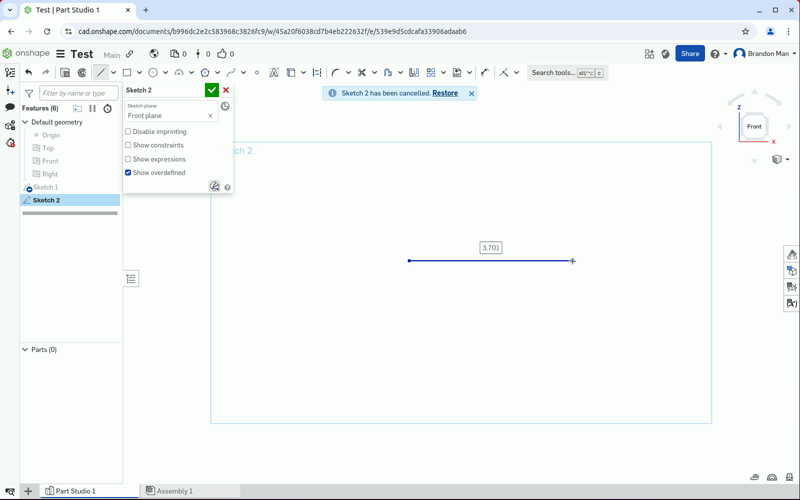
mouse_move(589, 260)
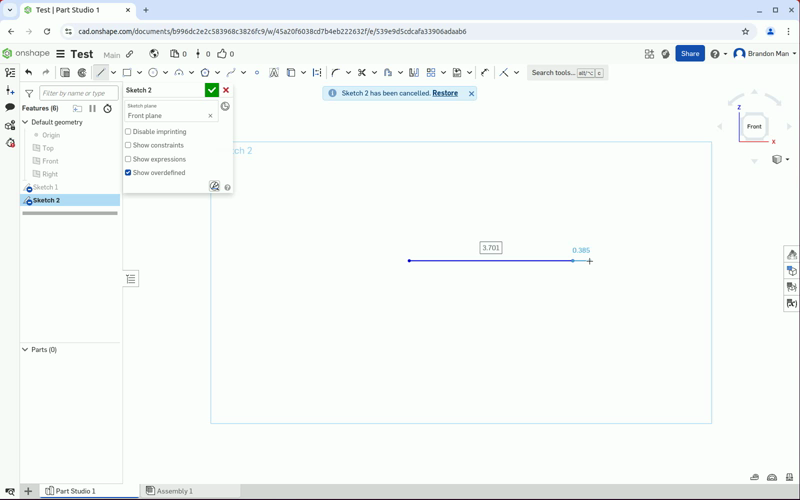
mouse_move(572, 248)
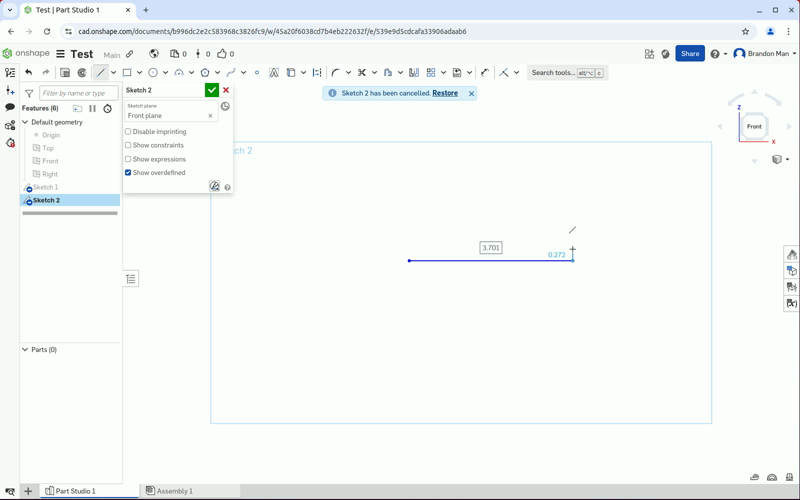
click(572, 248)
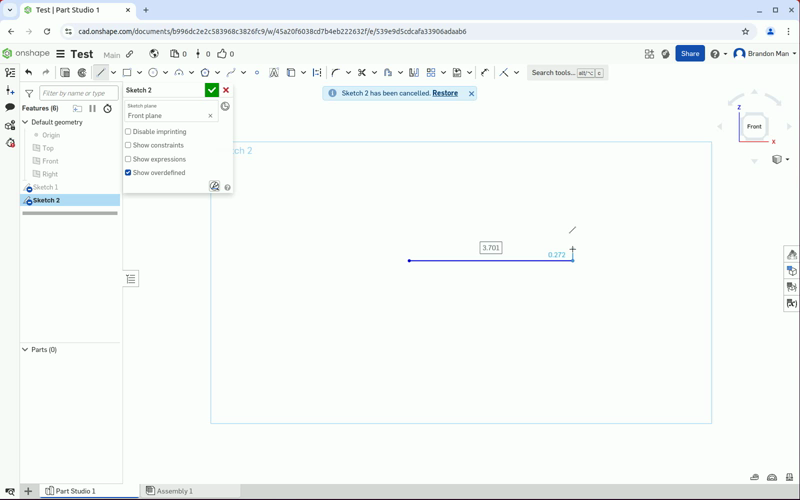
key_up(shift)
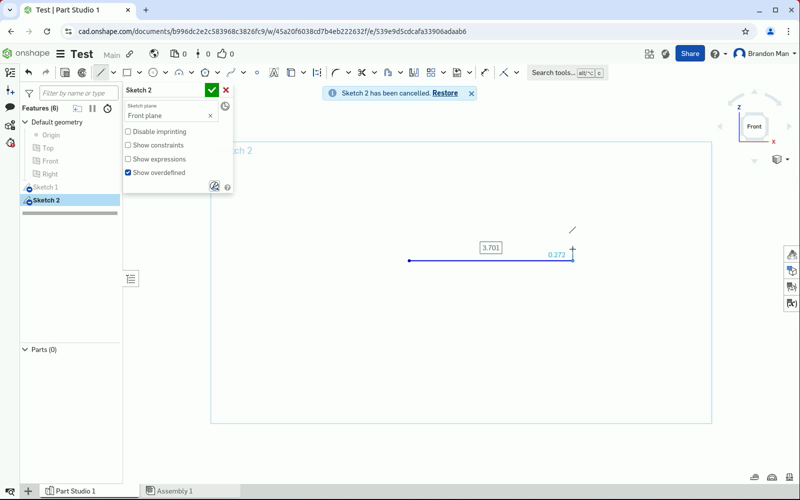
key_down(shift)
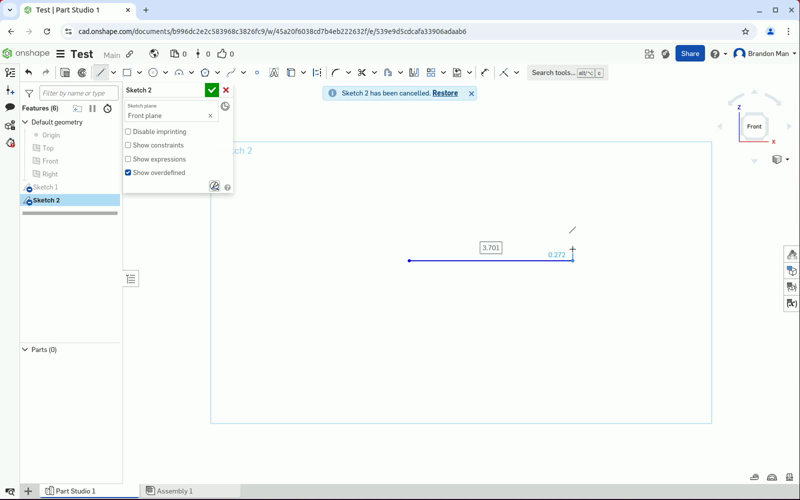
mouse_move(409, 248)
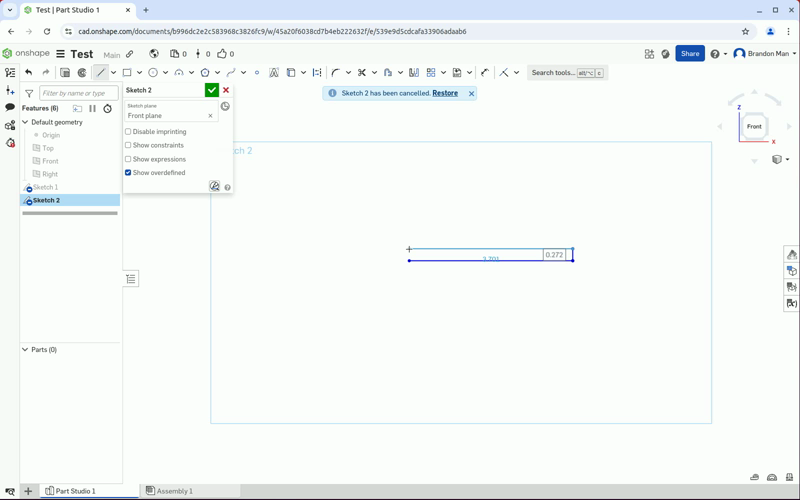
click(409, 248)
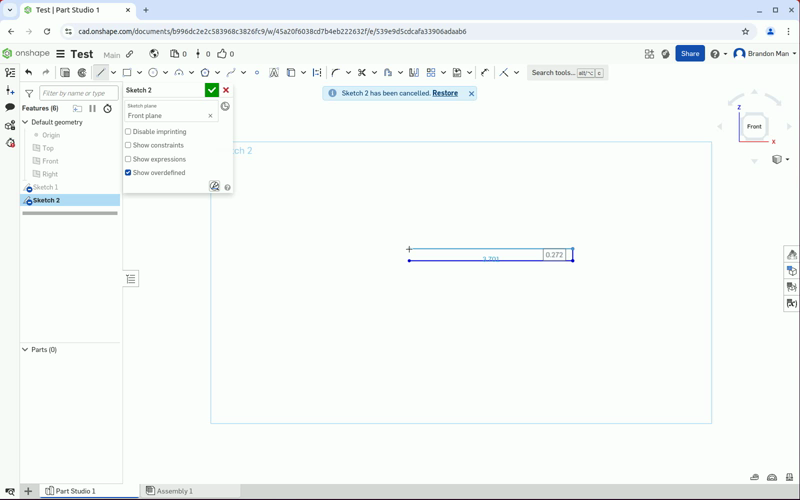
key_up(shift)
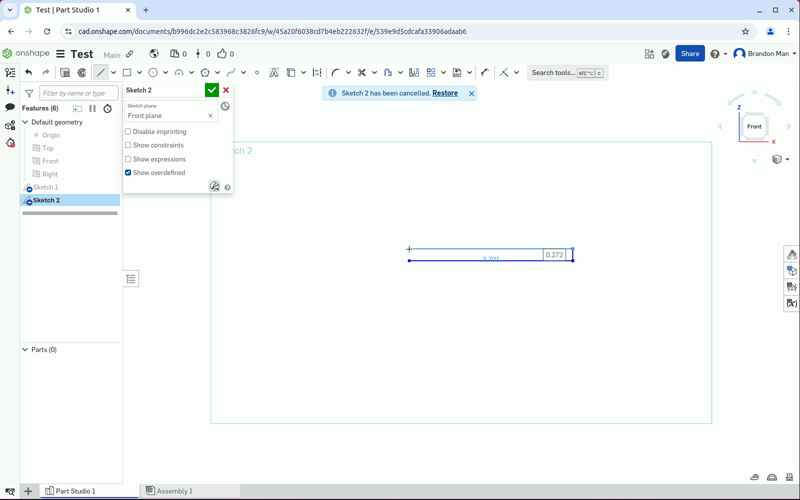
mouse_move(439, 248)
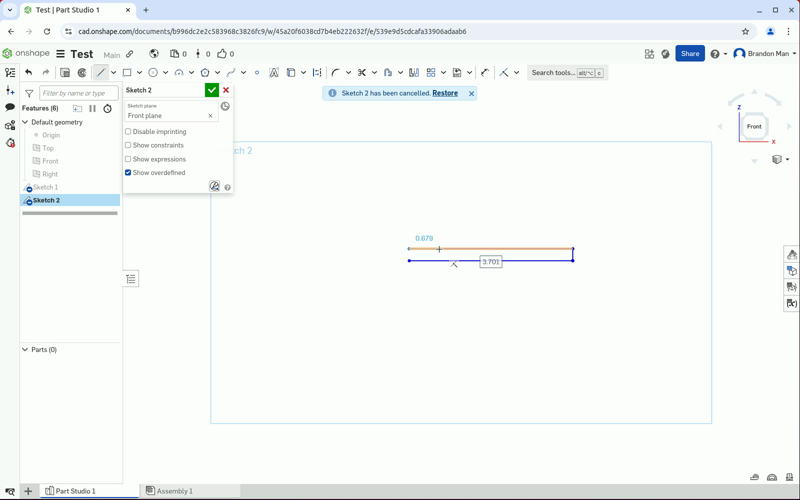
key_down(shift)
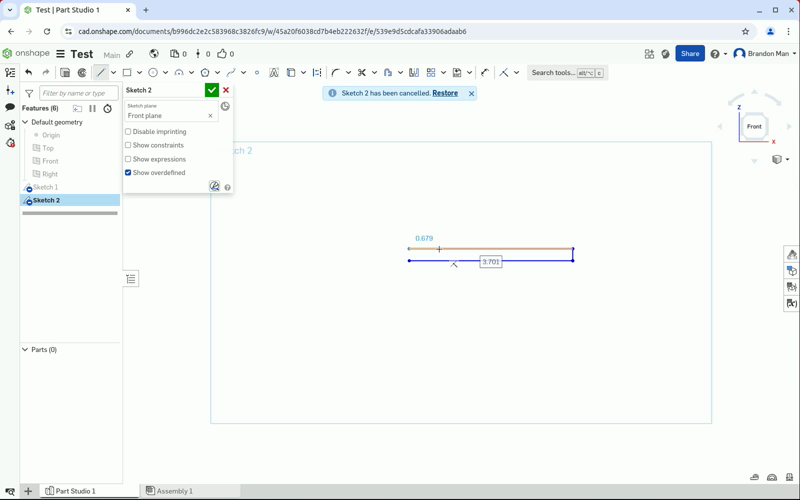
mouse_move(409, 260)
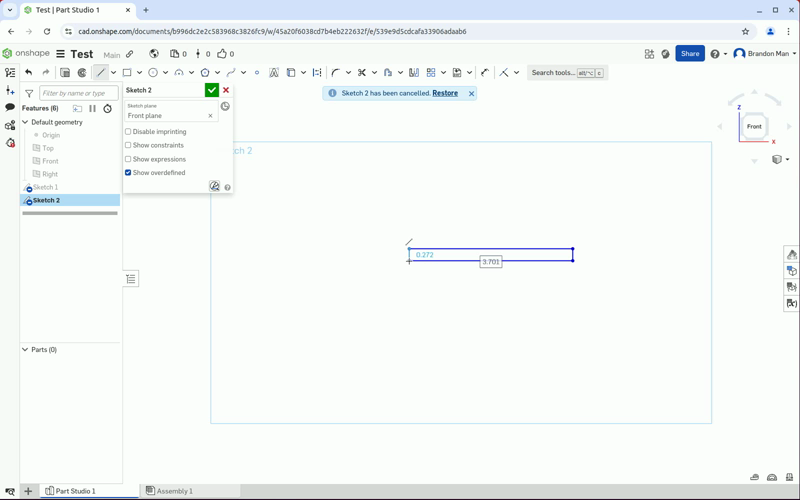
key_up(shift)
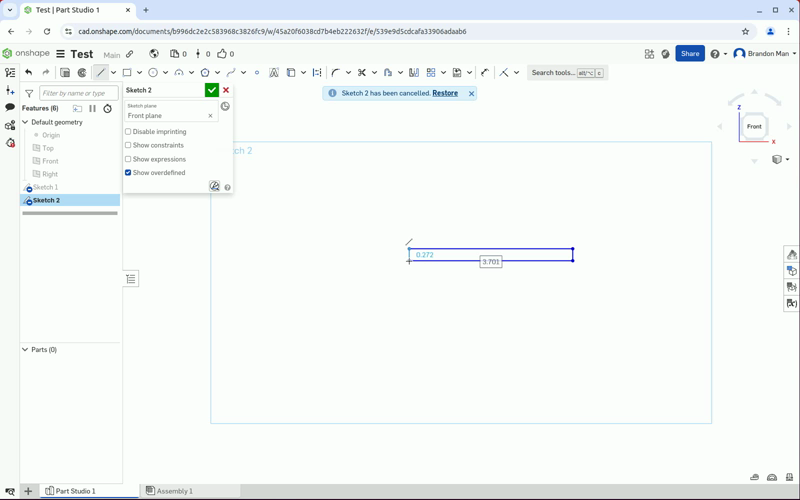
click(409, 260)
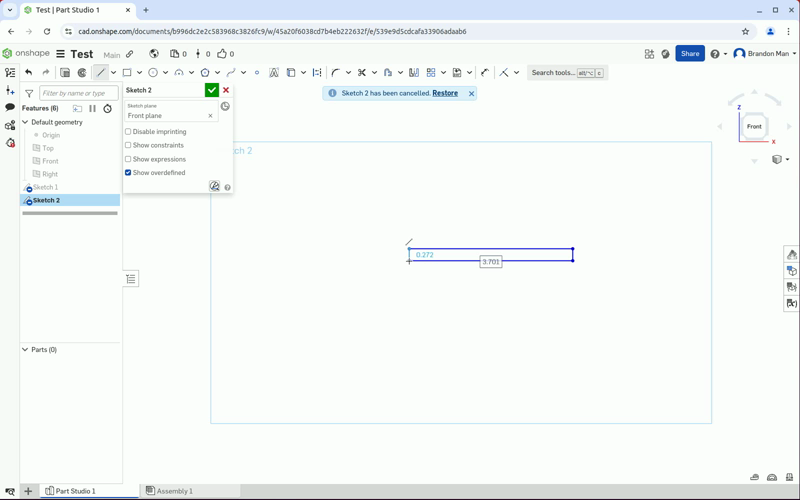
key(esc)
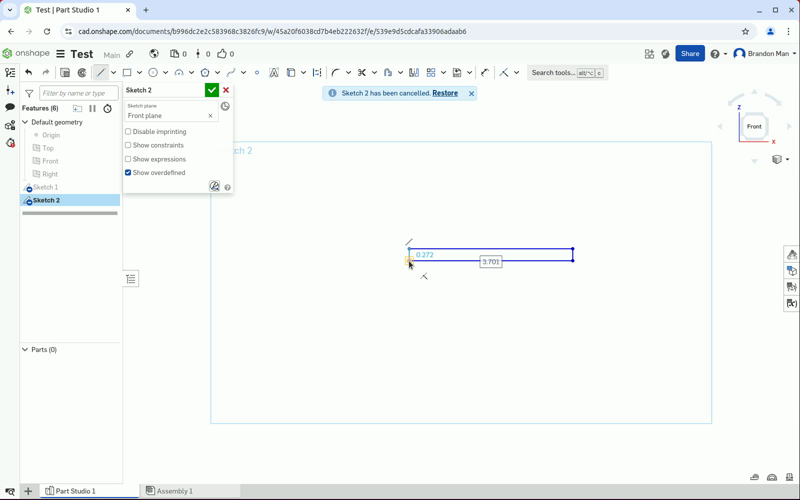
mouse_move(523, 255)
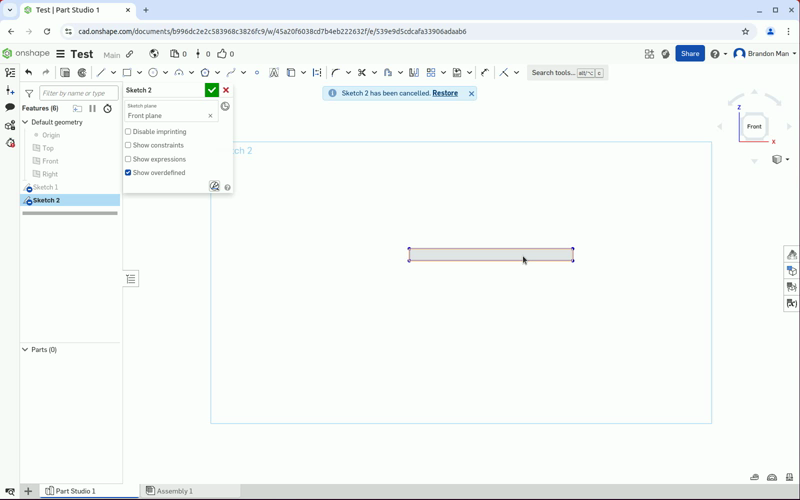
click(523, 255)
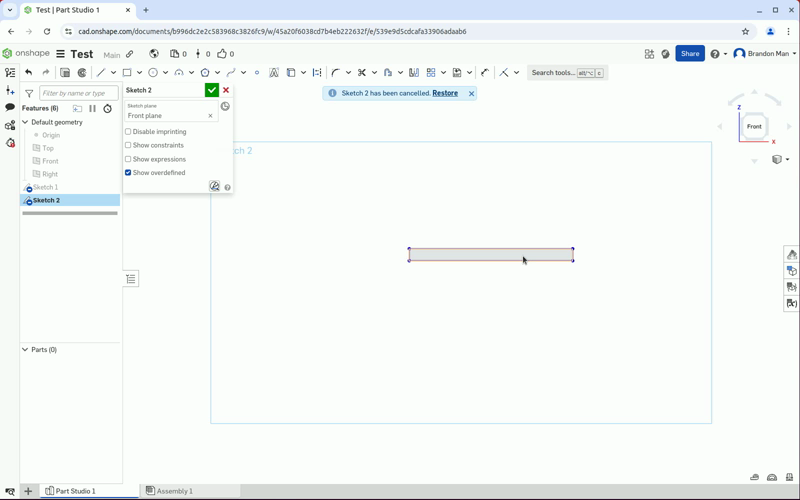
mouse_move(73, 352)
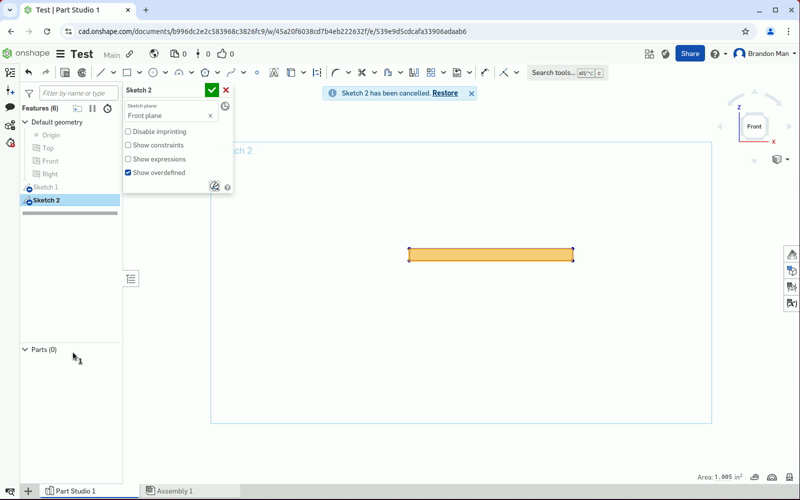
key(shift+y)
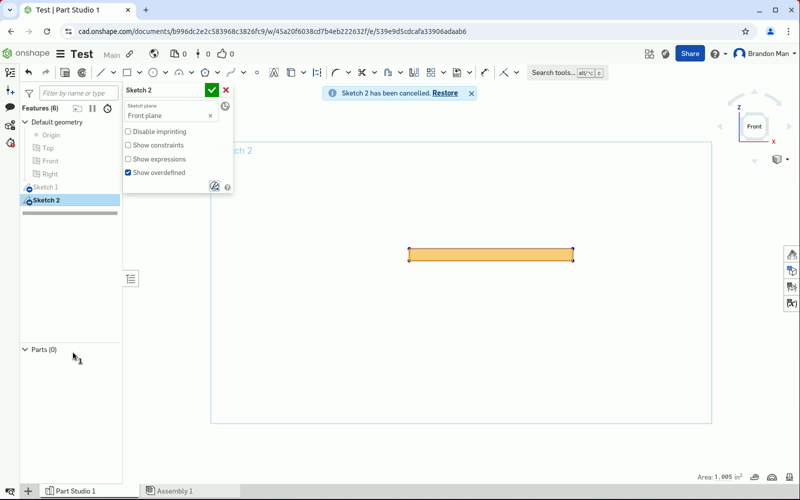
key(shift+e)
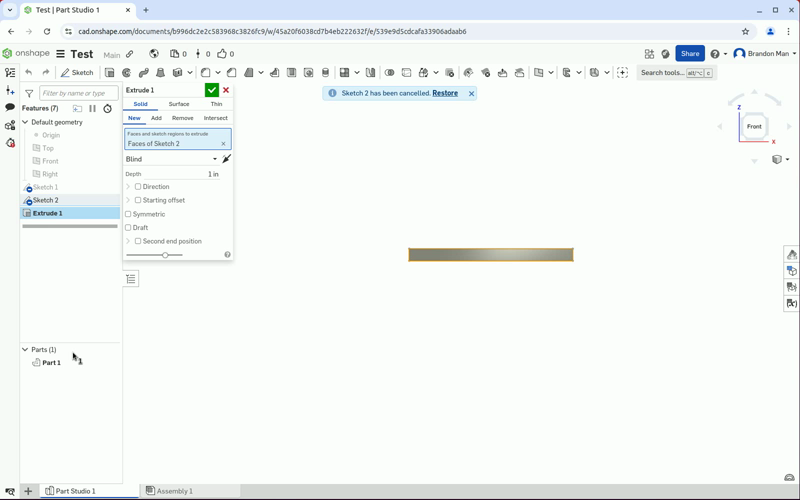
mouse_move(143, 106)
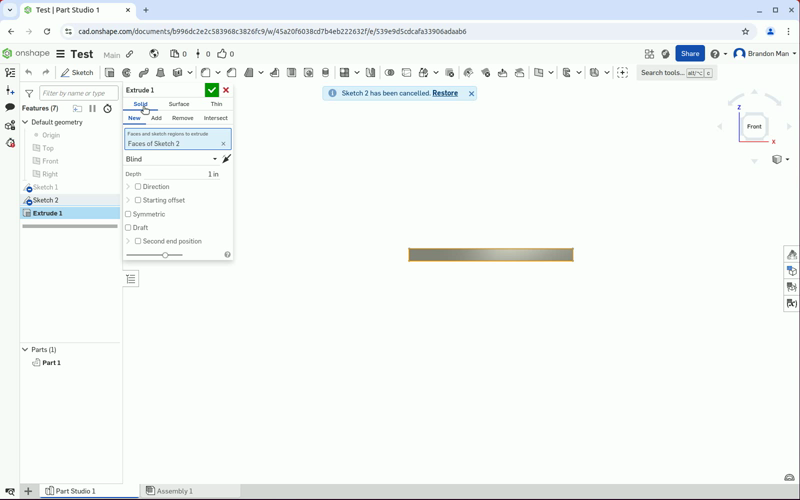
click(143, 106)
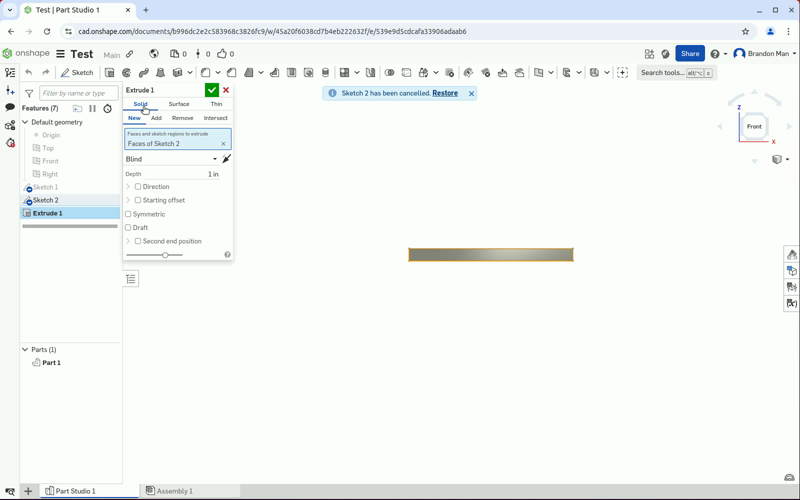
mouse_move(137, 120)
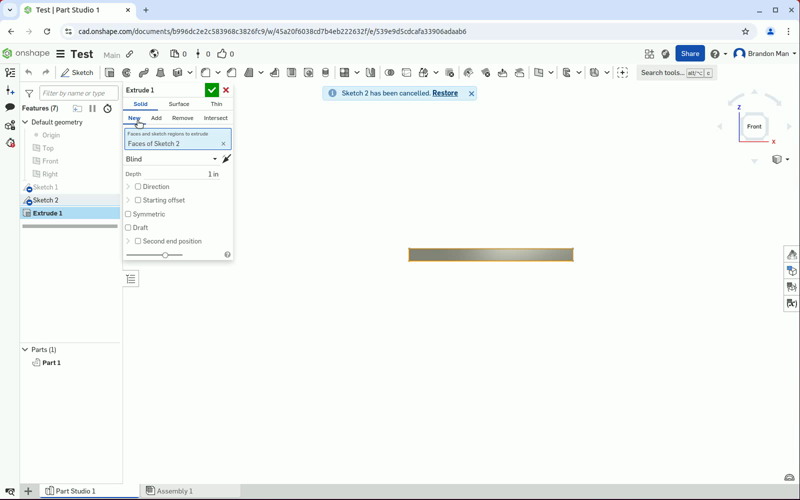
click(137, 120)
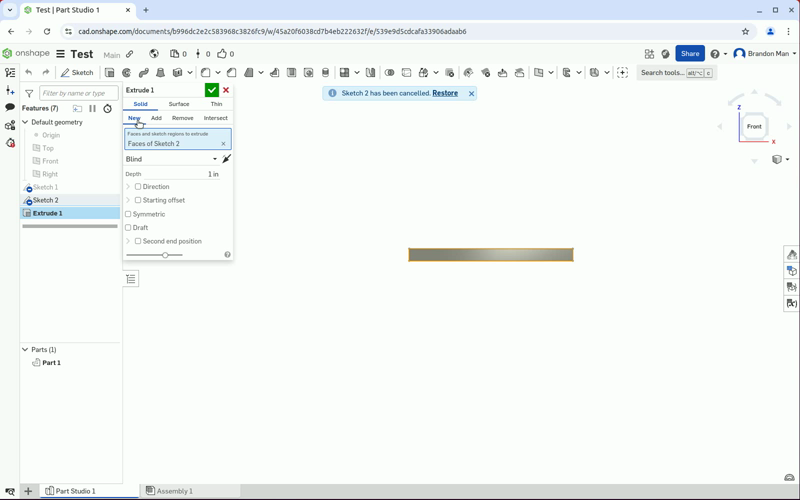
key(tab, 4)
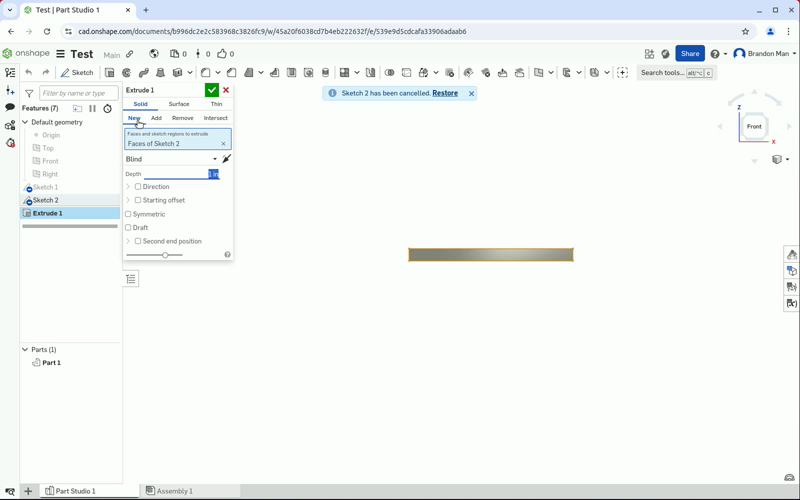
text(0.318)
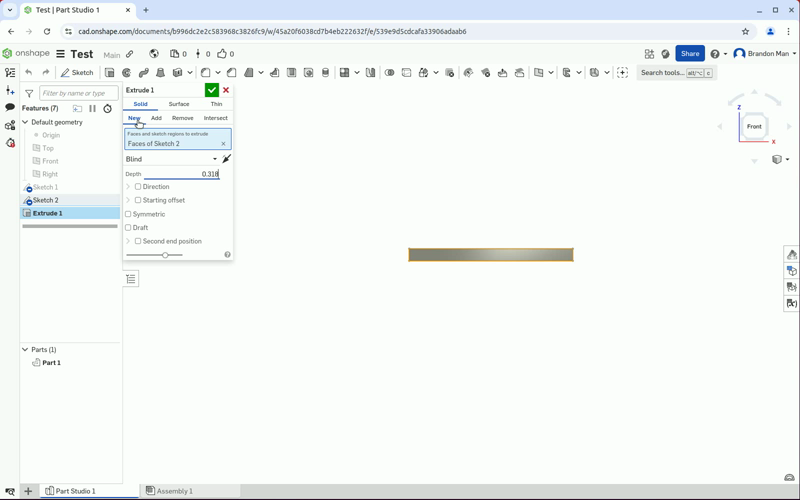
key(enter)
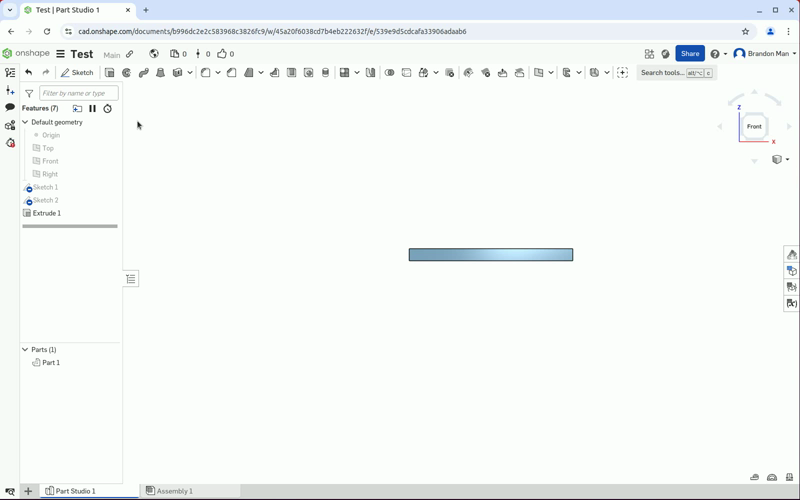
key(shift+h)
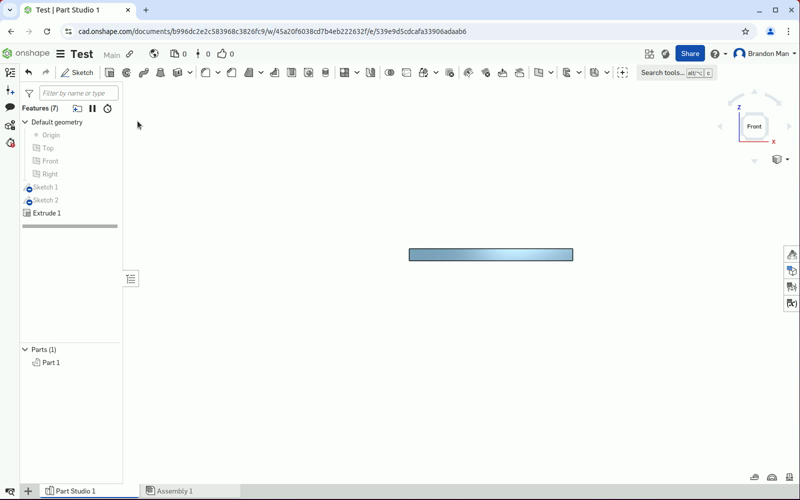
key(shift+h)
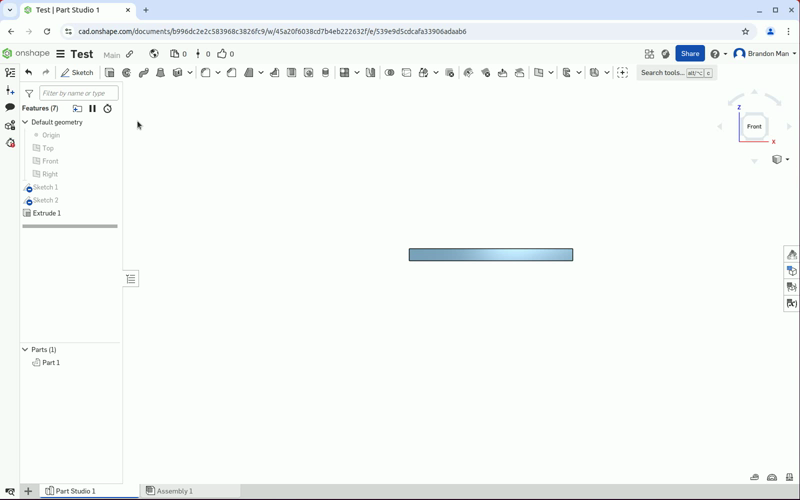
mouse_move(73, 189)
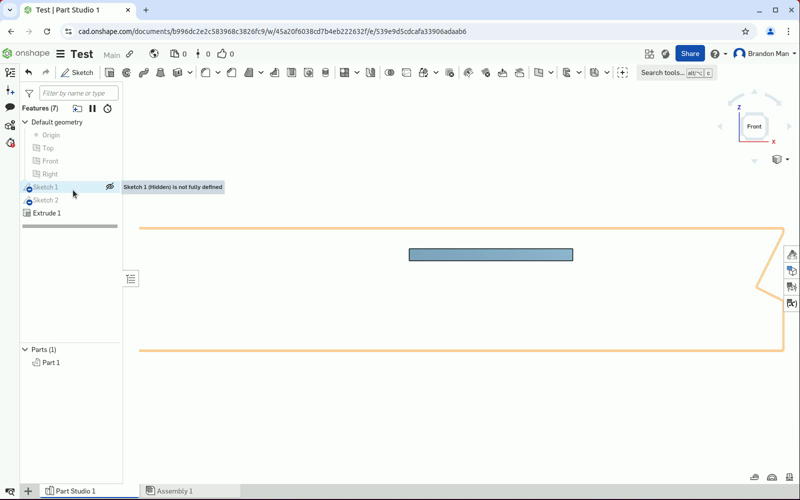
click(73, 189)
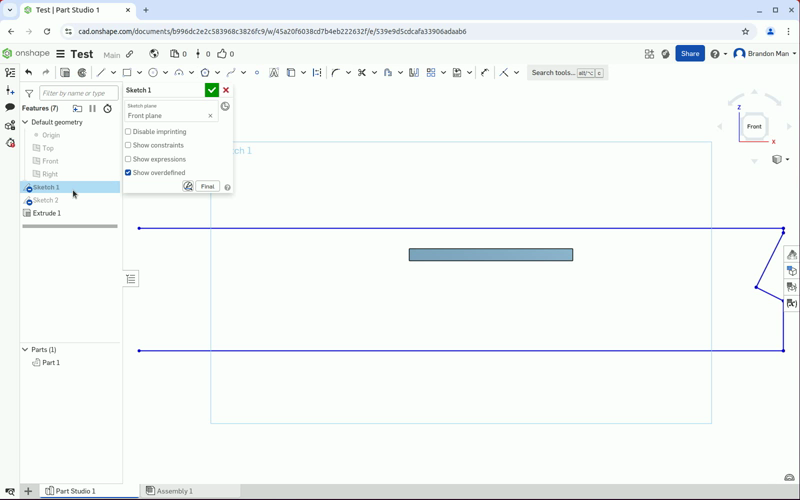
mouse_move(229, 92)
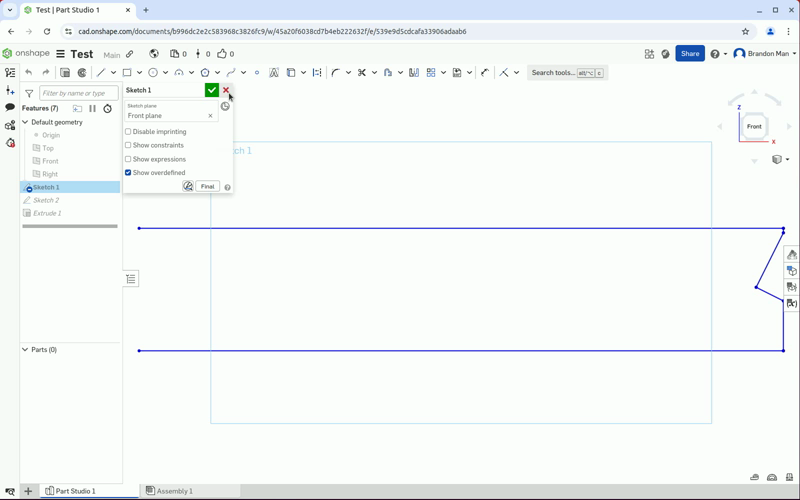
click(229, 92)
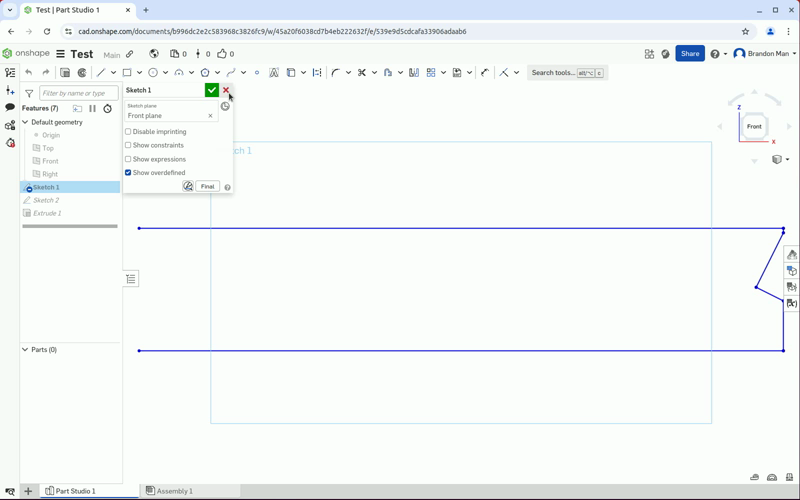
key(shift+s)
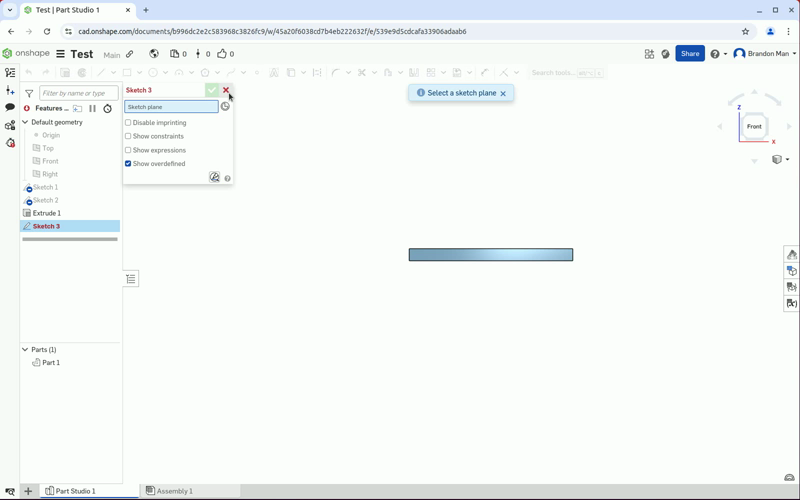
mouse_move(73, 163)
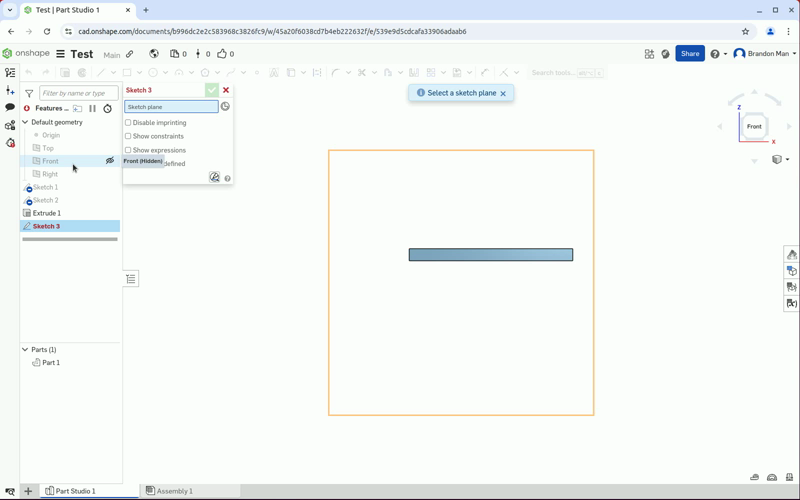
click(73, 163)
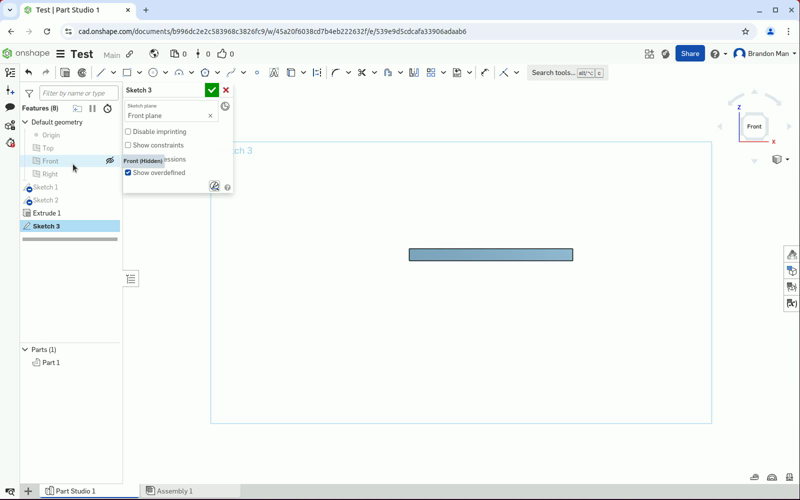
mouse_move(73, 352)
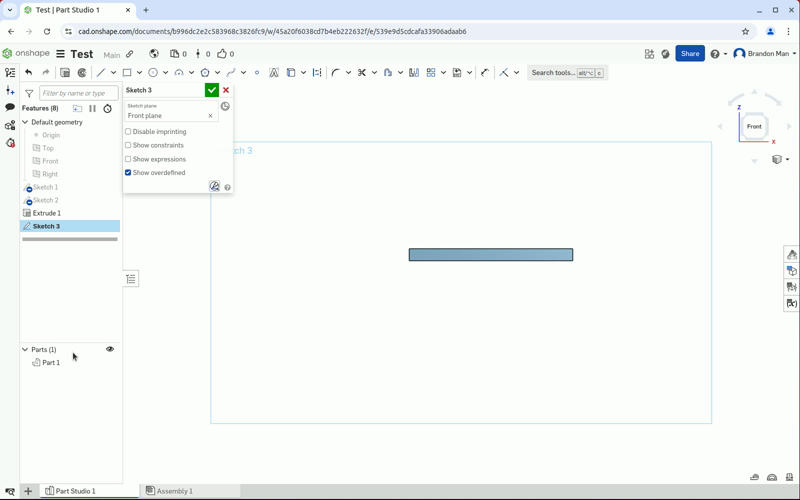
key(y)
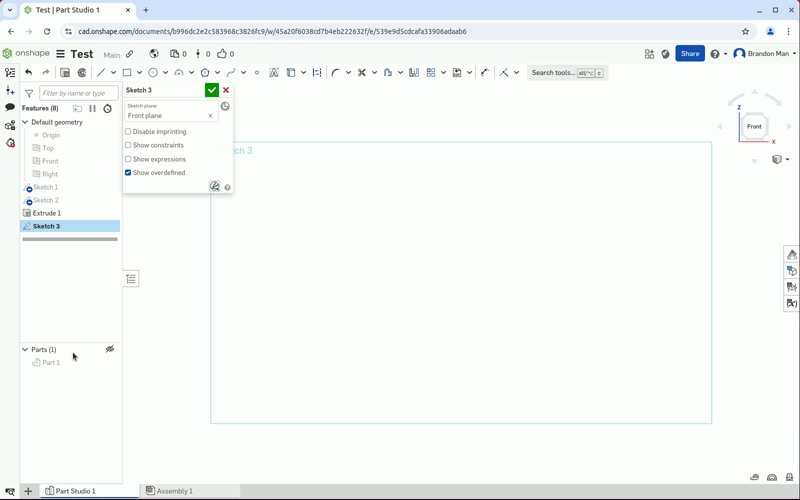
key(l)
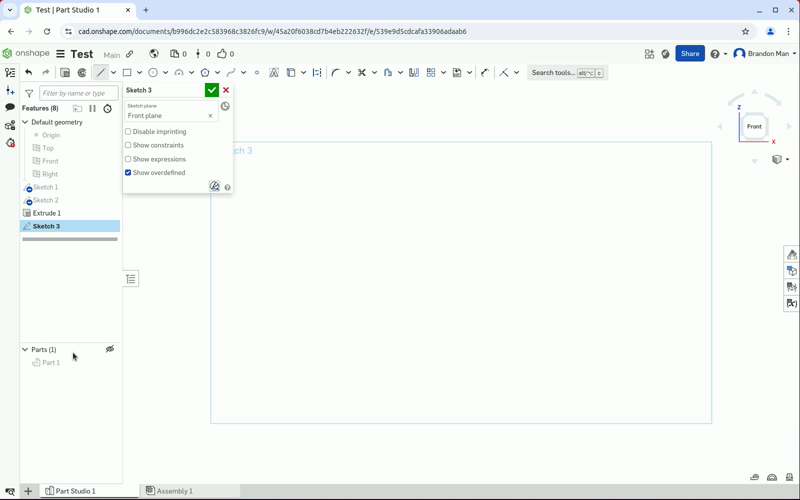
key_down(shift)
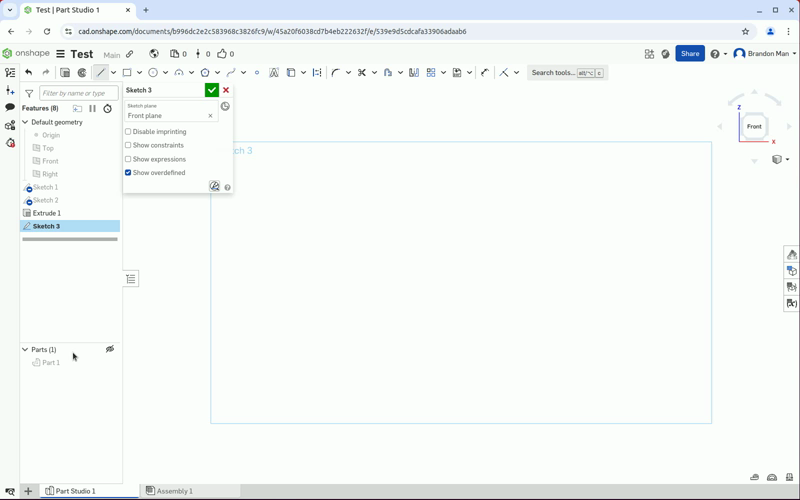
mouse_move(409, 339)
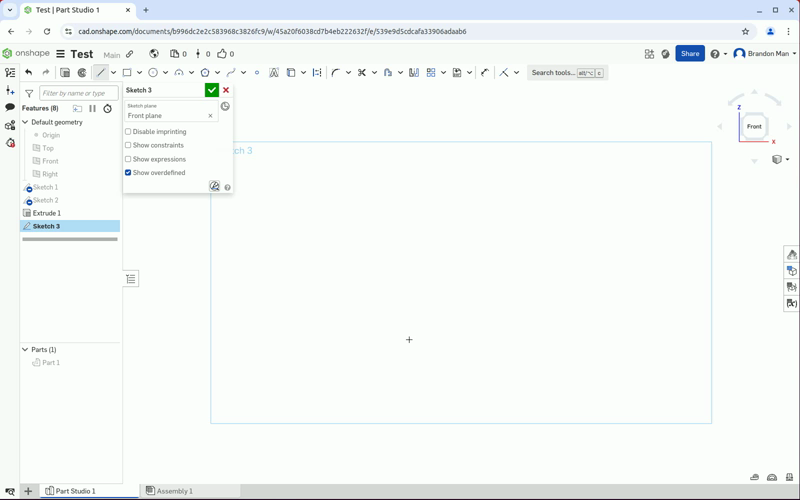
click(409, 339)
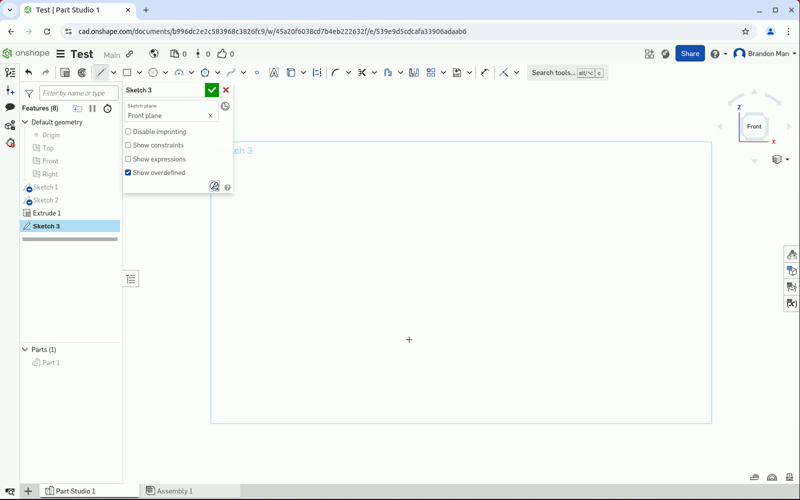
key_up(shift)
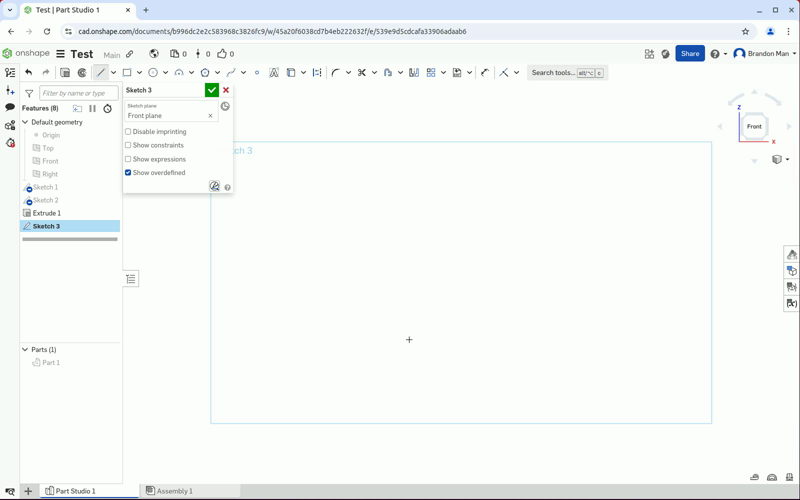
key_down(shift)
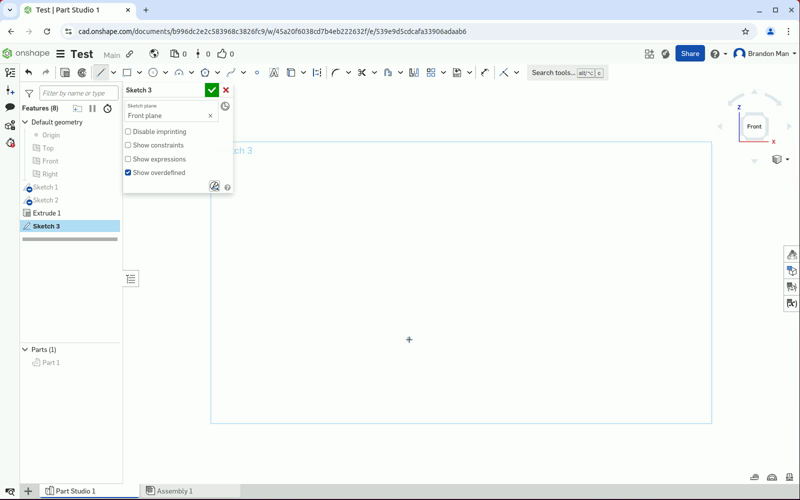
mouse_move(572, 339)
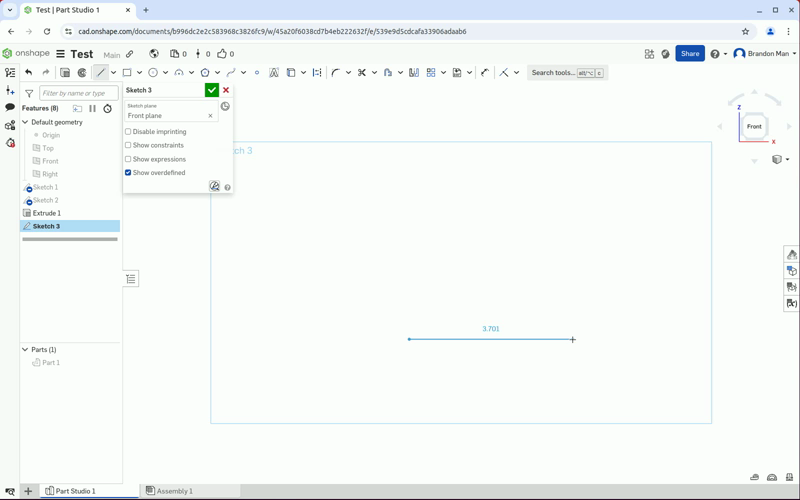
click(572, 339)
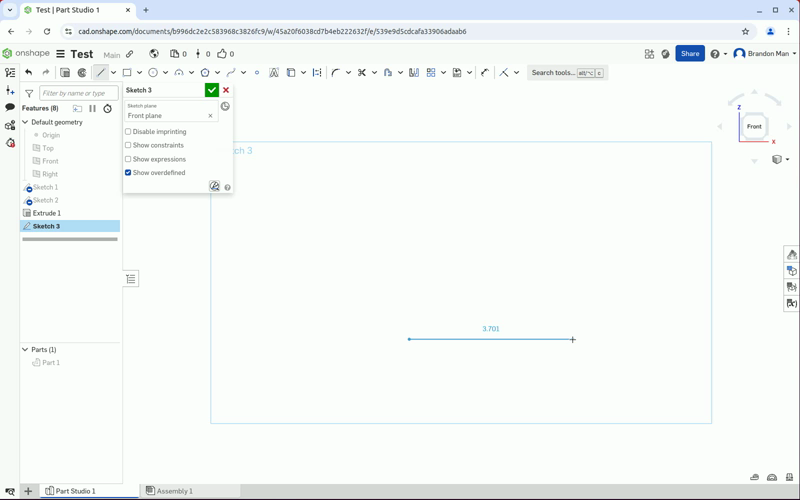
key_up(shift)
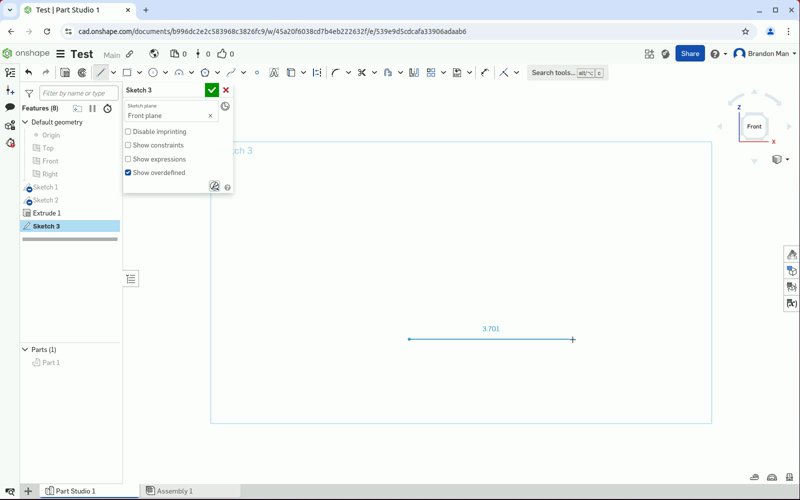
key_down(shift)
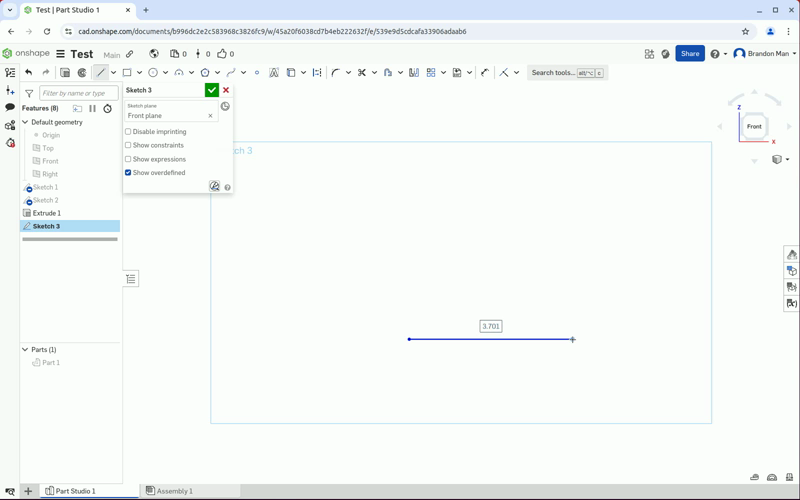
mouse_move(589, 339)
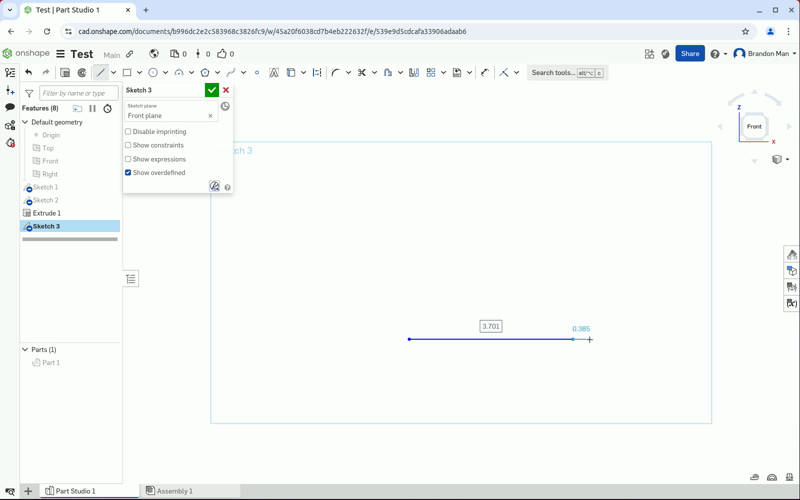
mouse_move(572, 327)
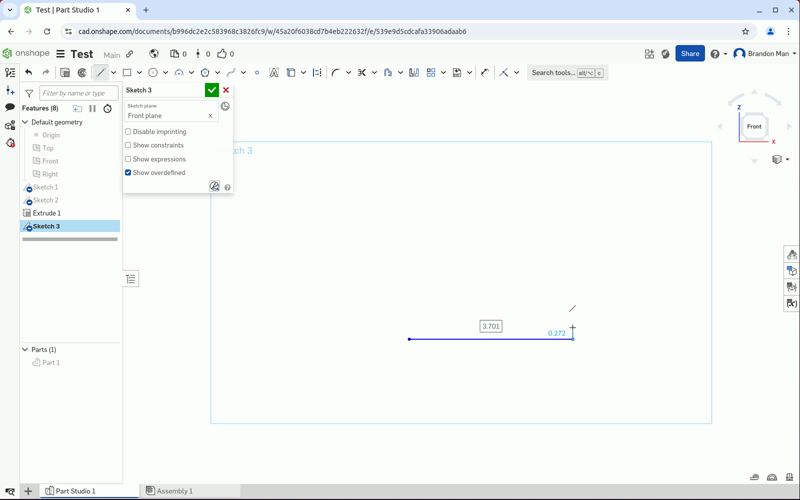
click(572, 327)
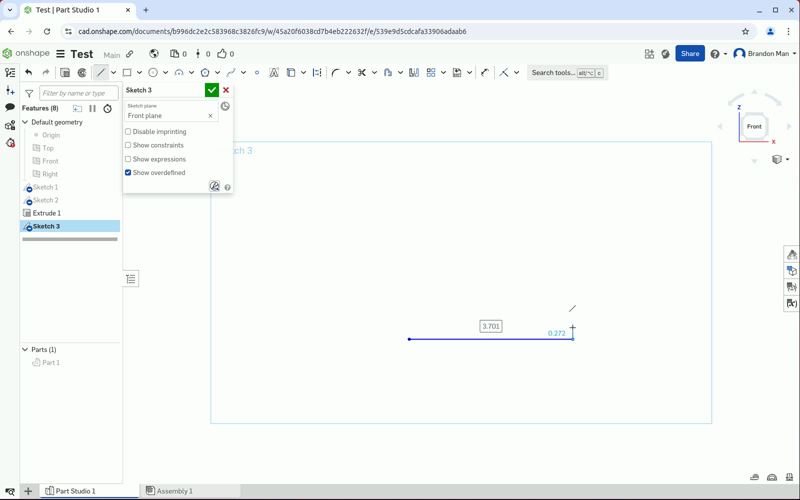
key_up(shift)
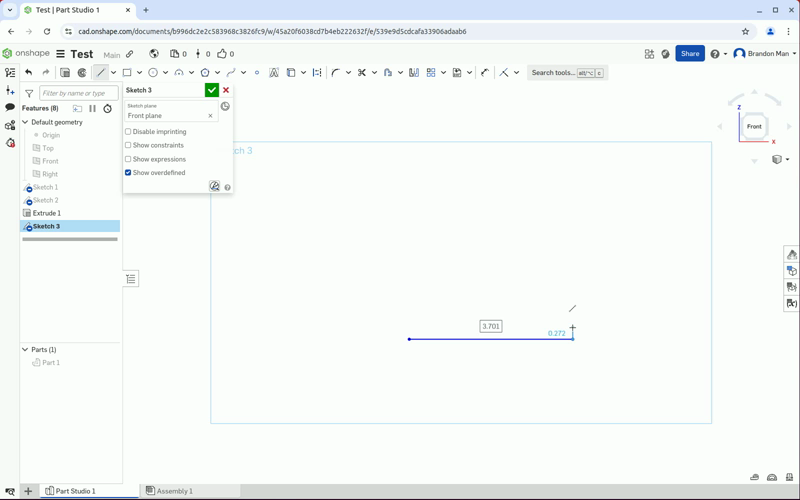
key_down(shift)
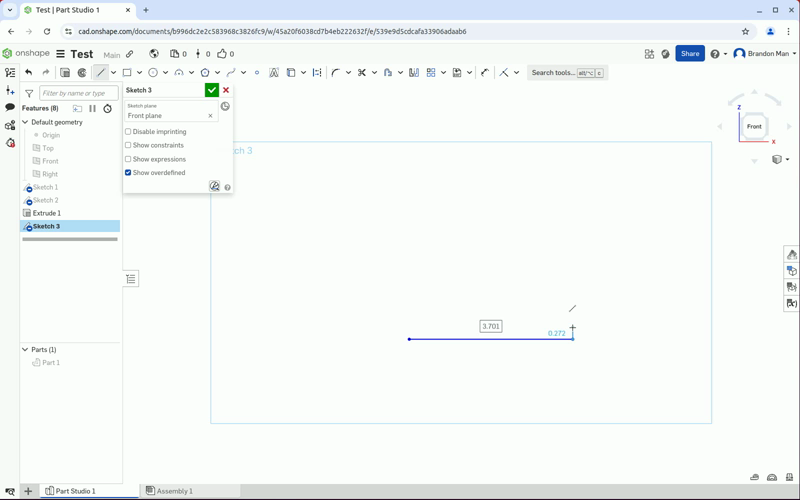
mouse_move(409, 327)
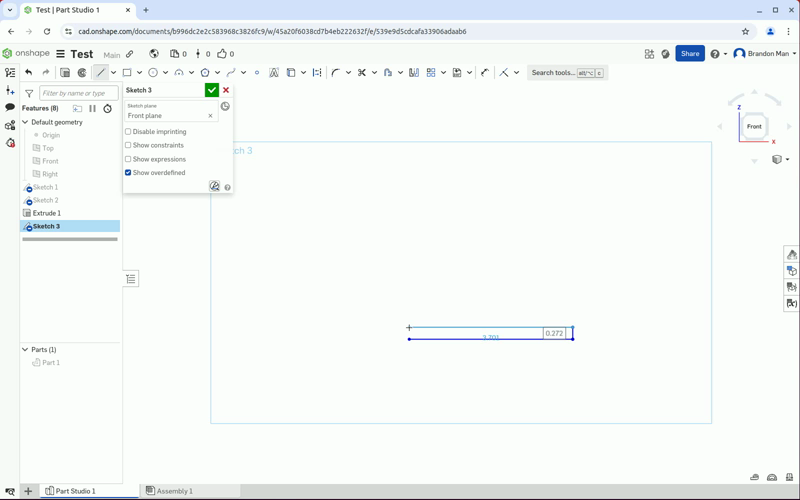
click(409, 327)
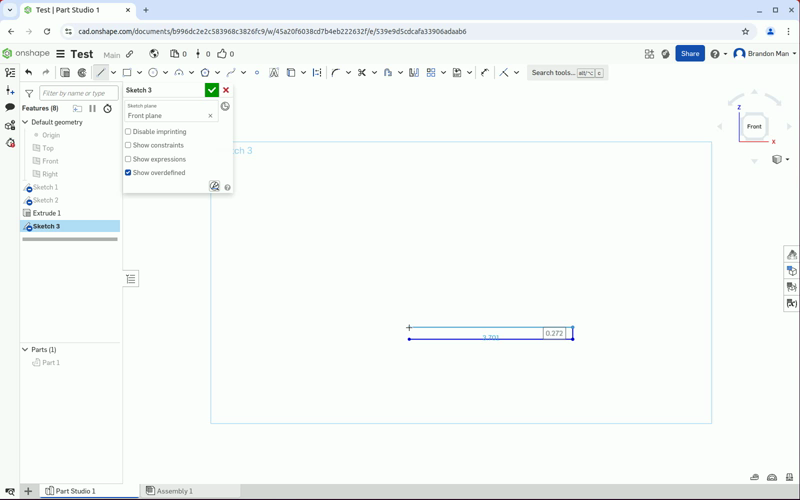
key_up(shift)
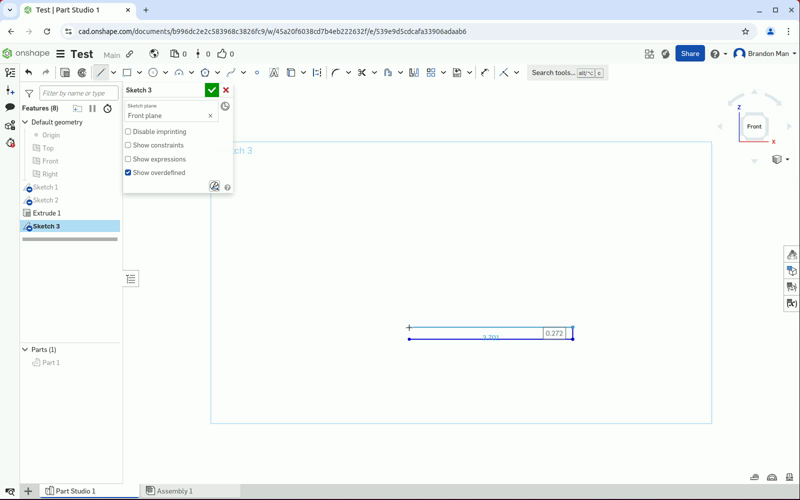
mouse_move(439, 327)
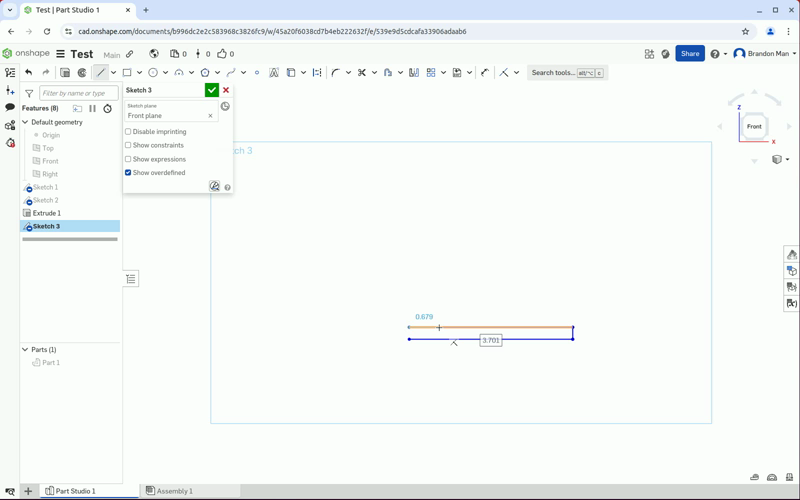
key_down(shift)
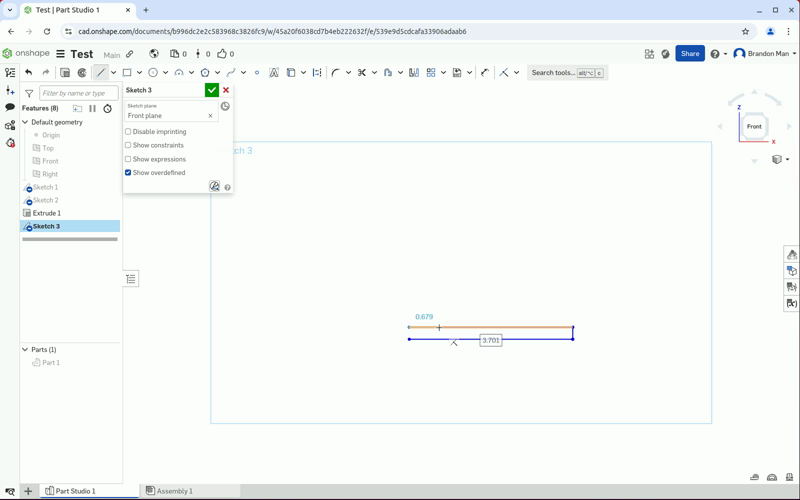
mouse_move(409, 339)
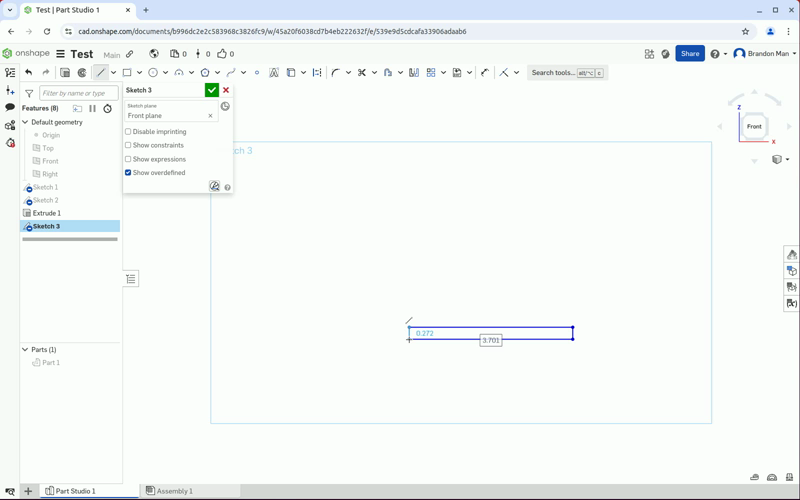
key_up(shift)
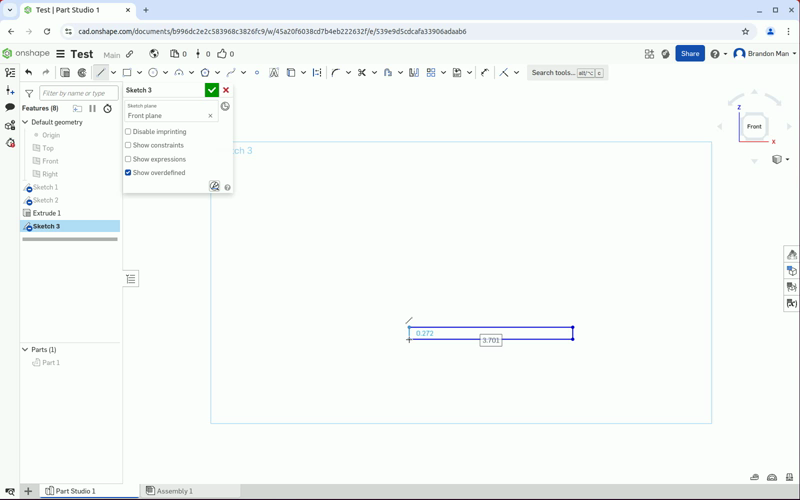
click(409, 339)
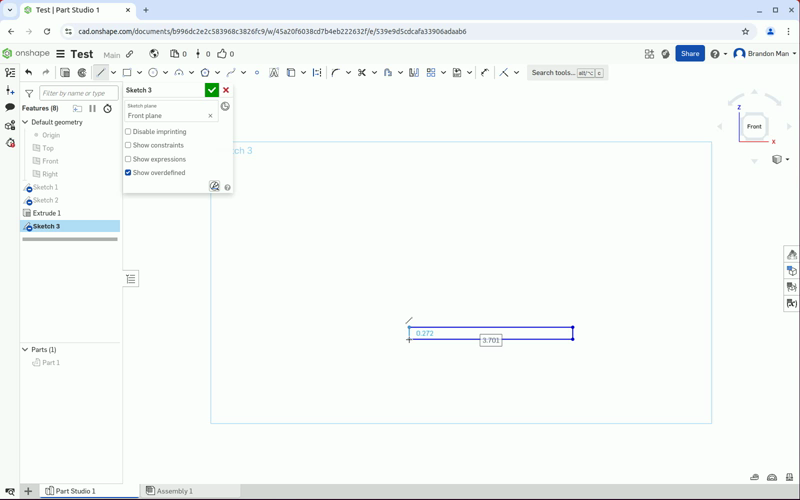
key(esc)
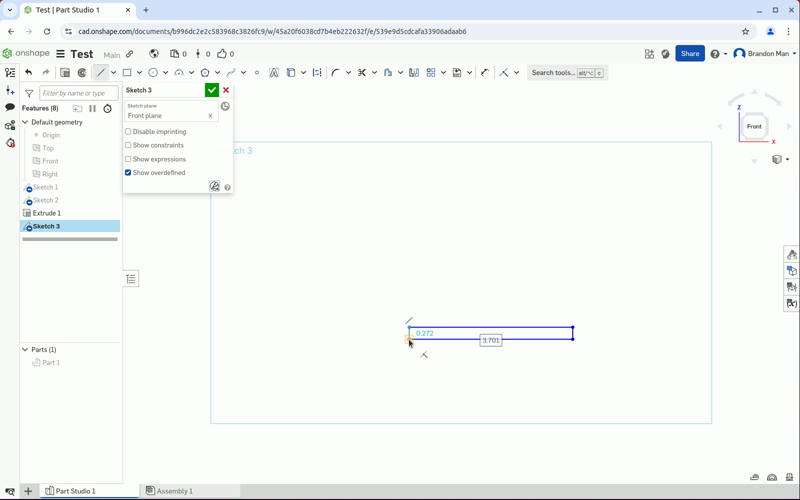
mouse_move(472, 336)
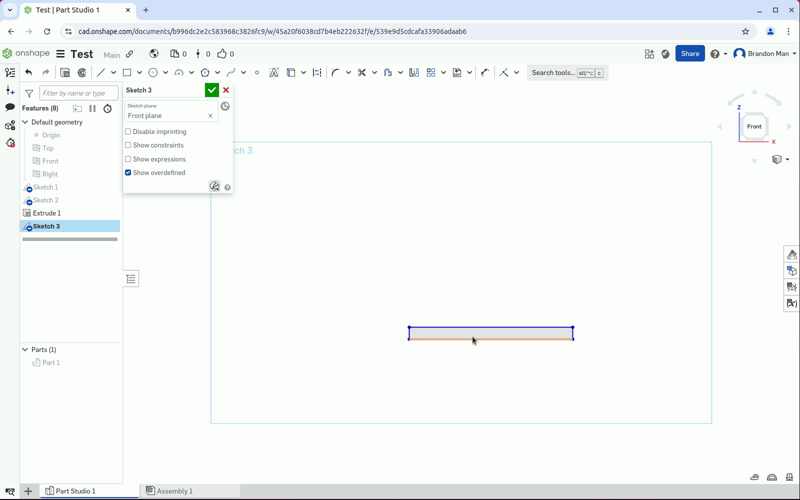
click(472, 336)
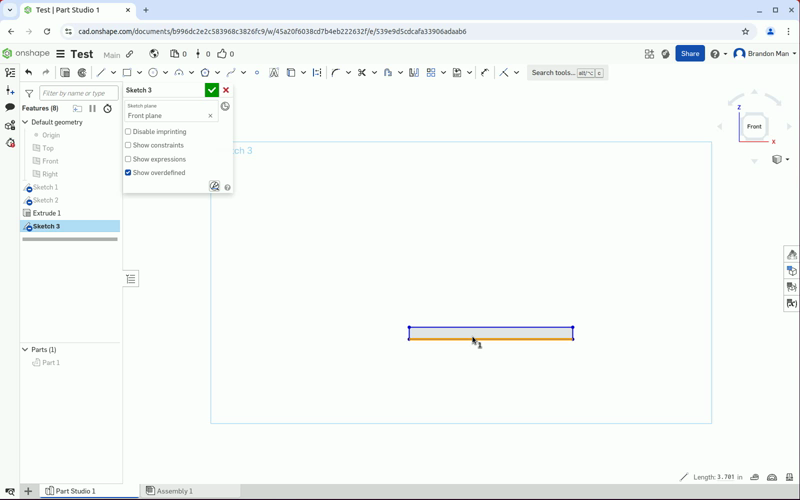
mouse_move(73, 352)
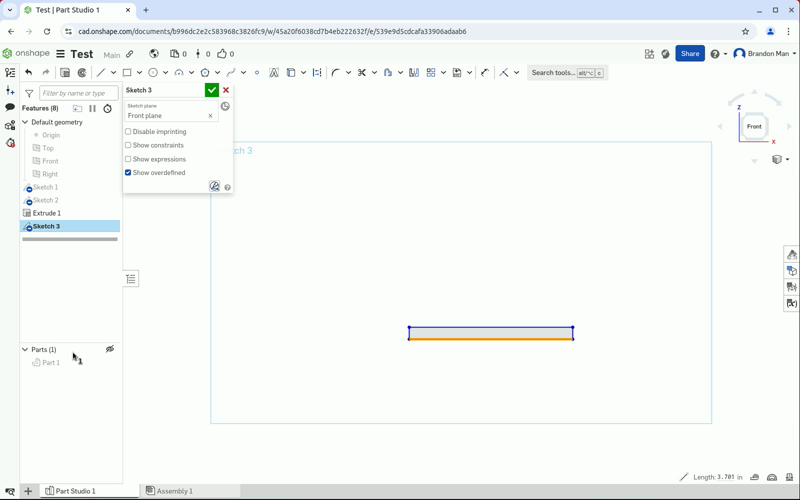
key(shift+y)
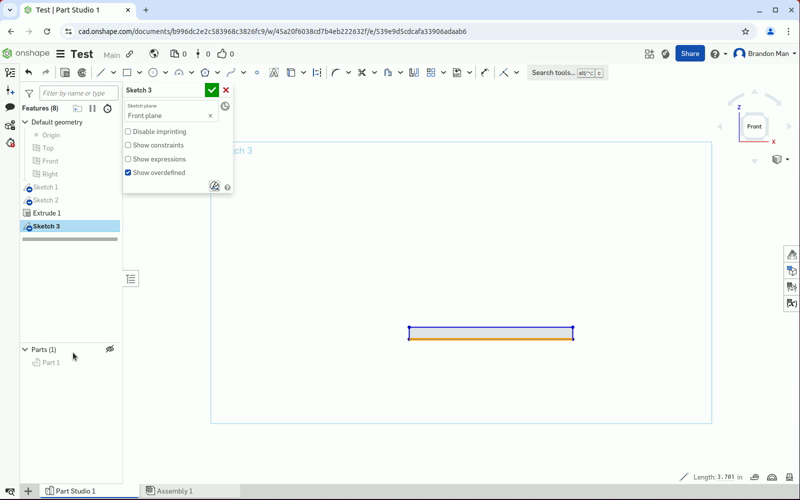
key(shift+e)
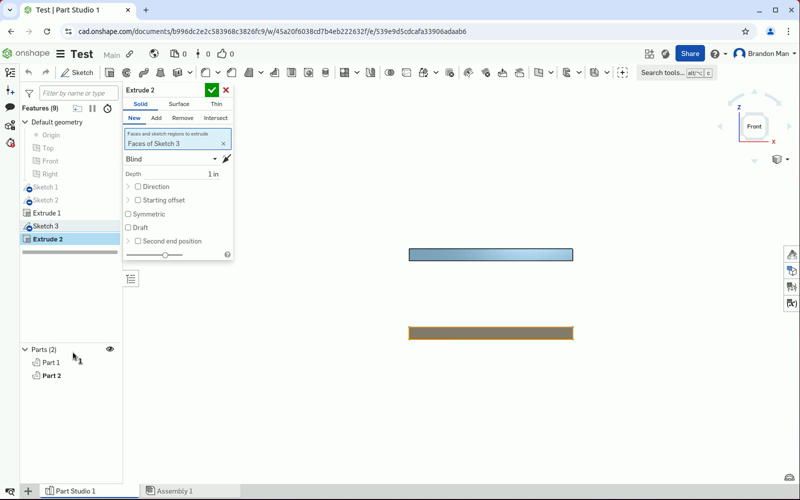
mouse_move(143, 106)
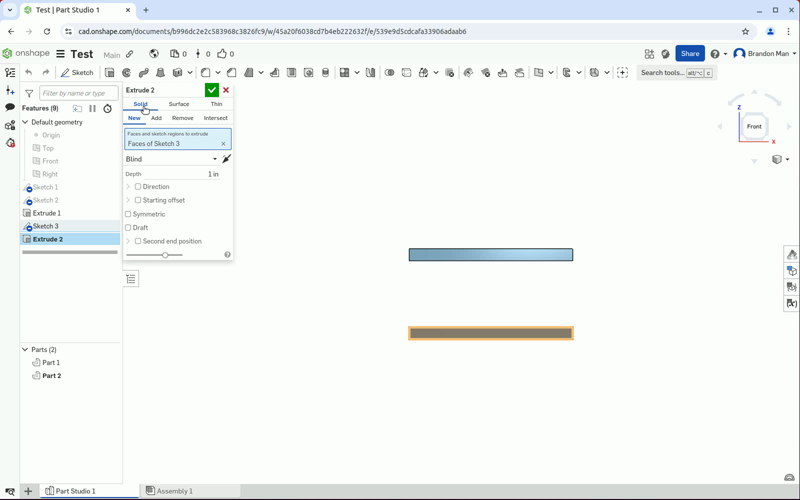
click(143, 106)
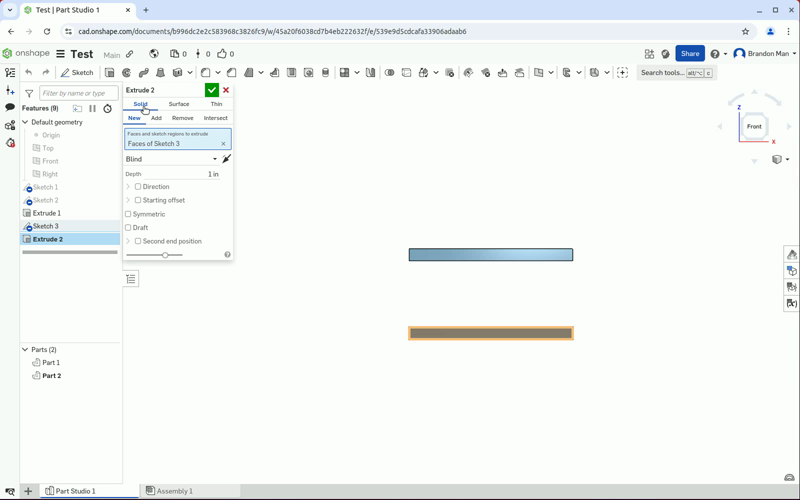
mouse_move(137, 120)
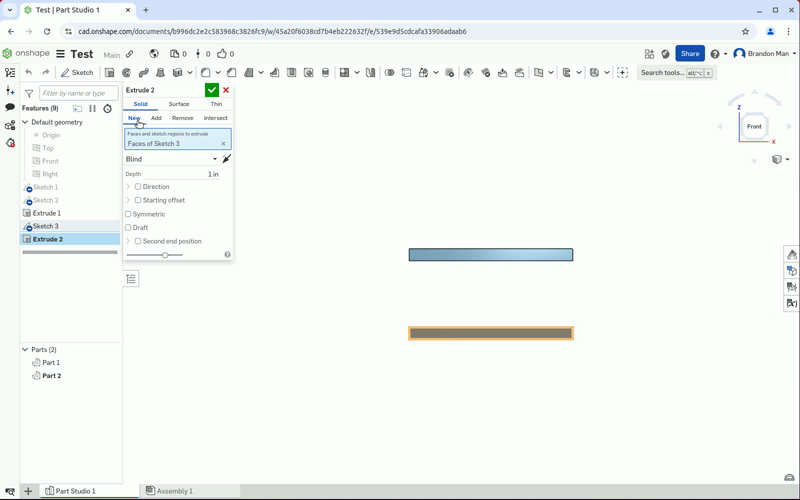
click(137, 120)
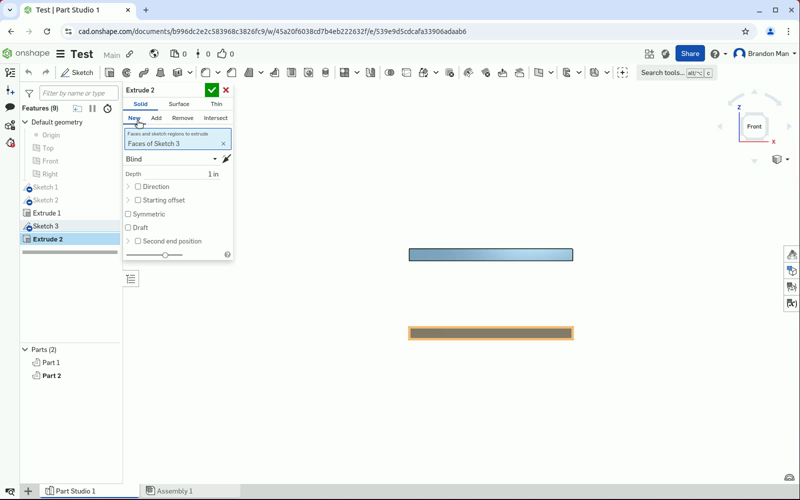
key(tab, 4)
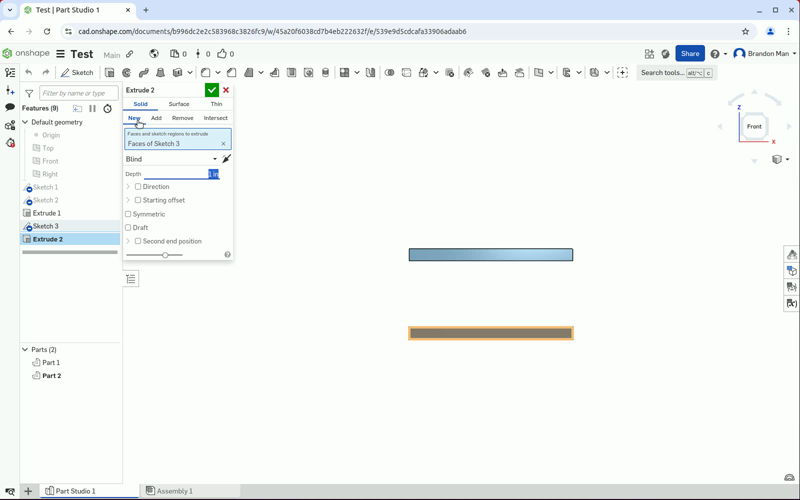
text(0.318)
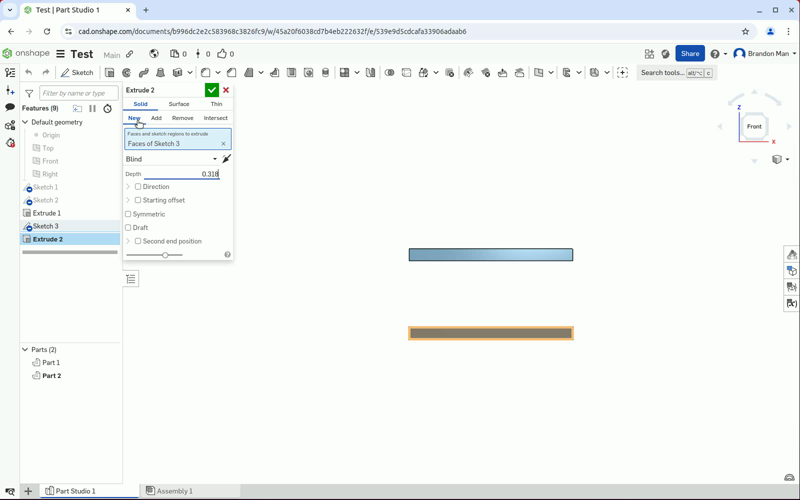
key(enter)
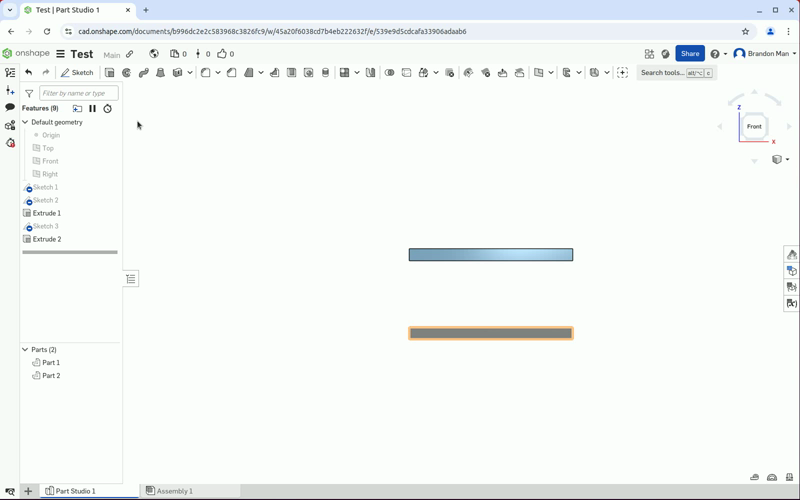
key(shift+h)
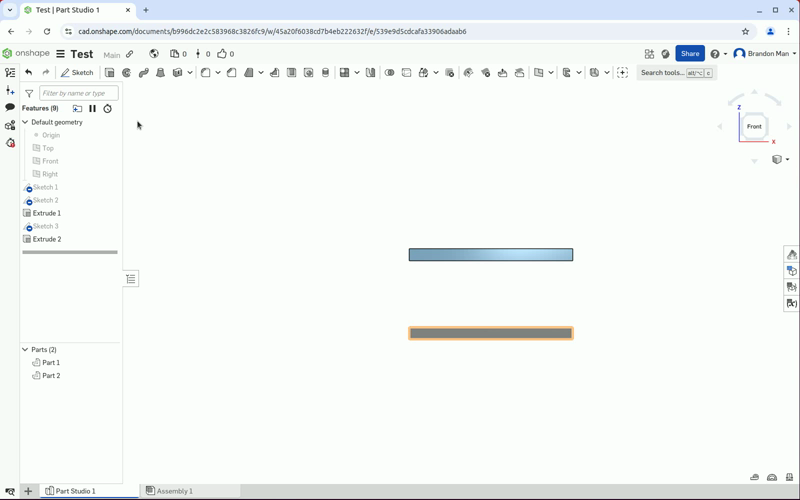
key(shift+h)
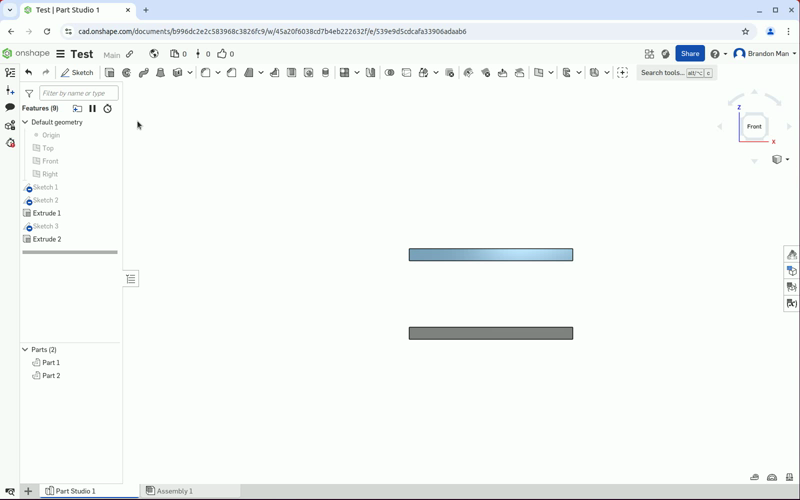
mouse_move(73, 189)
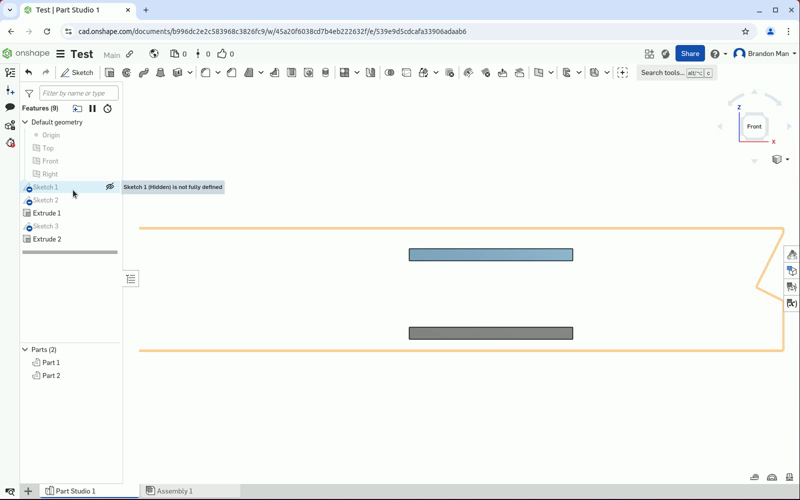
click(73, 189)
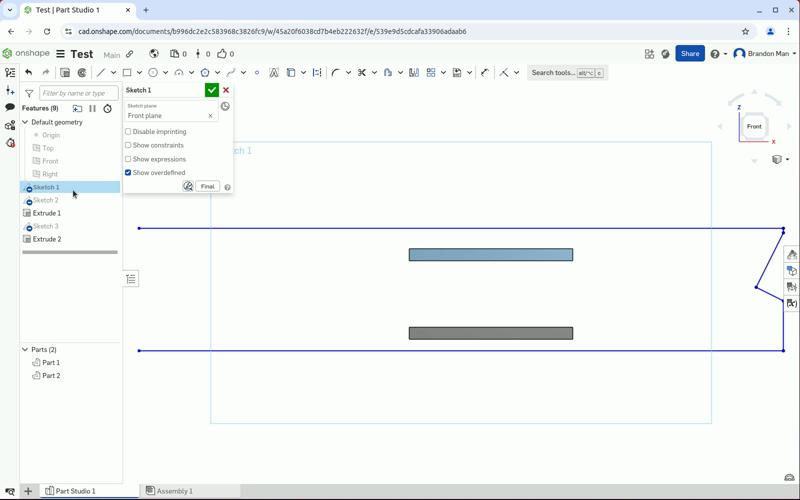
mouse_move(229, 92)
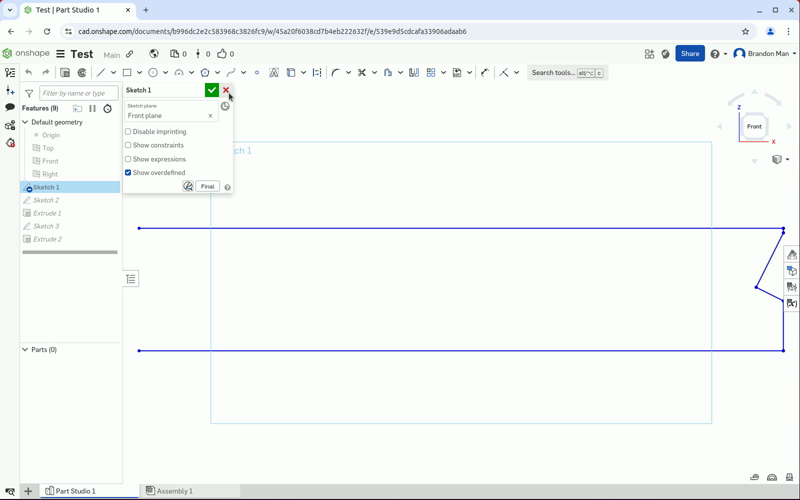
click(229, 92)
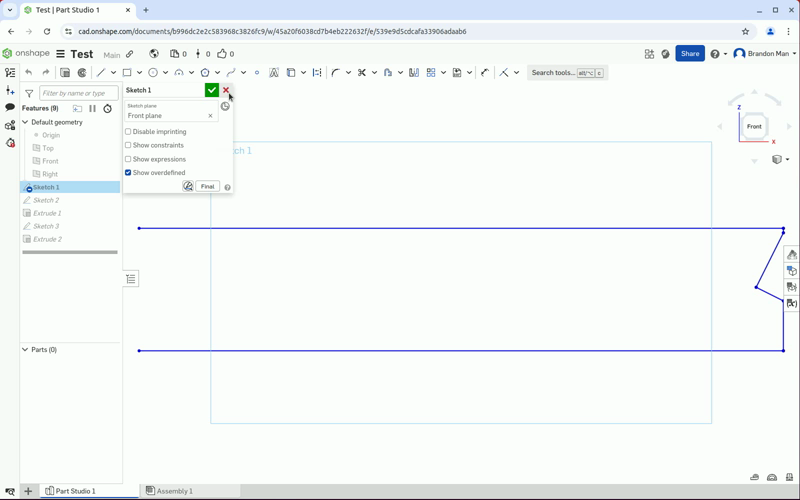
key(shift+s)
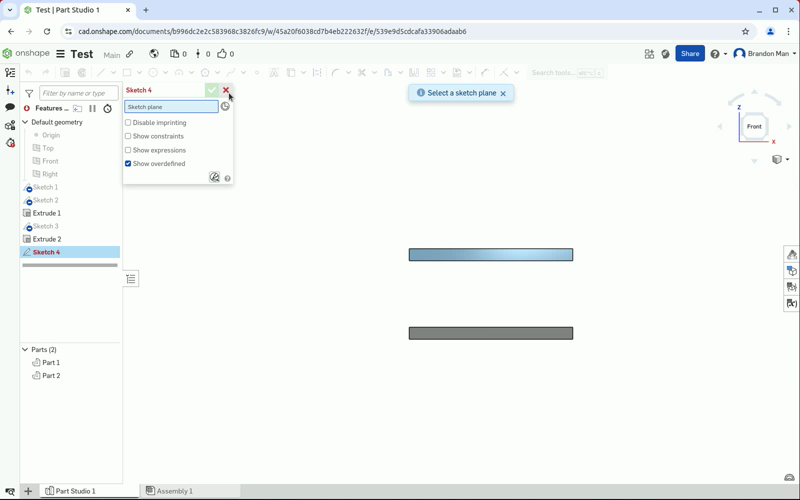
mouse_move(73, 163)
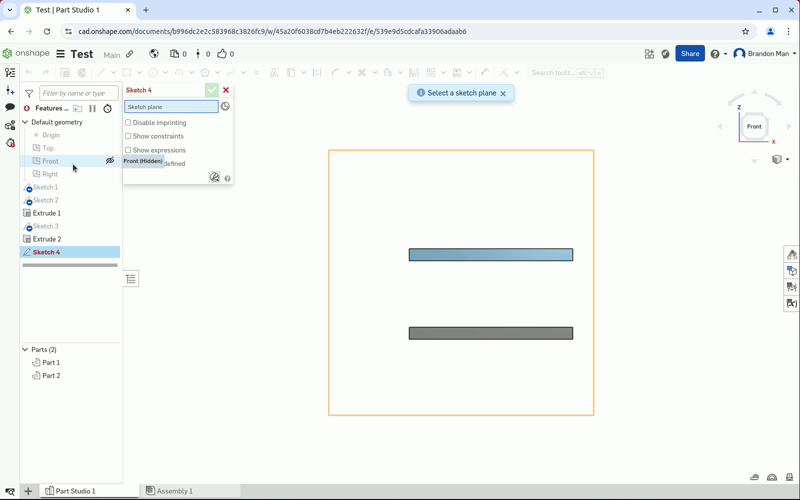
click(73, 163)
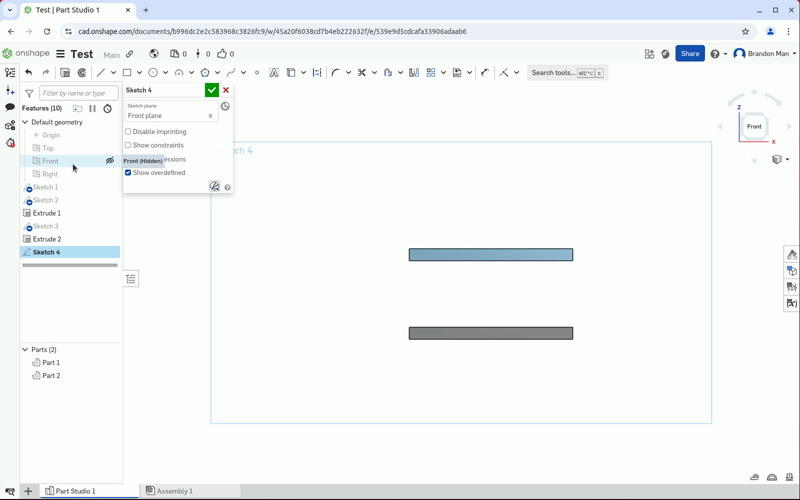
mouse_move(73, 352)
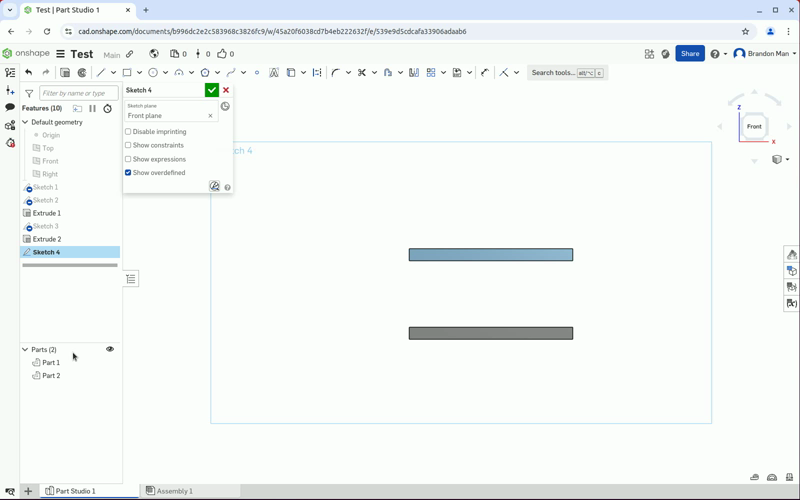
key(y)
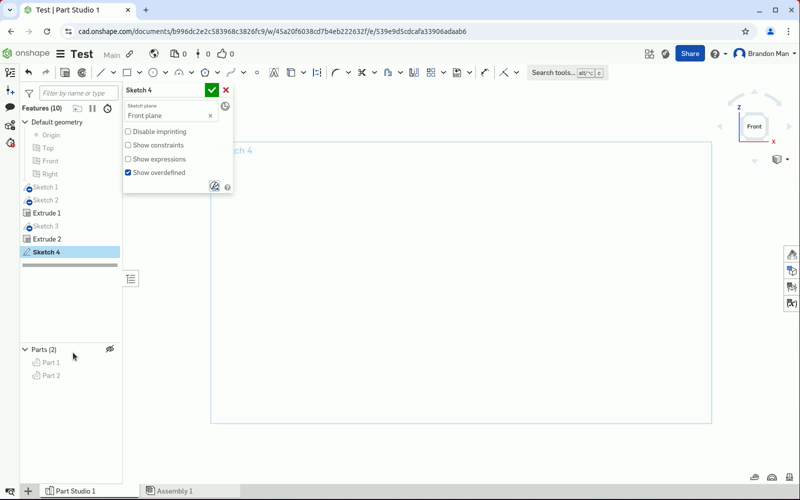
key(l)
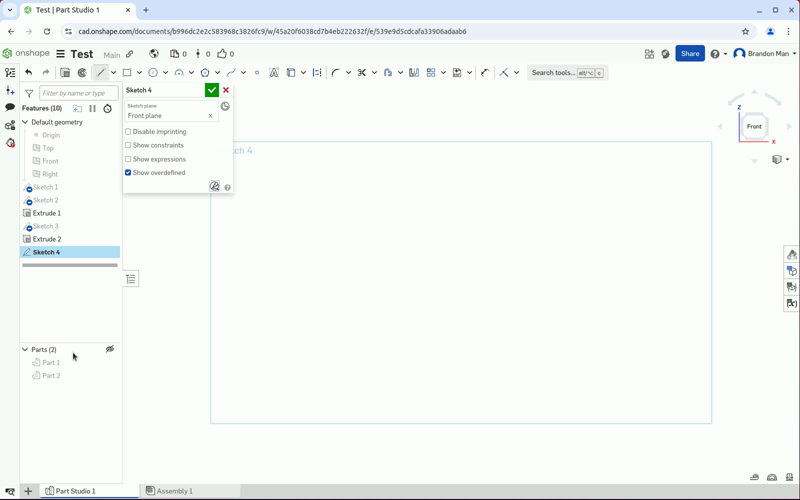
key_down(shift)
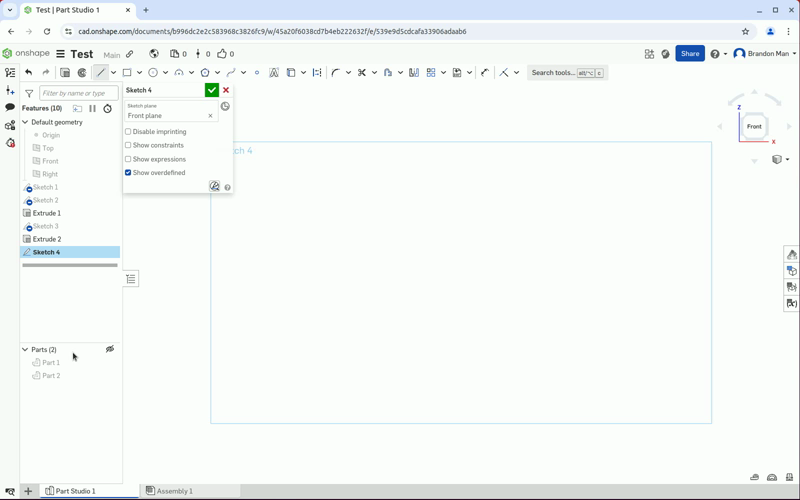
mouse_move(409, 326)
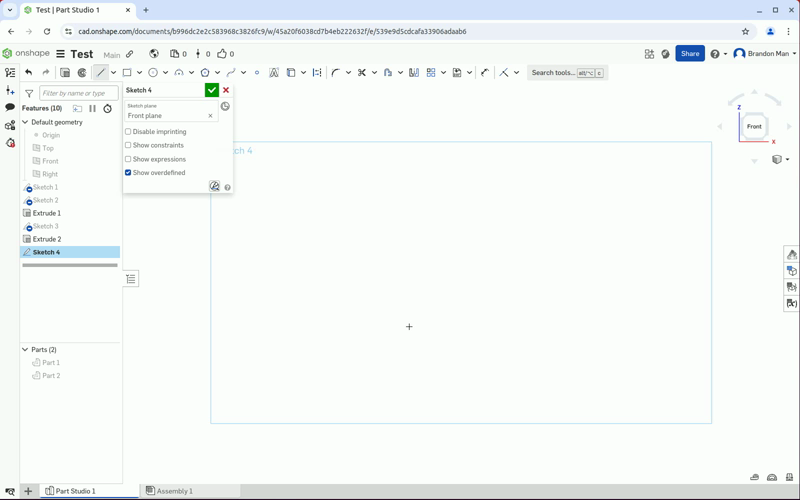
click(409, 326)
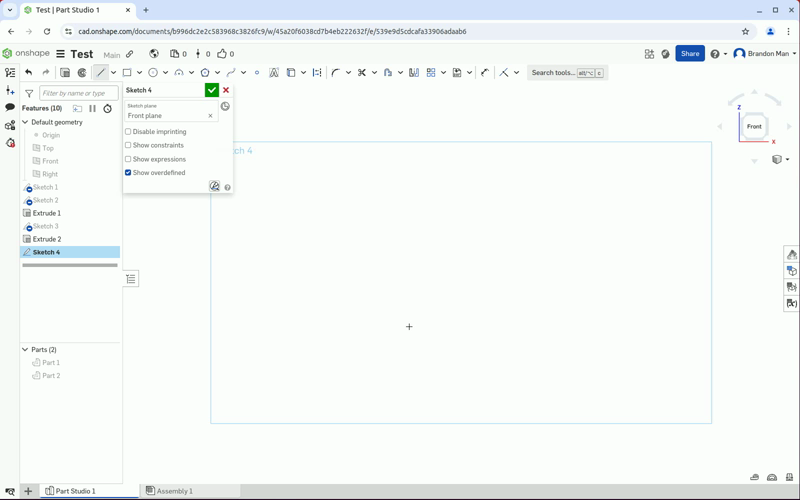
key_up(shift)
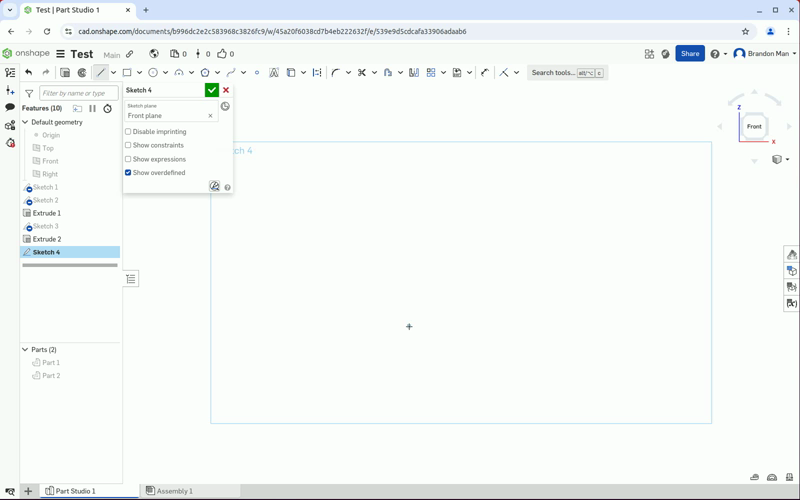
key_down(shift)
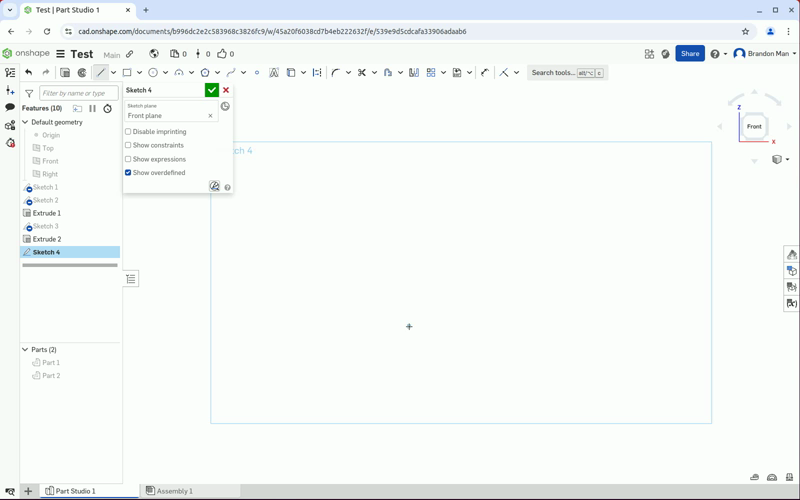
mouse_move(572, 326)
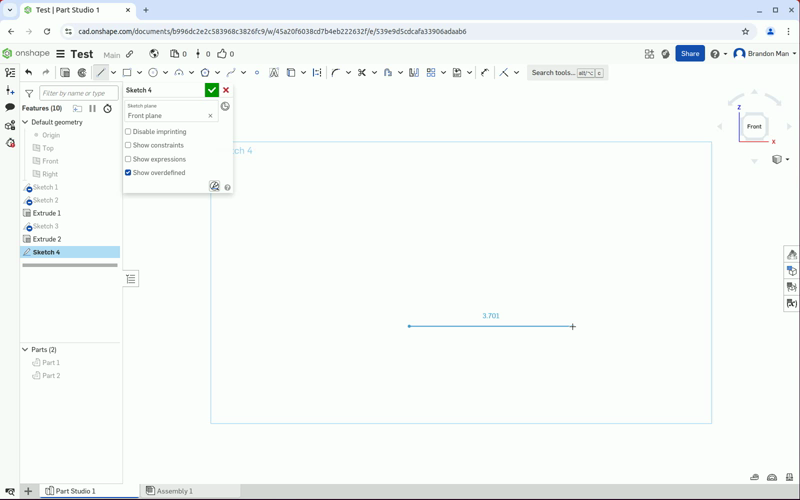
click(572, 326)
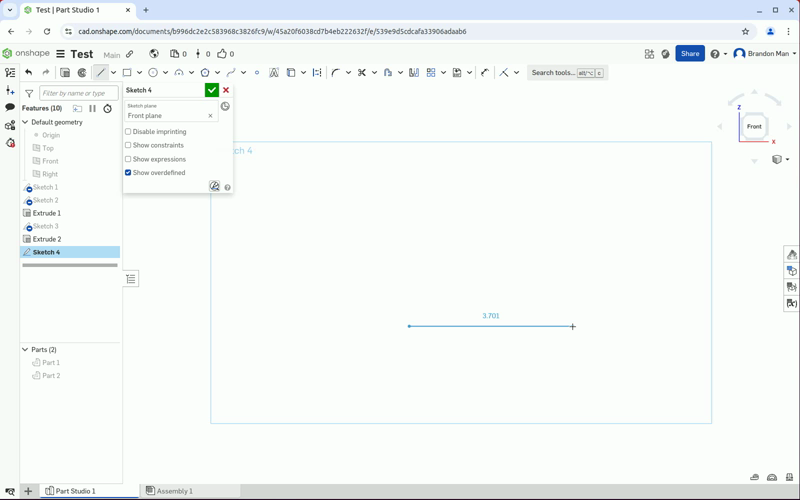
key_up(shift)
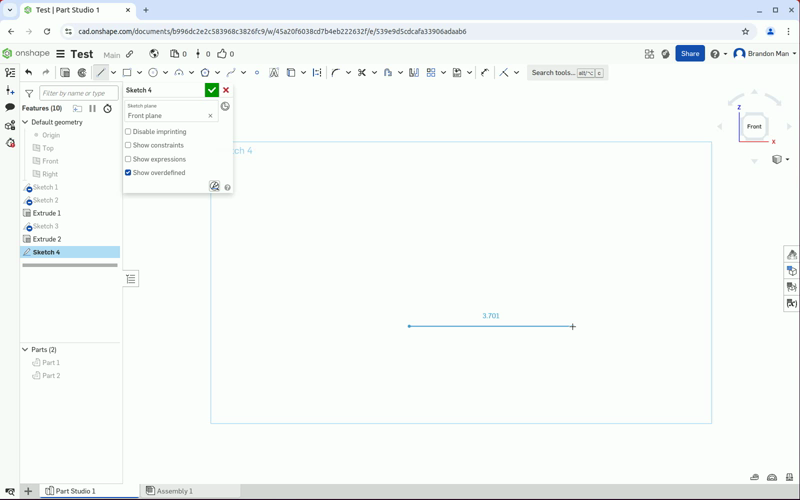
key_down(shift)
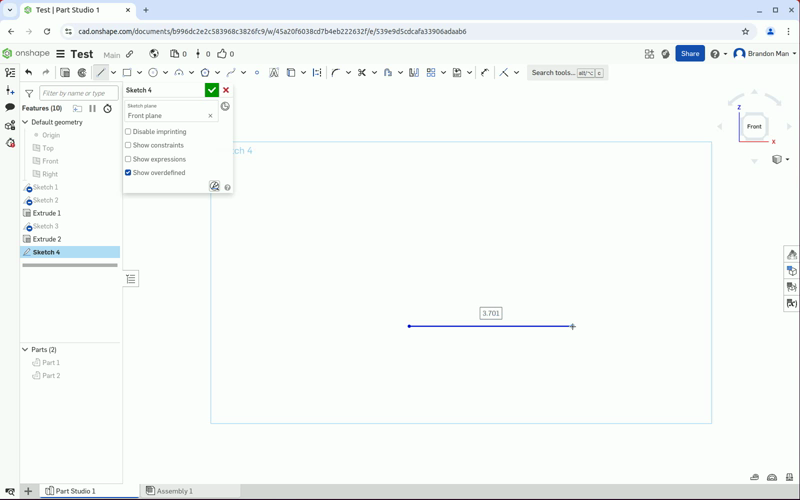
mouse_move(572, 260)
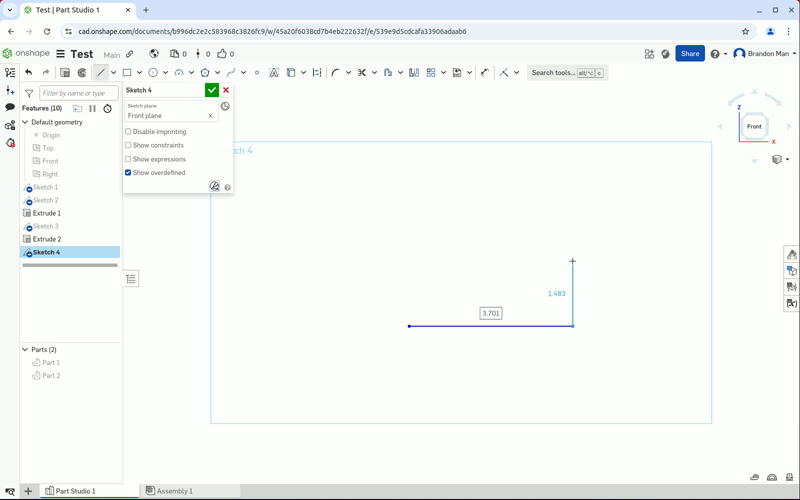
click(572, 260)
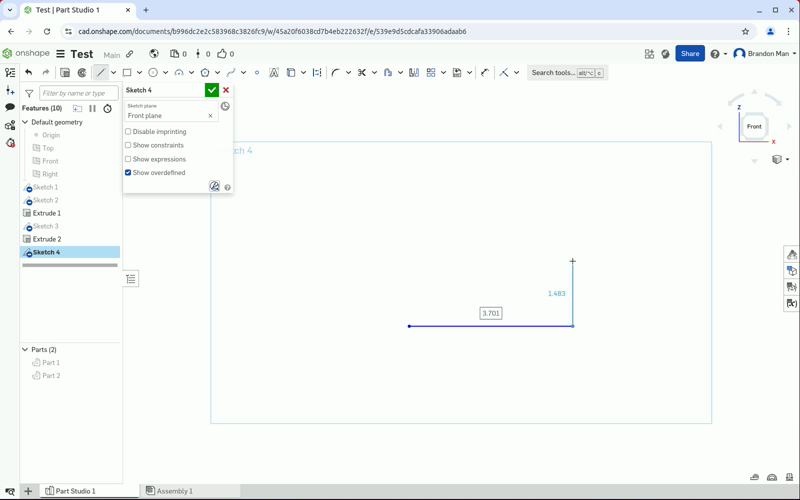
key_up(shift)
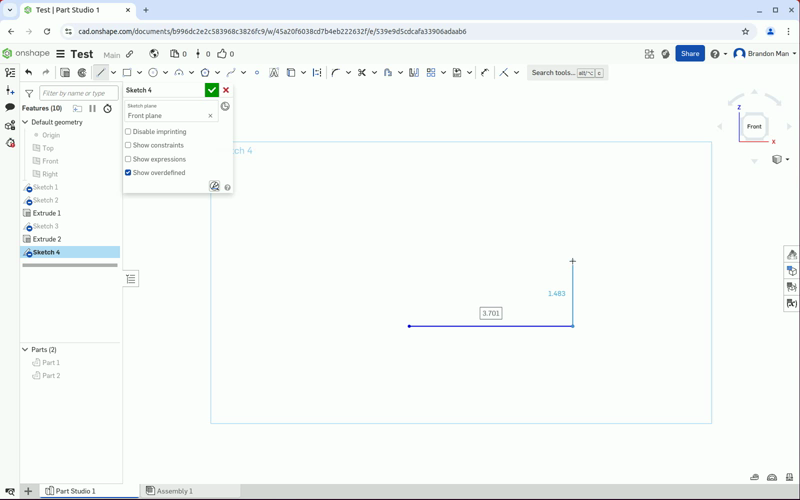
key_down(shift)
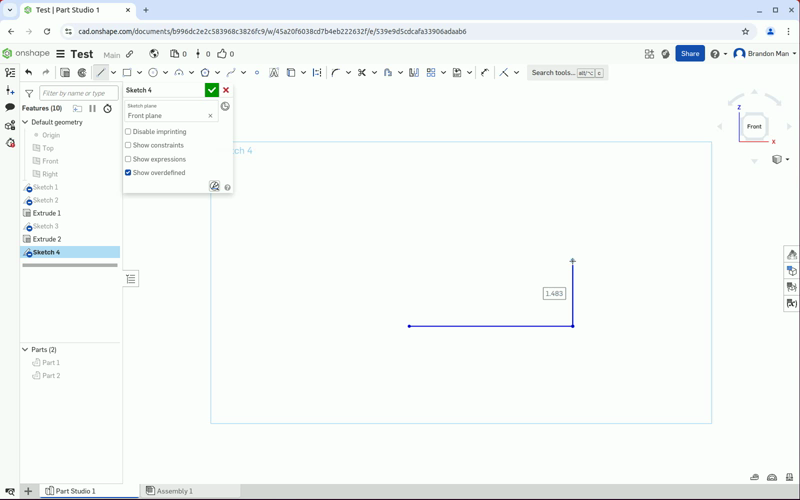
mouse_move(409, 260)
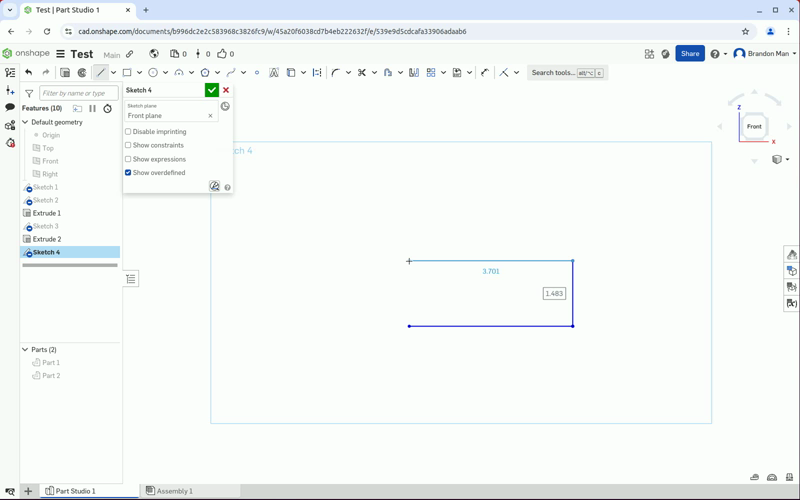
click(409, 260)
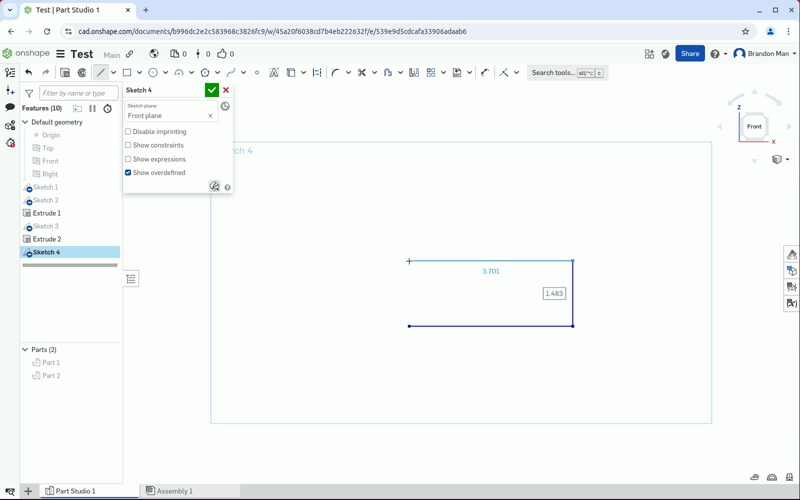
key_up(shift)
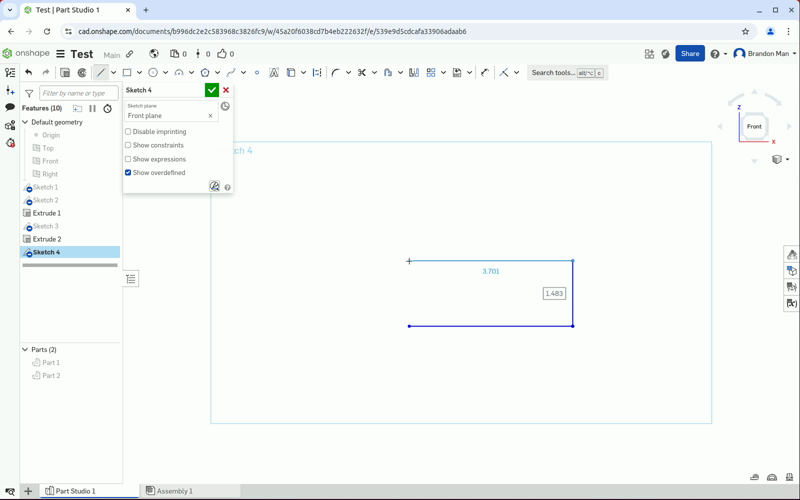
key_down(shift)
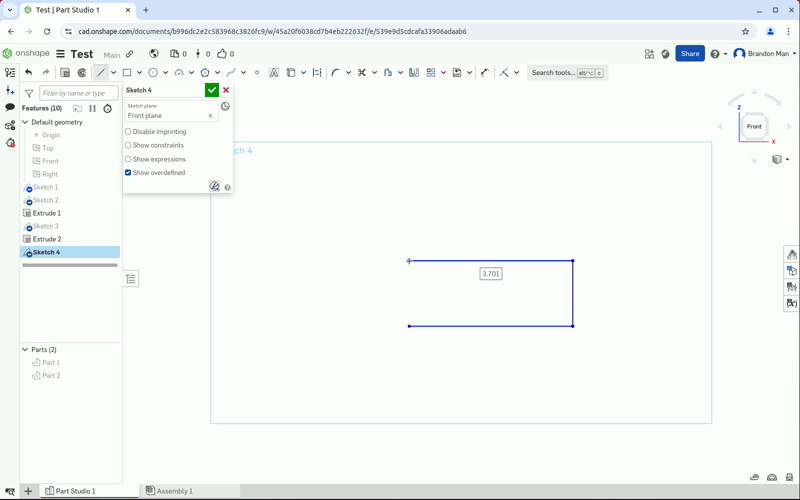
mouse_move(409, 326)
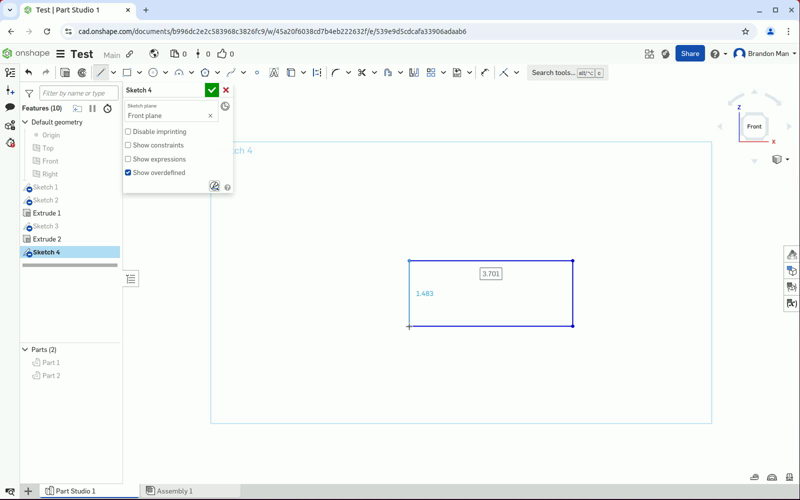
key_up(shift)
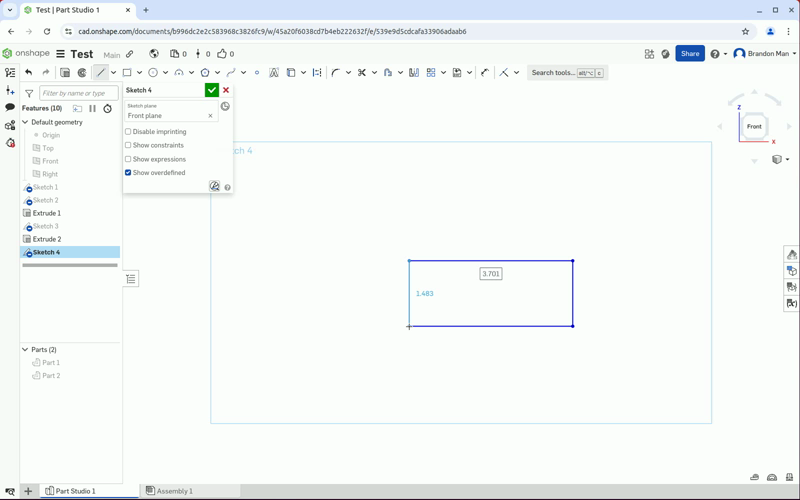
click(409, 326)
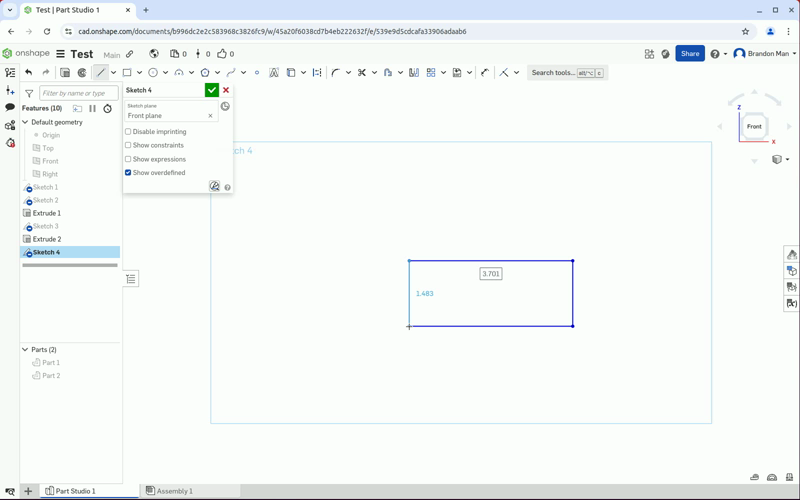
key(esc)
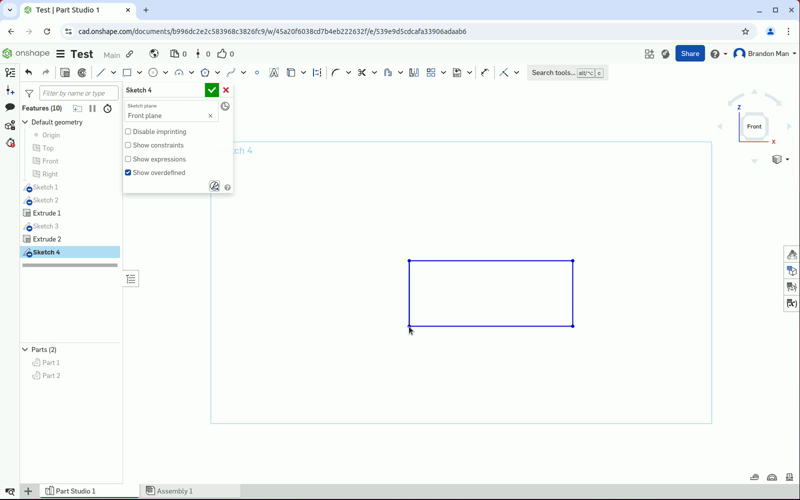
mouse_move(468, 280)
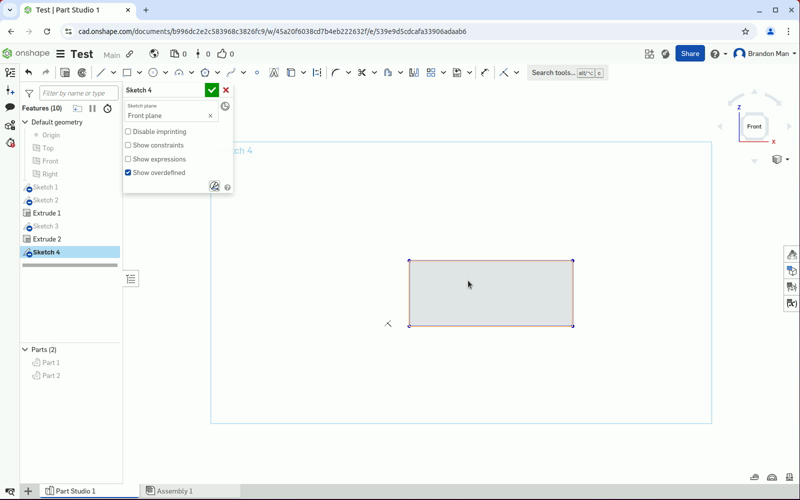
click(468, 280)
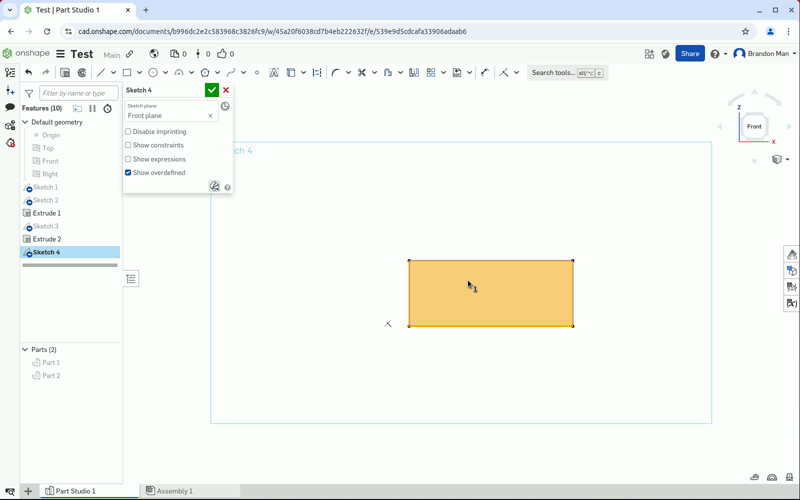
mouse_move(73, 352)
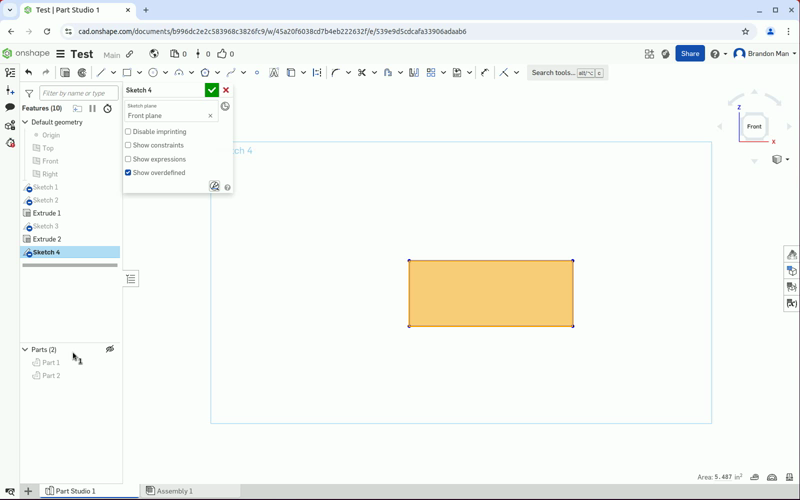
key(shift+y)
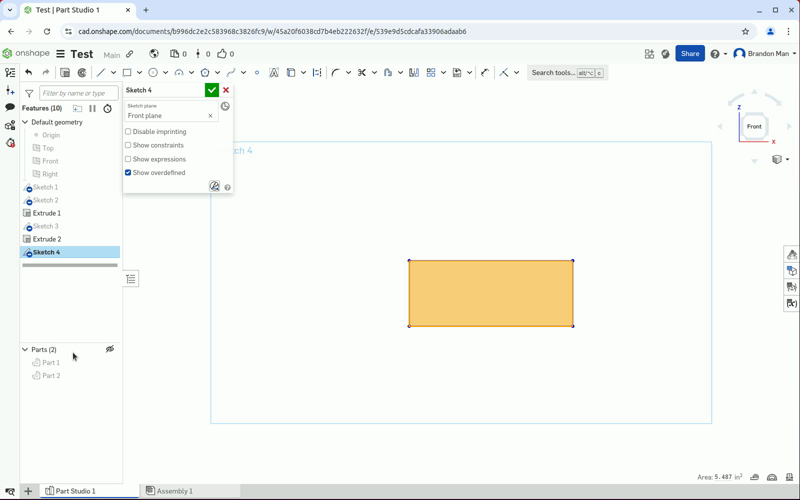
key(shift+e)
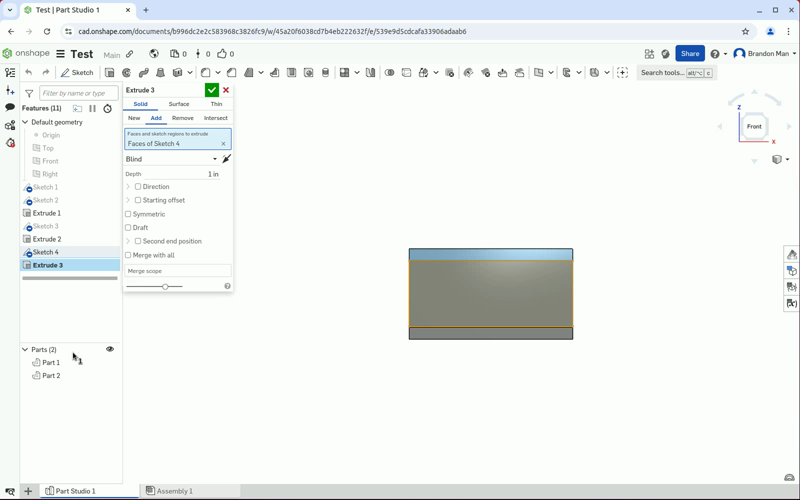
mouse_move(143, 106)
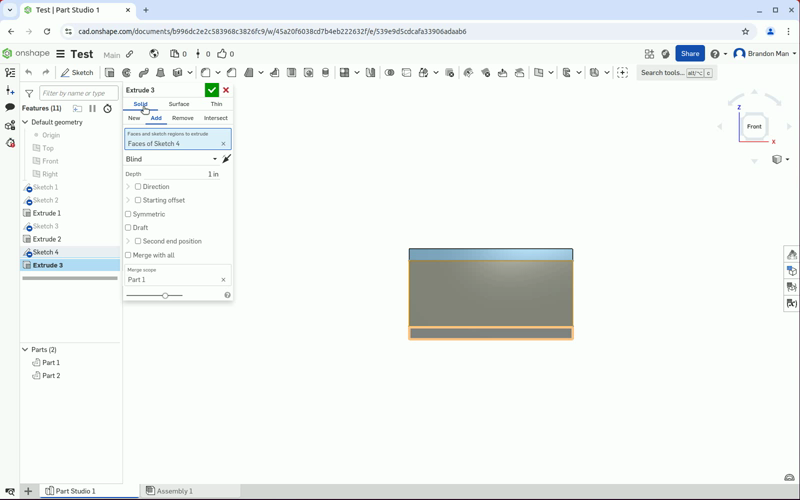
click(143, 106)
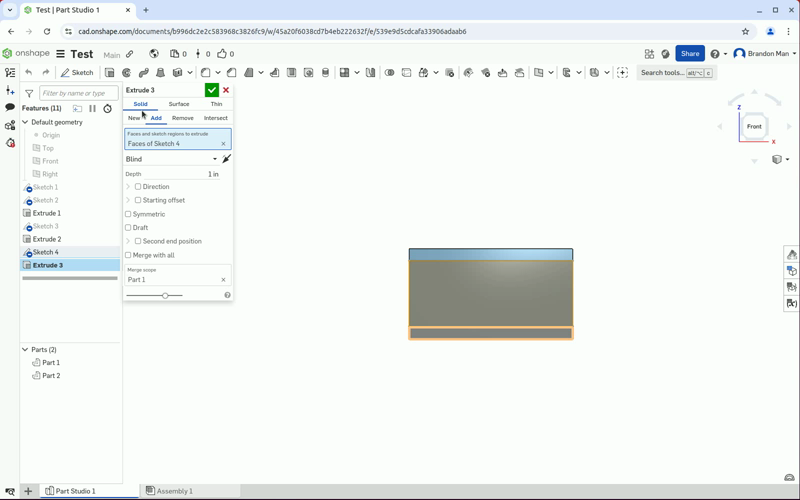
mouse_move(137, 120)
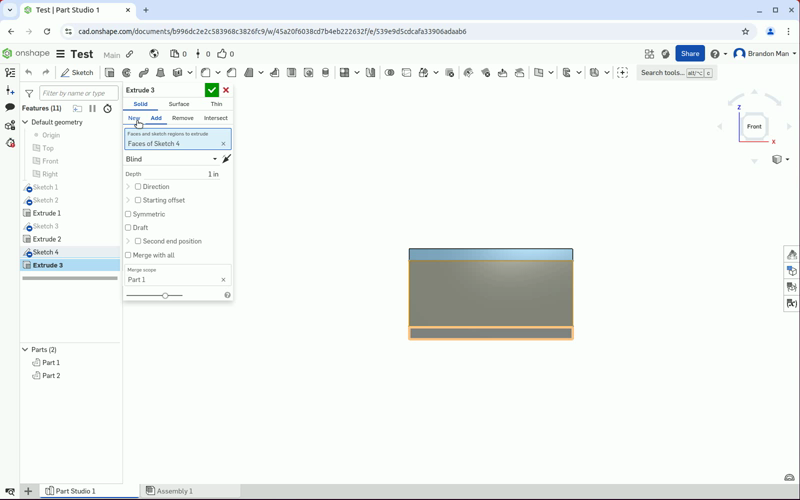
click(137, 120)
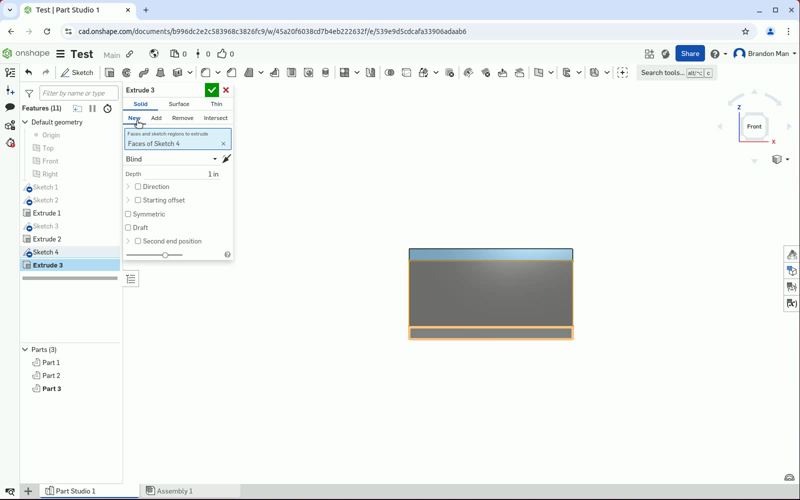
key(tab, 4)
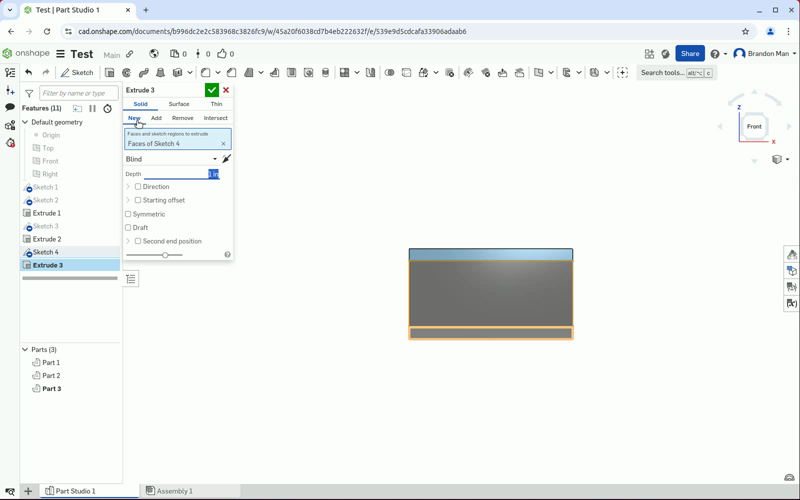
text(0.318)
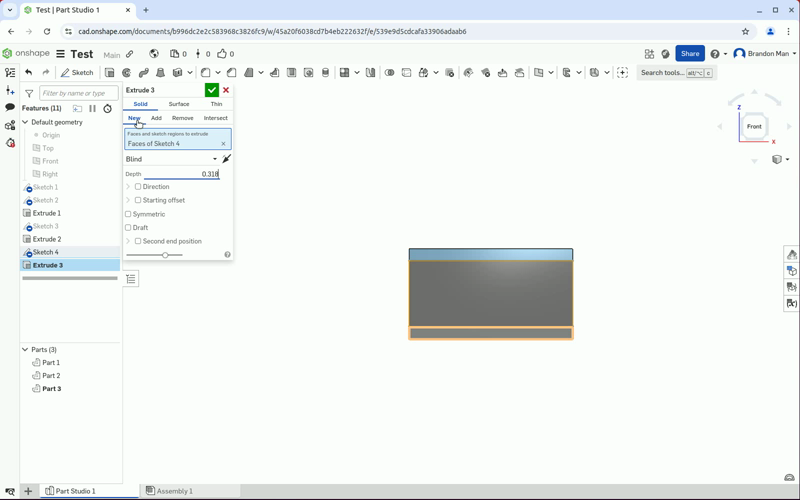
key(enter)
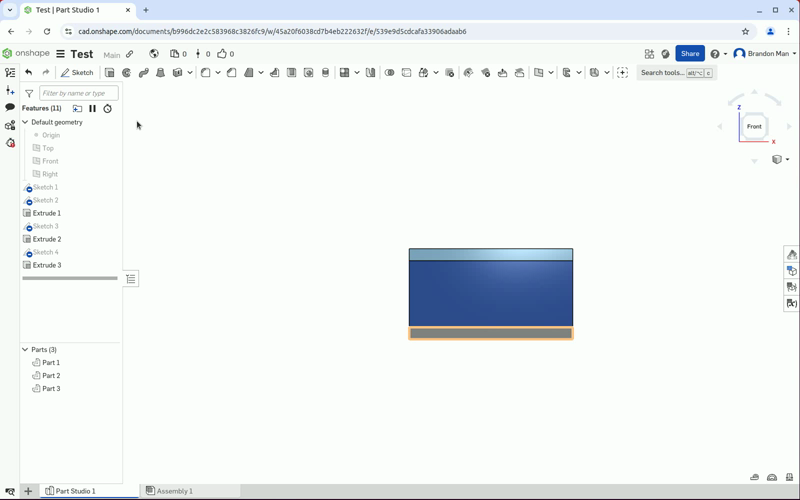
key(shift+h)
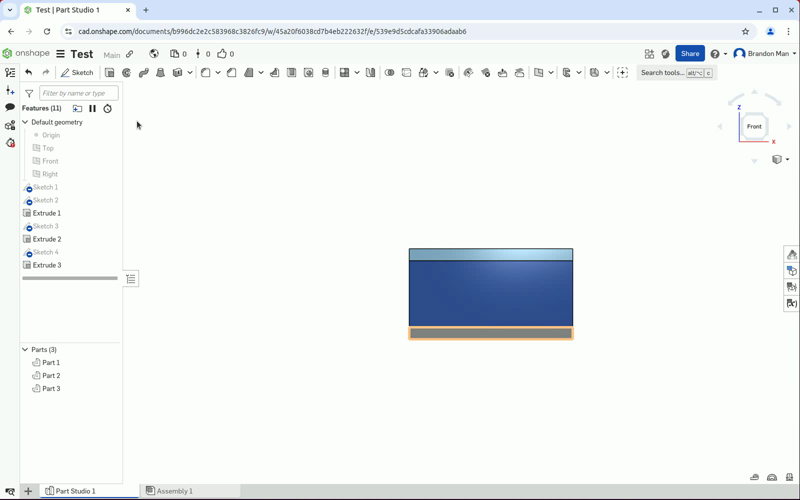
key(shift+h)
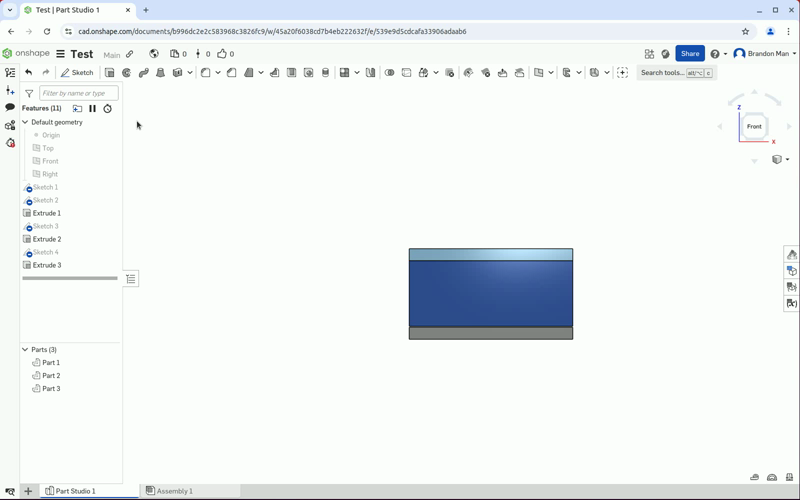
mouse_move(73, 189)
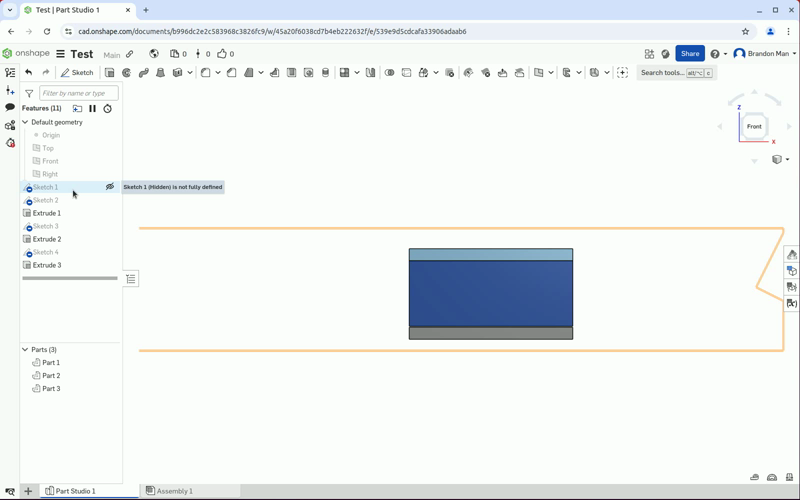
click(73, 189)
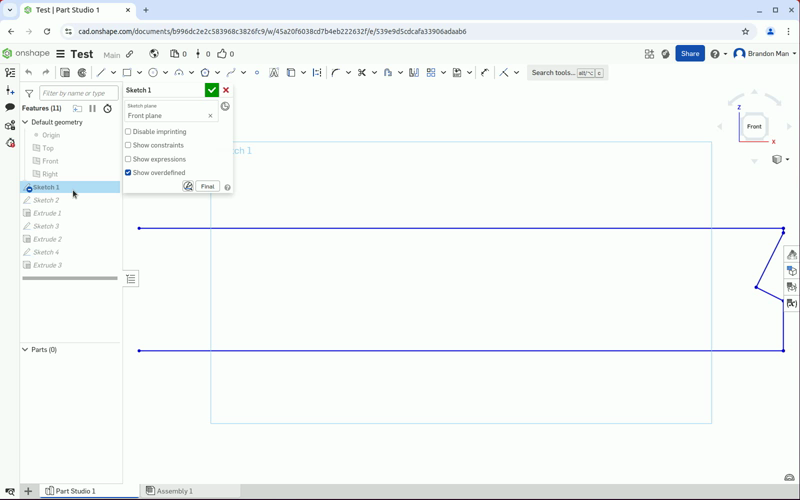
mouse_move(229, 92)
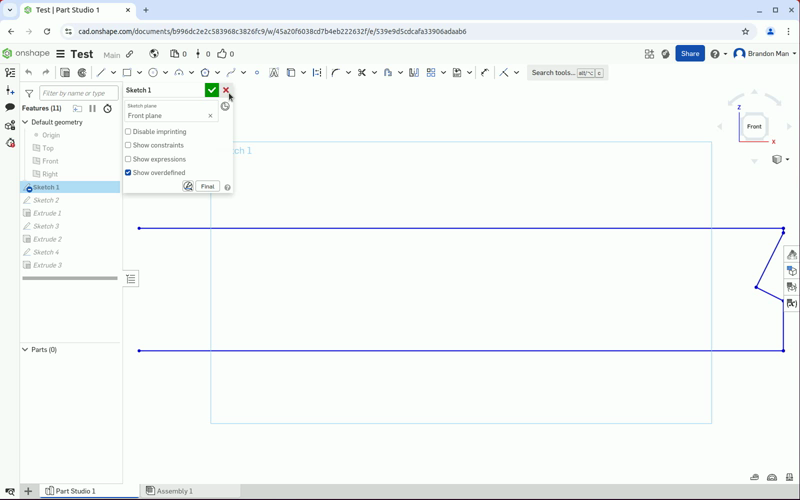
click(229, 92)
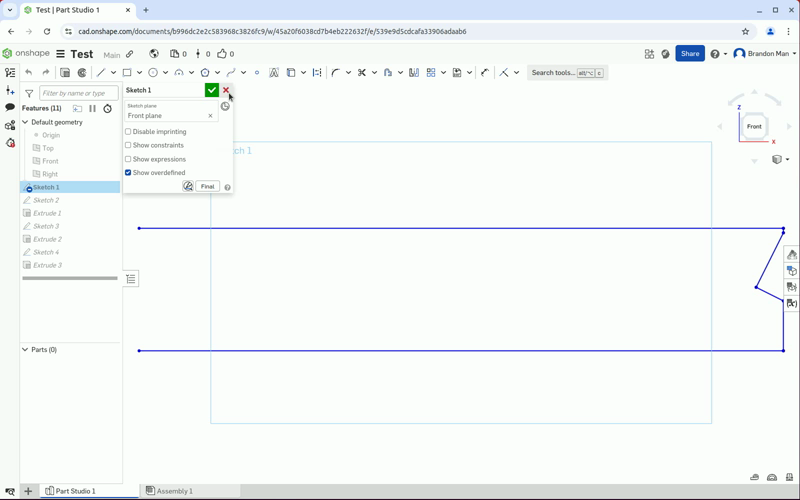
key(shift+s)
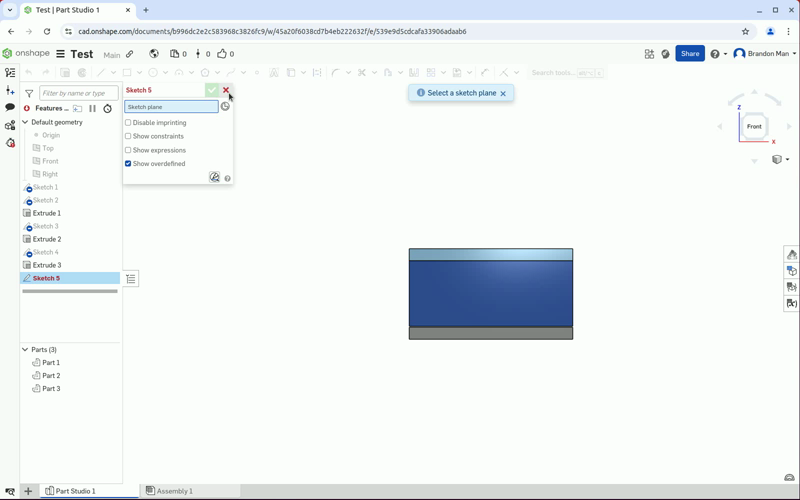
mouse_move(73, 163)
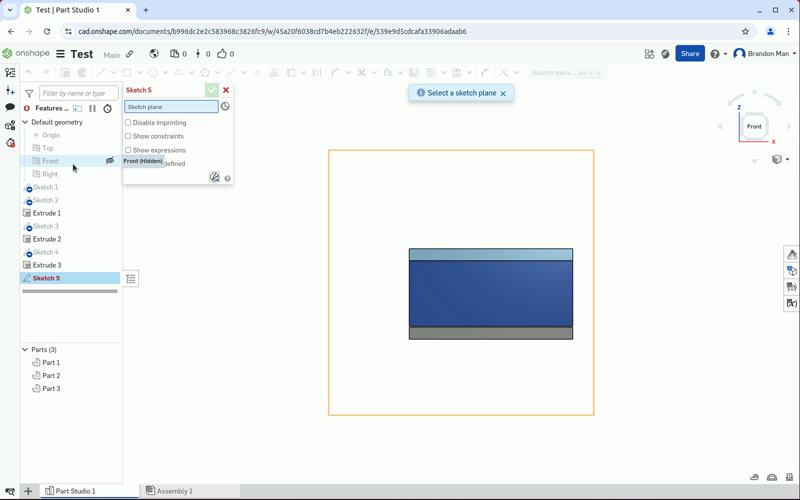
click(73, 163)
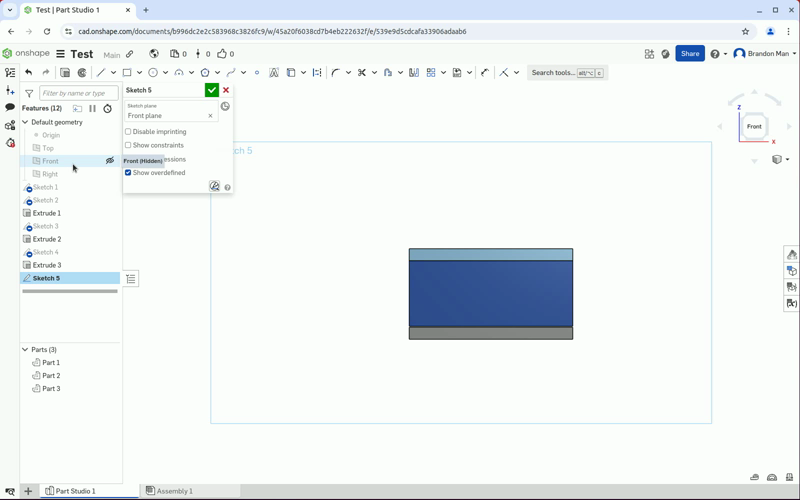
mouse_move(73, 352)
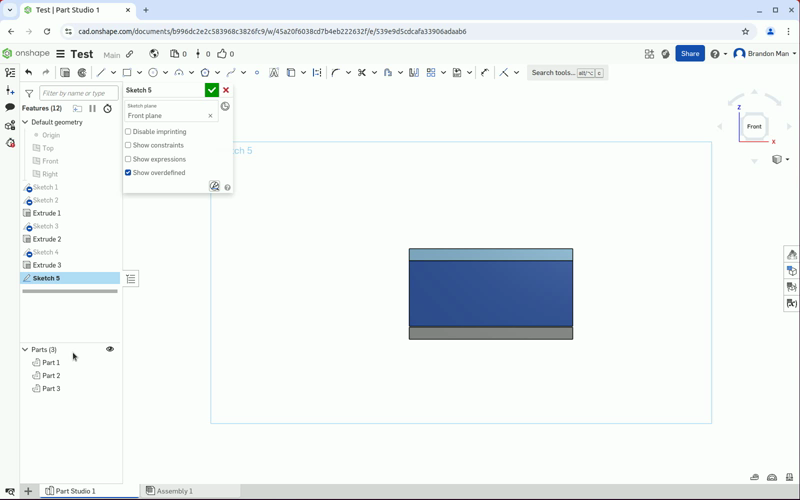
key(y)
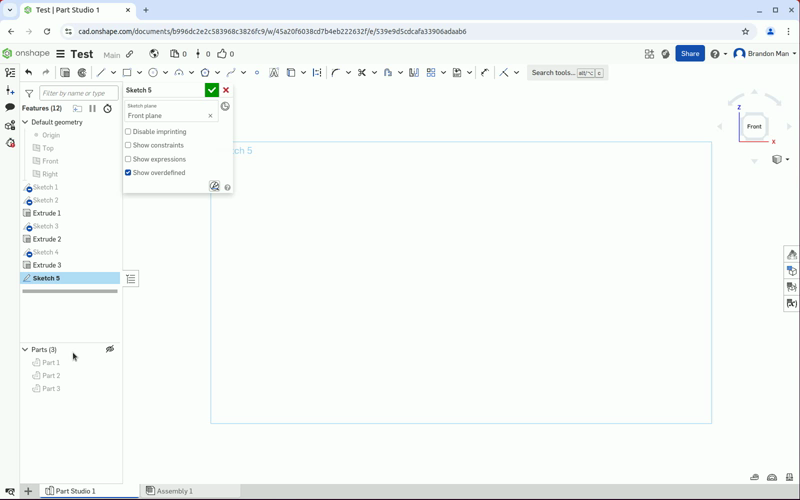
key(l)
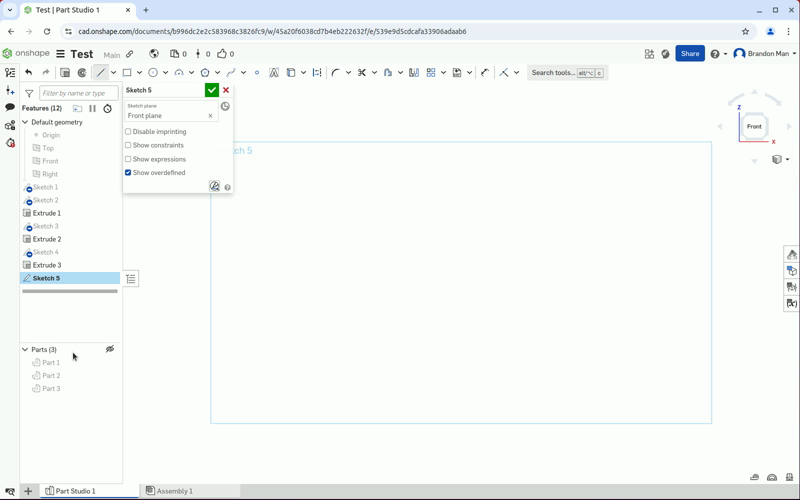
key_down(shift)
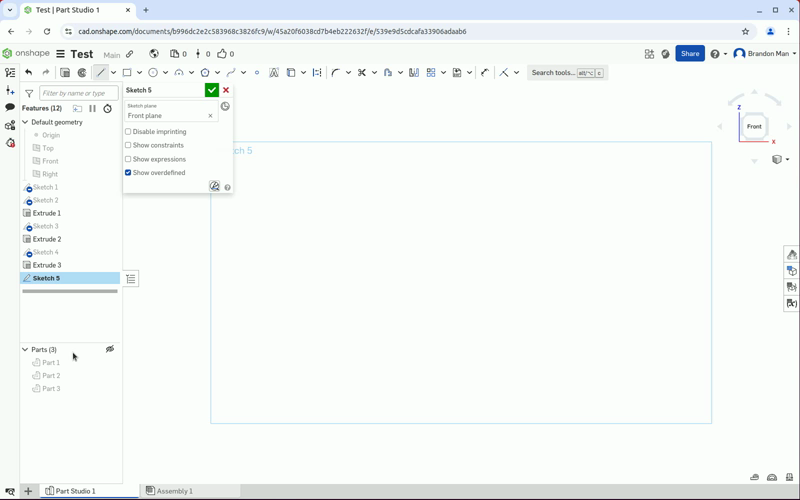
mouse_move(409, 249)
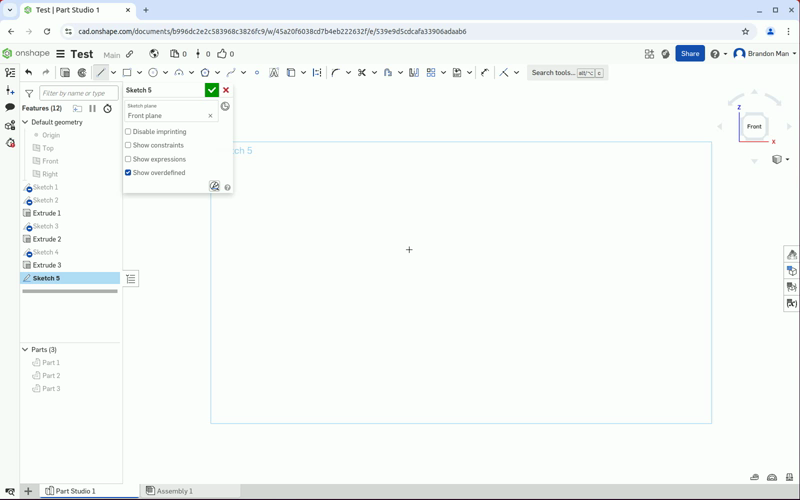
click(409, 249)
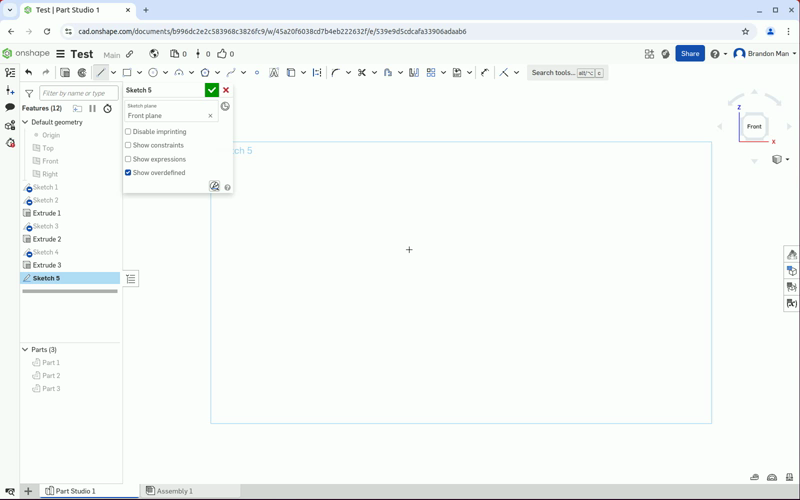
key_up(shift)
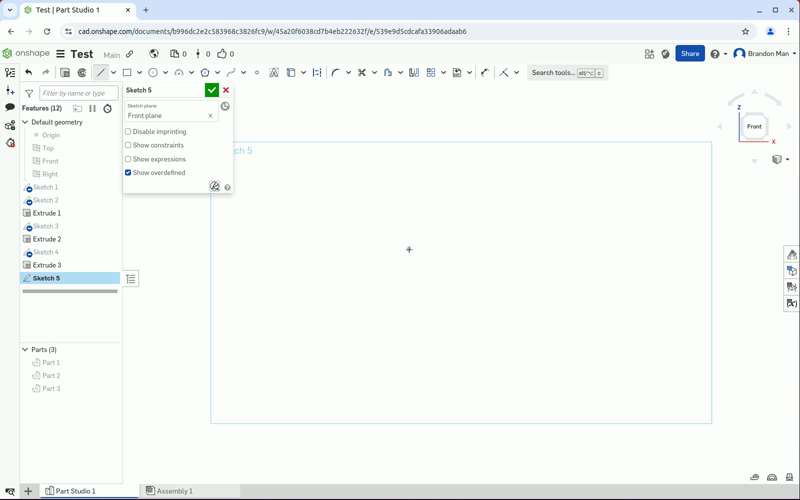
key_down(shift)
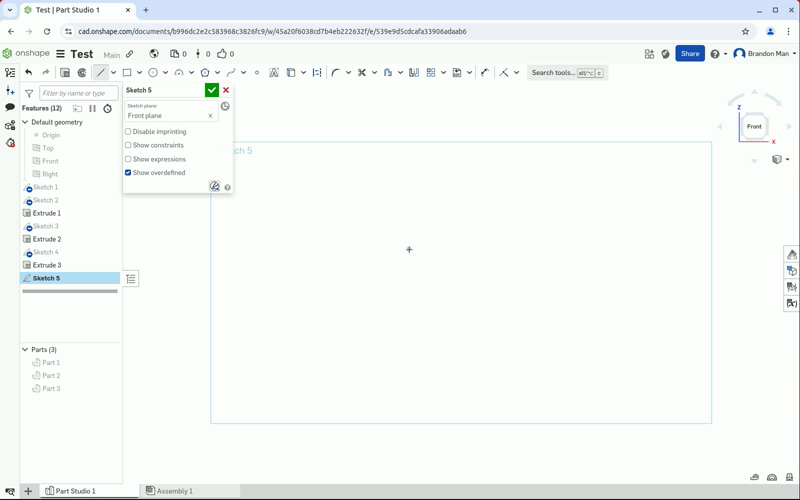
mouse_move(572, 249)
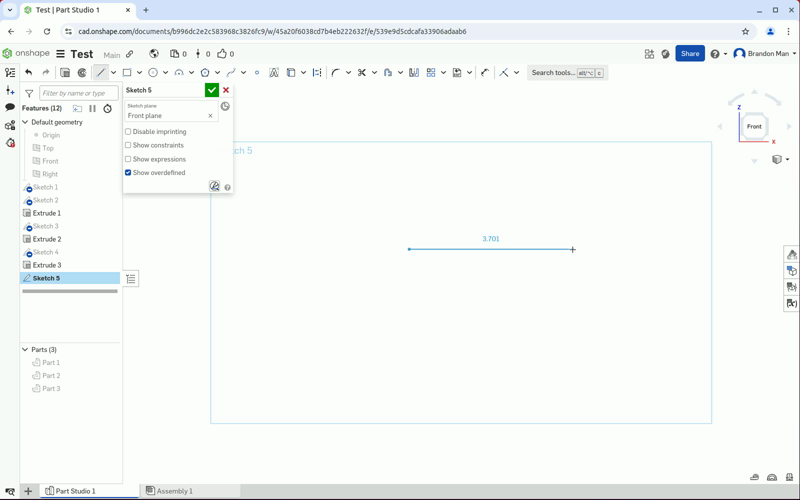
click(572, 249)
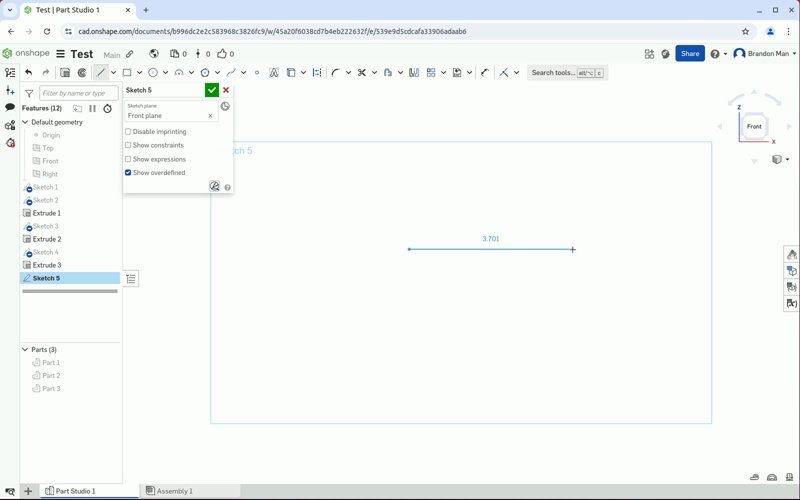
key_up(shift)
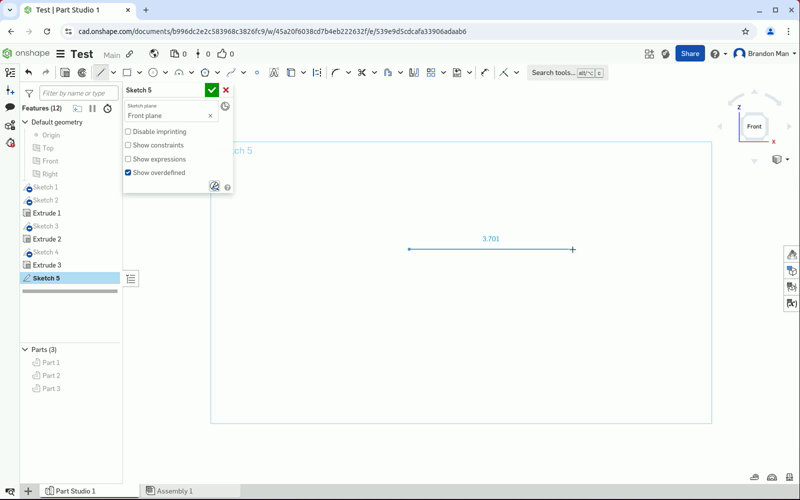
key_down(shift)
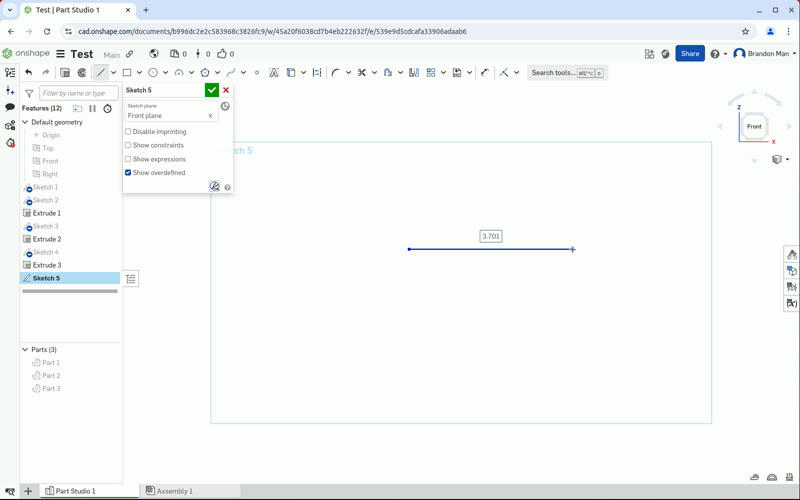
mouse_move(589, 249)
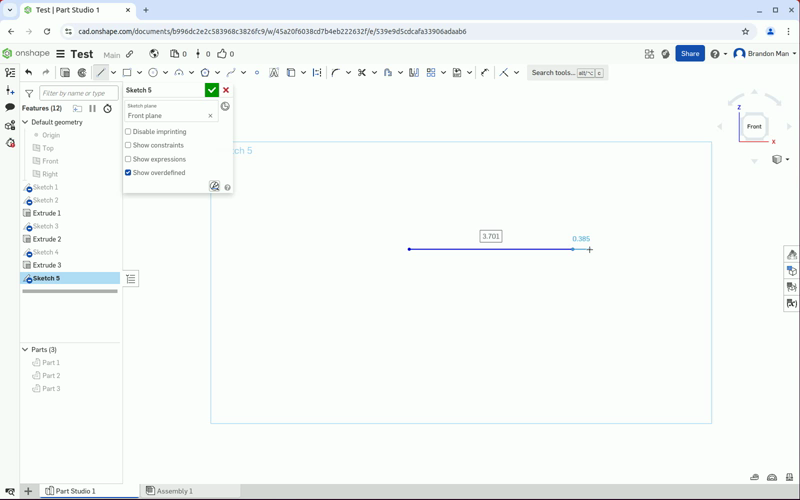
mouse_move(572, 231)
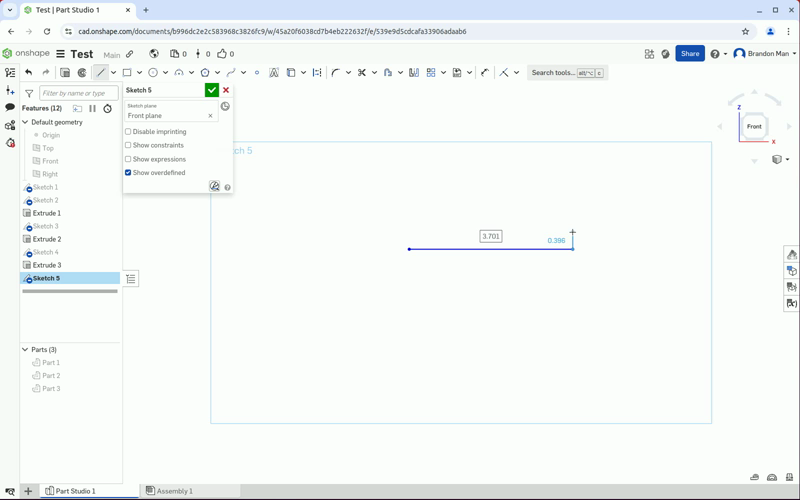
click(572, 231)
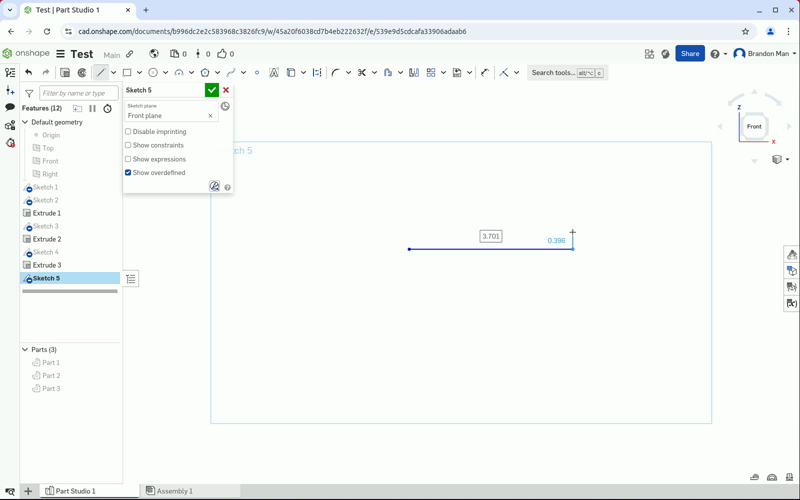
key_up(shift)
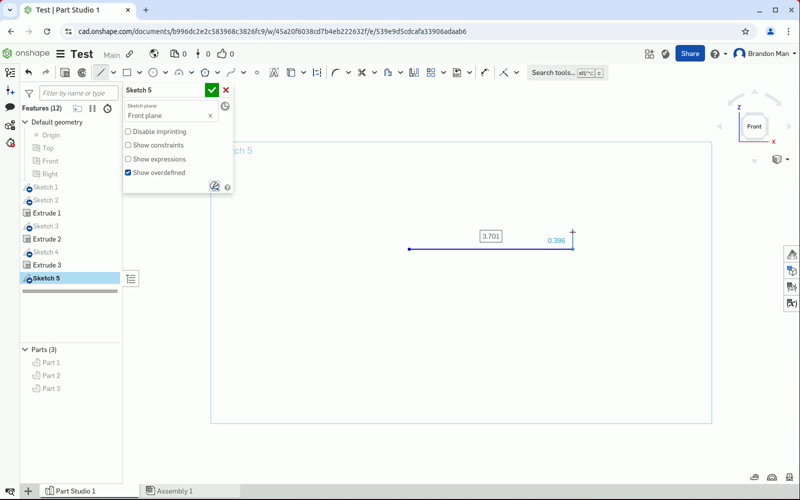
key_down(shift)
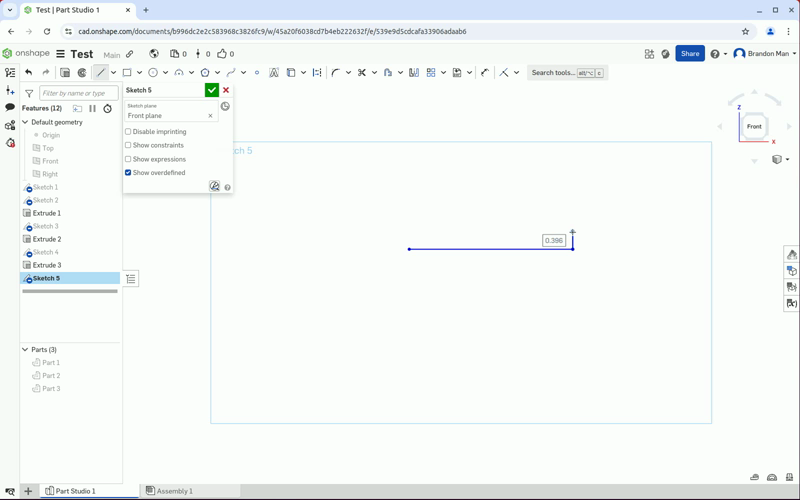
mouse_move(409, 231)
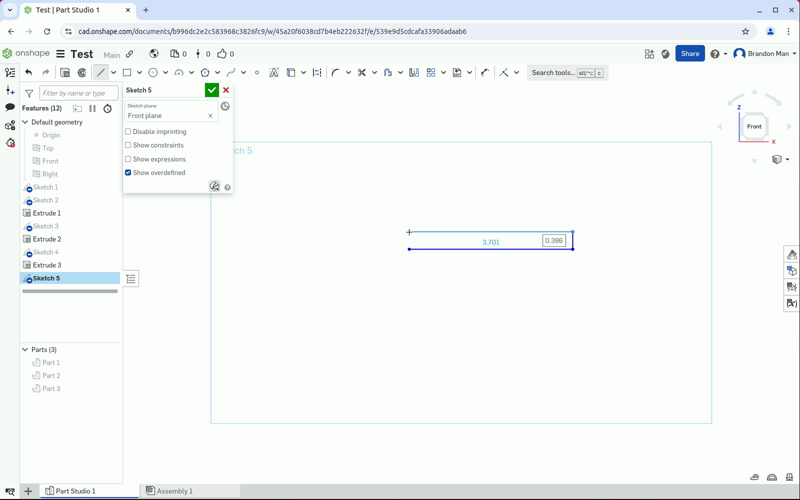
click(409, 231)
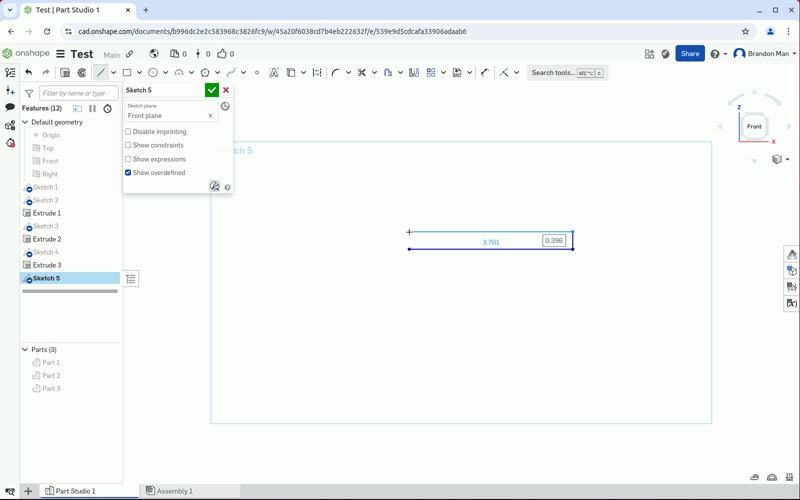
key_up(shift)
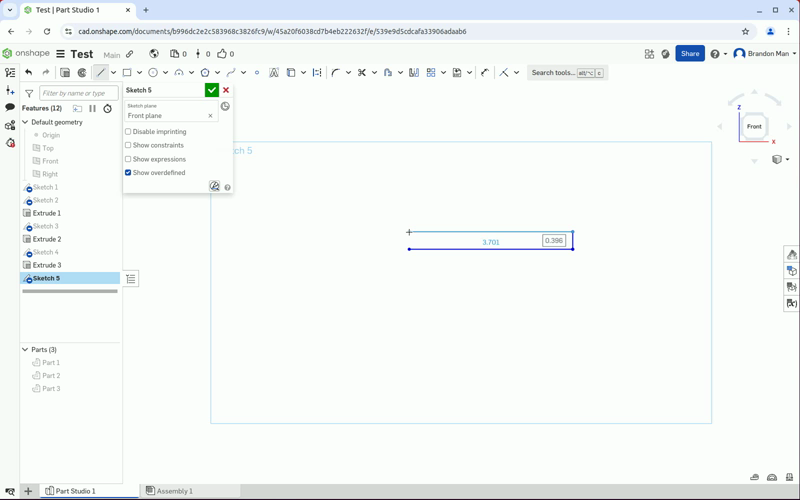
mouse_move(439, 231)
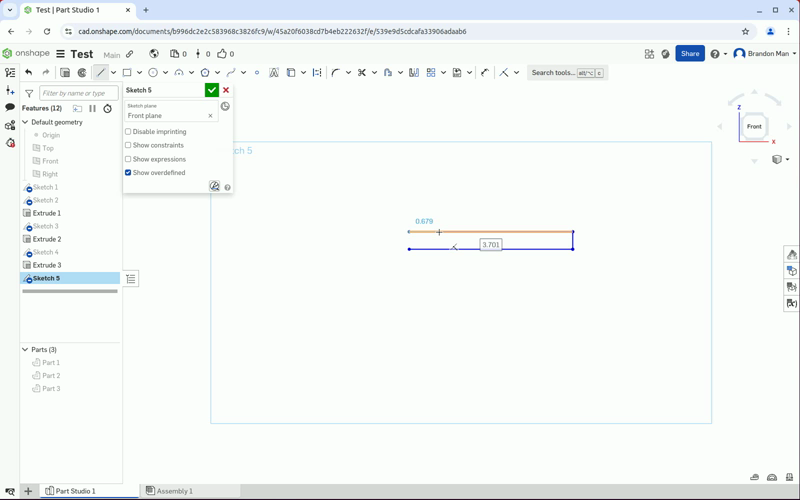
key_down(shift)
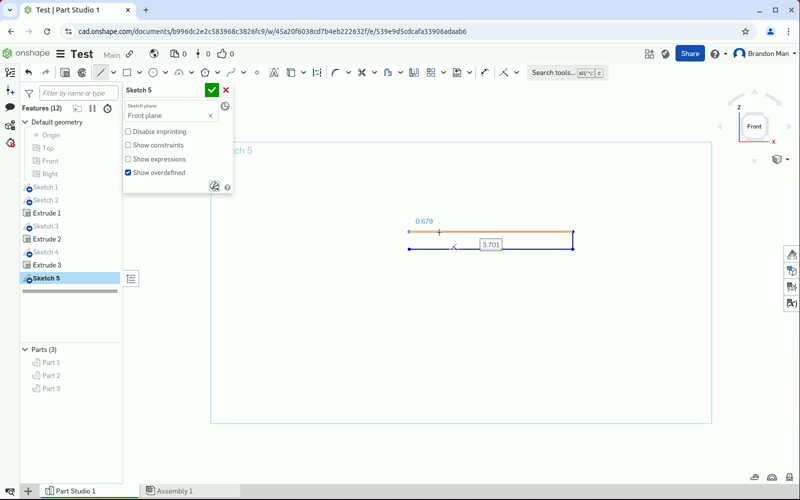
mouse_move(409, 249)
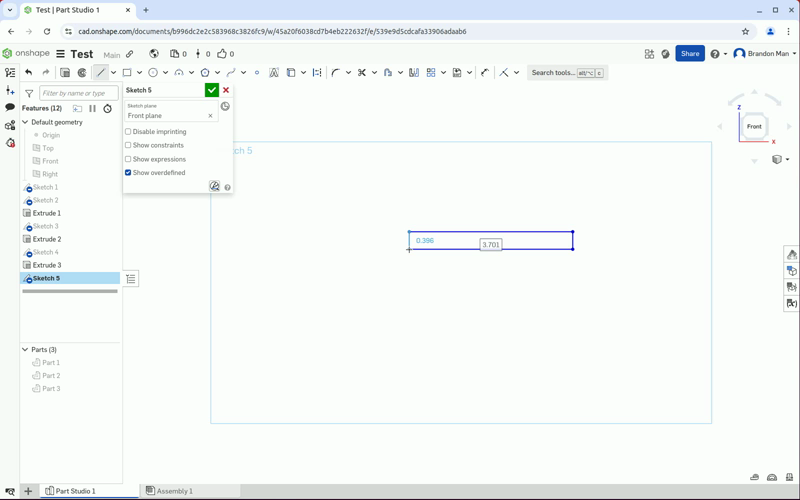
key_up(shift)
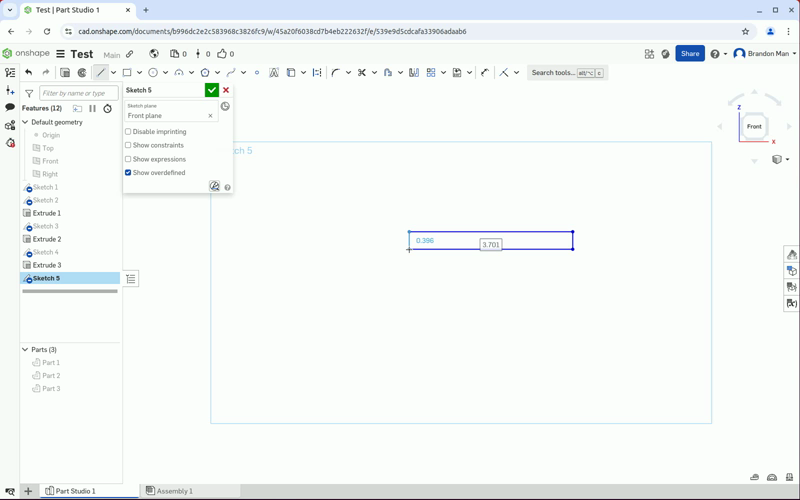
click(409, 249)
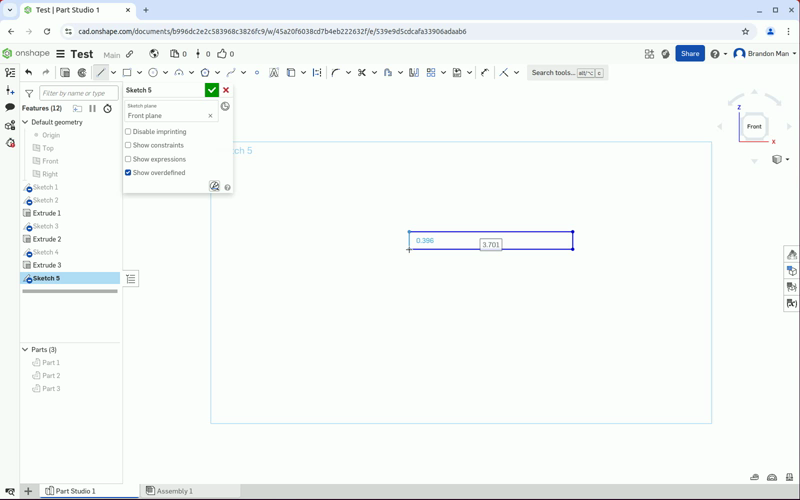
key(esc)
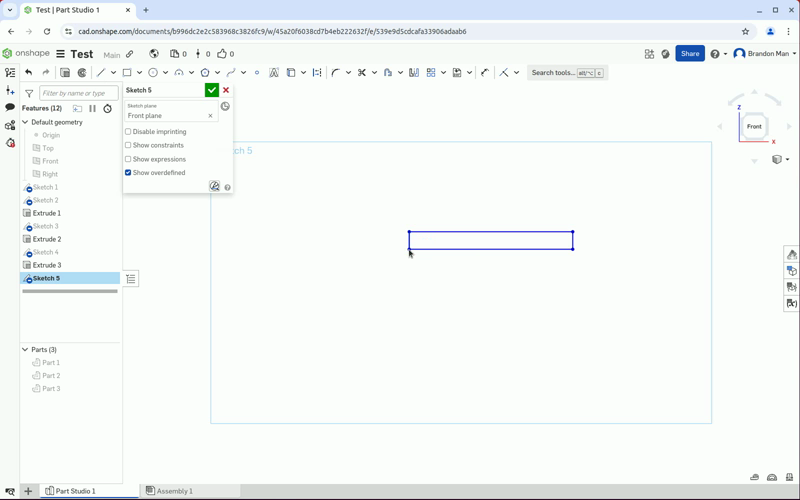
mouse_move(448, 242)
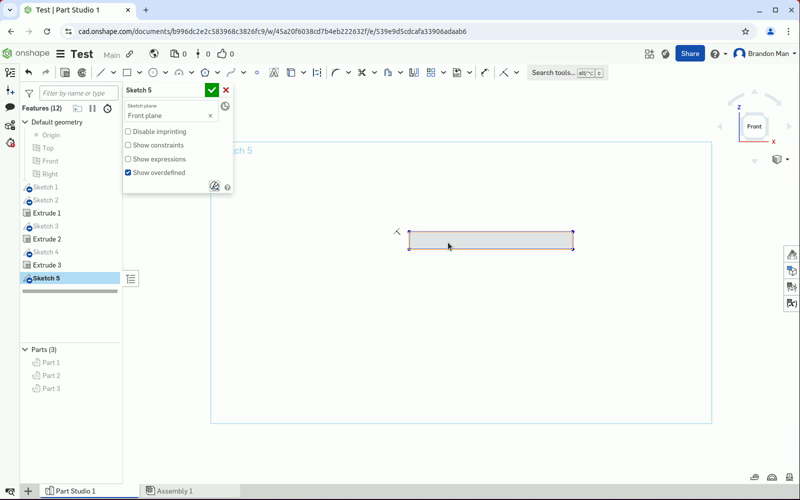
click(448, 242)
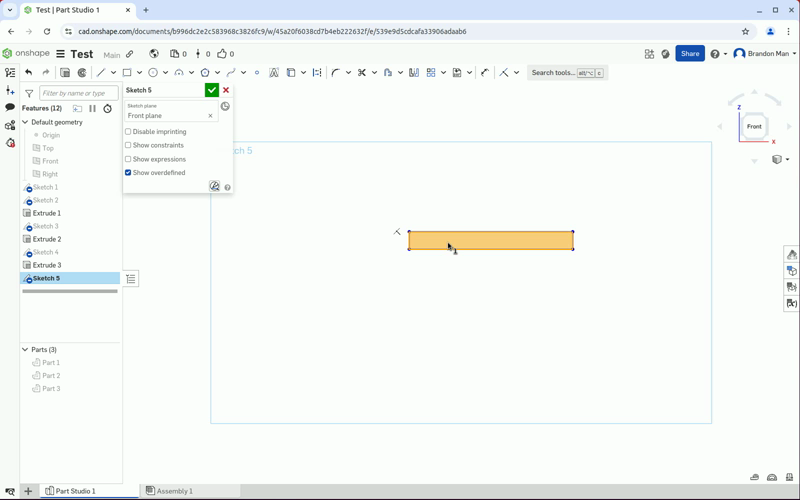
mouse_move(73, 352)
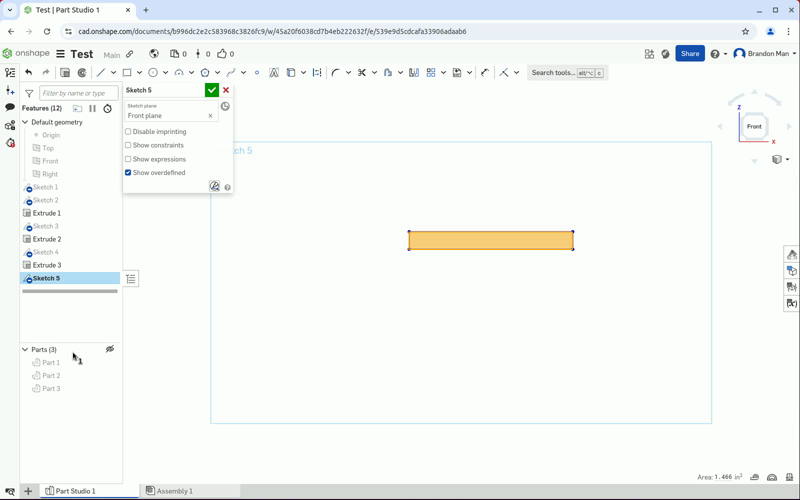
key(shift+y)
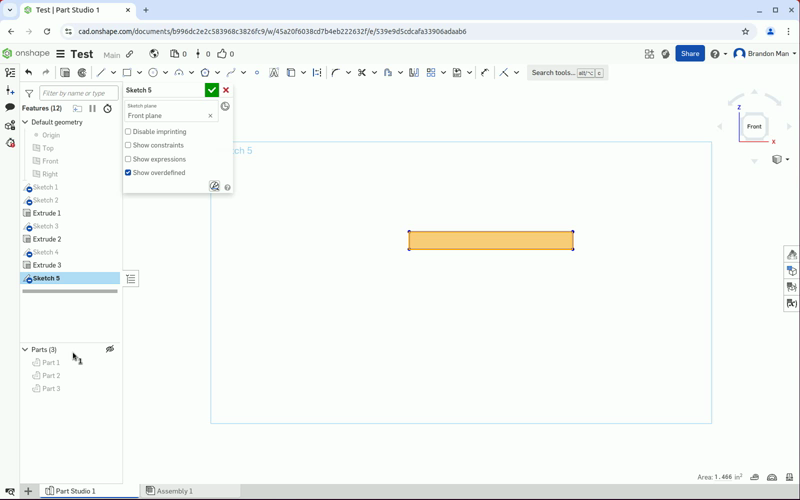
key(shift+e)
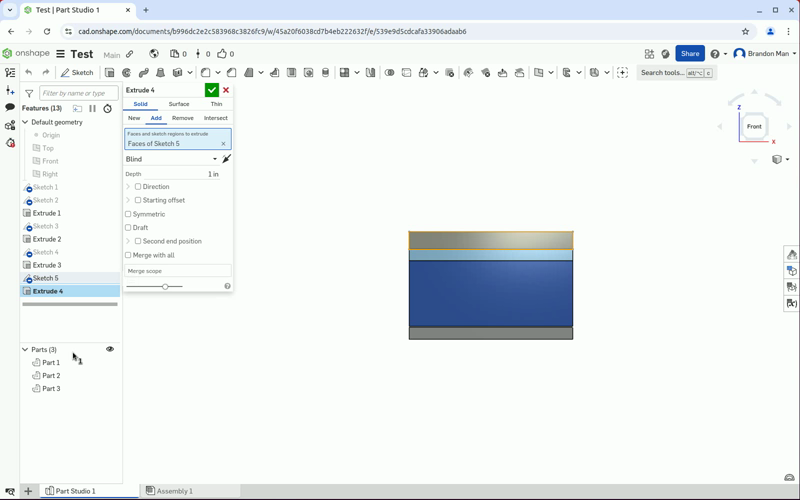
mouse_move(143, 106)
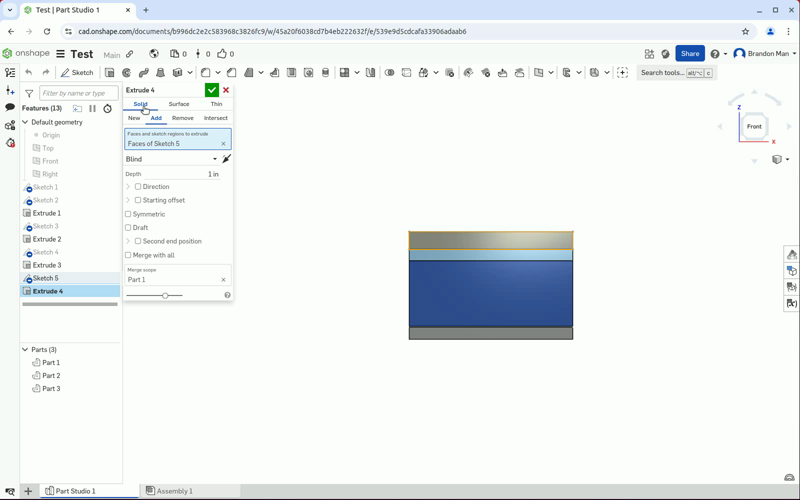
click(143, 106)
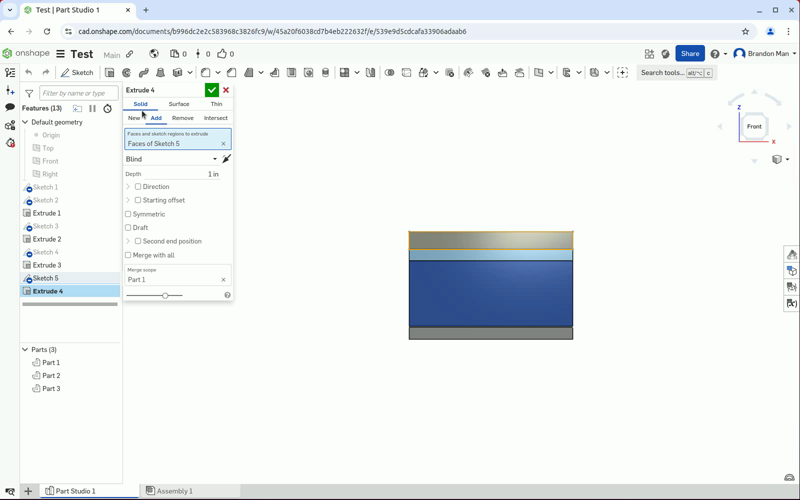
mouse_move(137, 120)
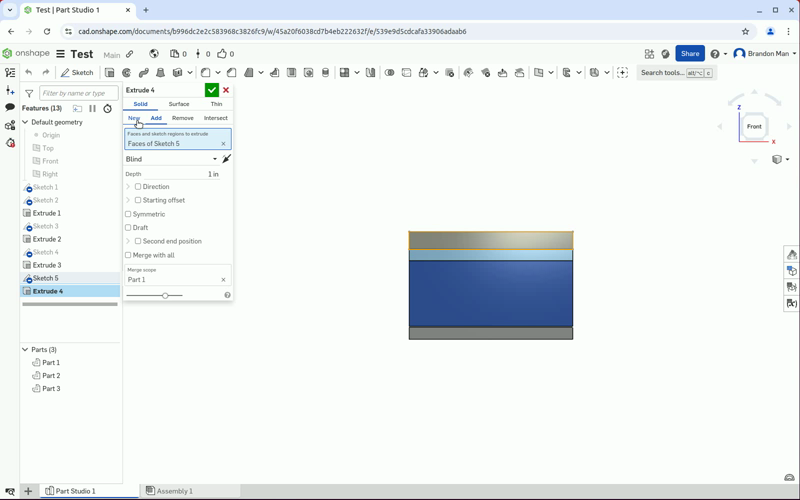
click(137, 120)
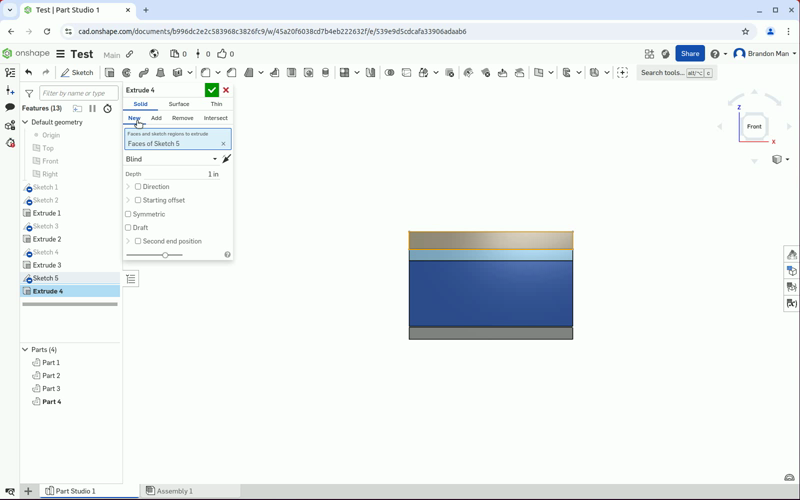
key(tab, 4)
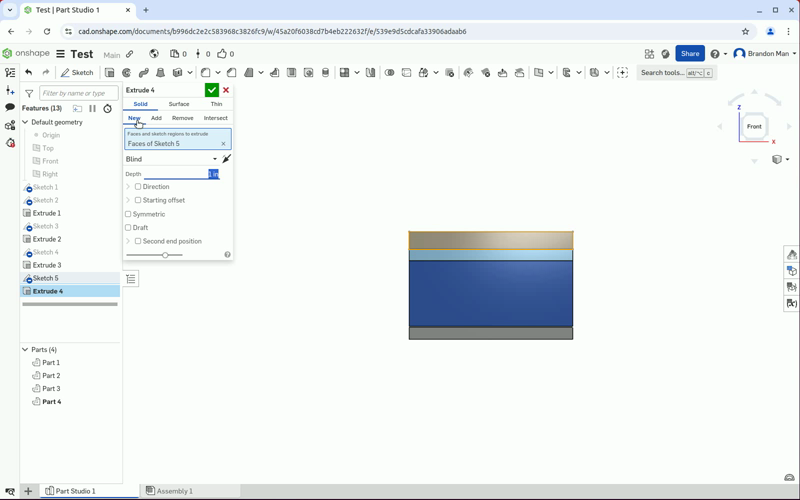
text(0.318)
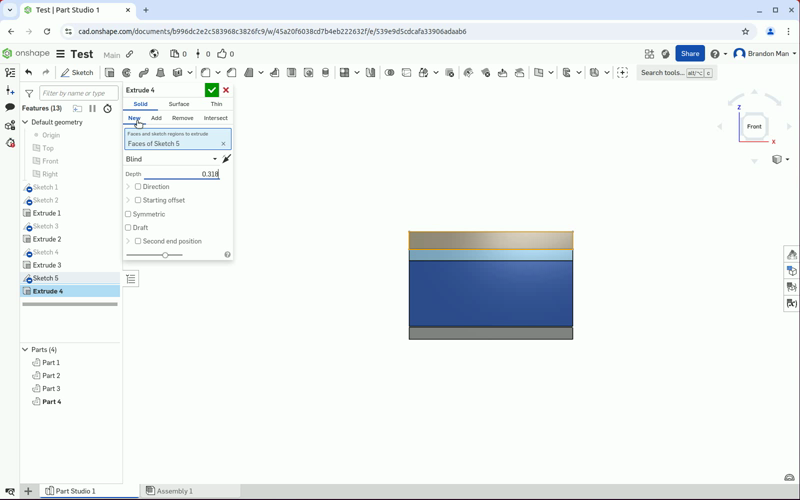
key(enter)
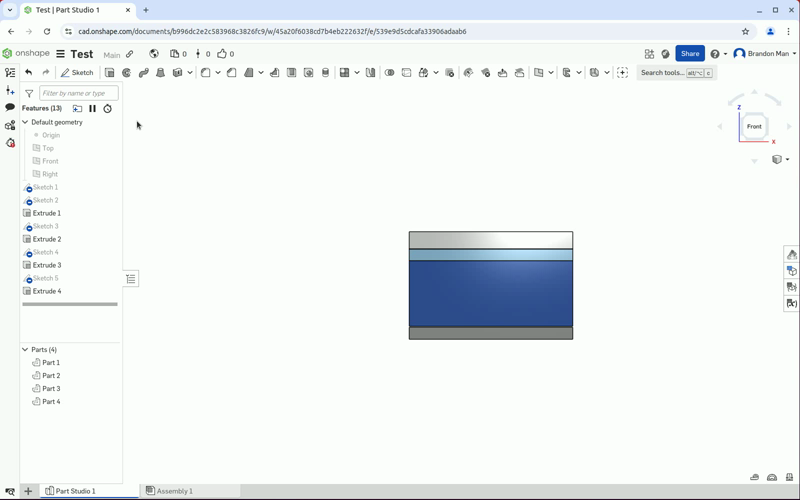
key(shift+h)
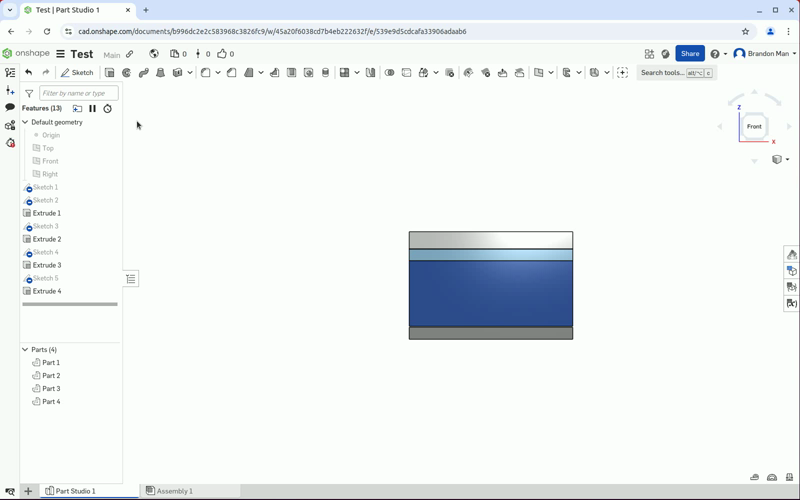
key(shift+h)
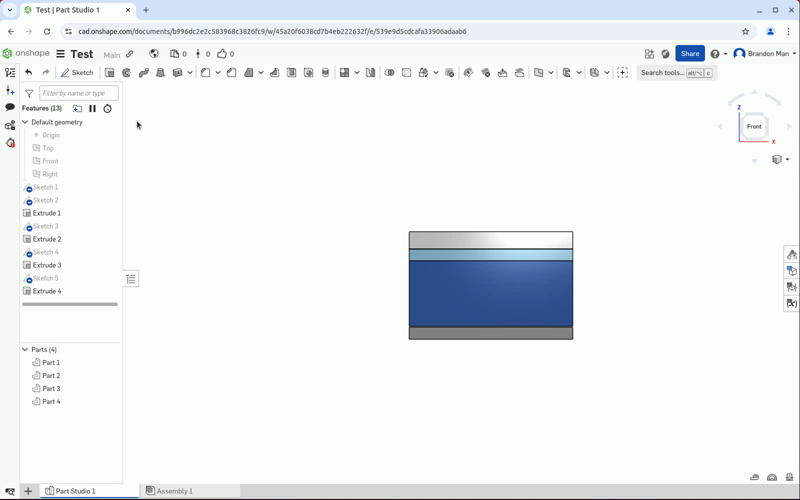
mouse_move(73, 189)
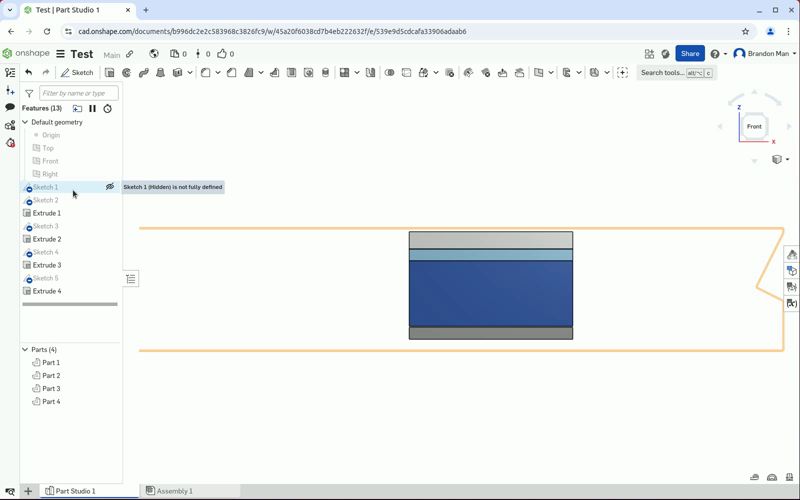
click(73, 189)
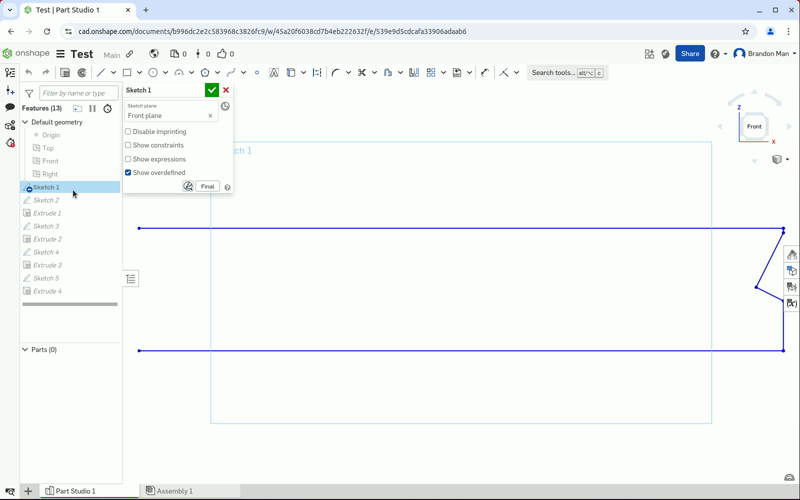
mouse_move(229, 92)
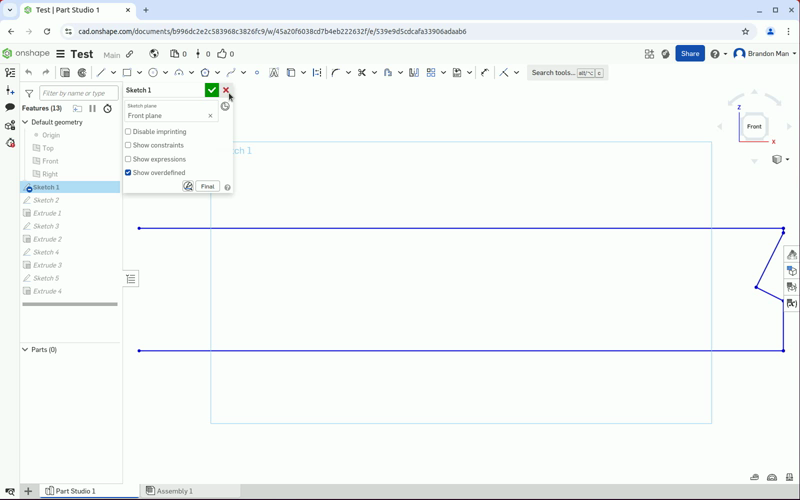
click(229, 92)
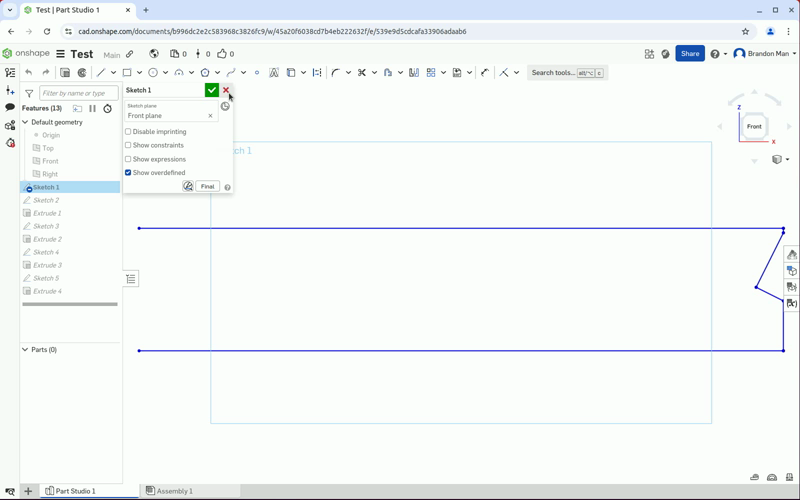
key(shift+s)
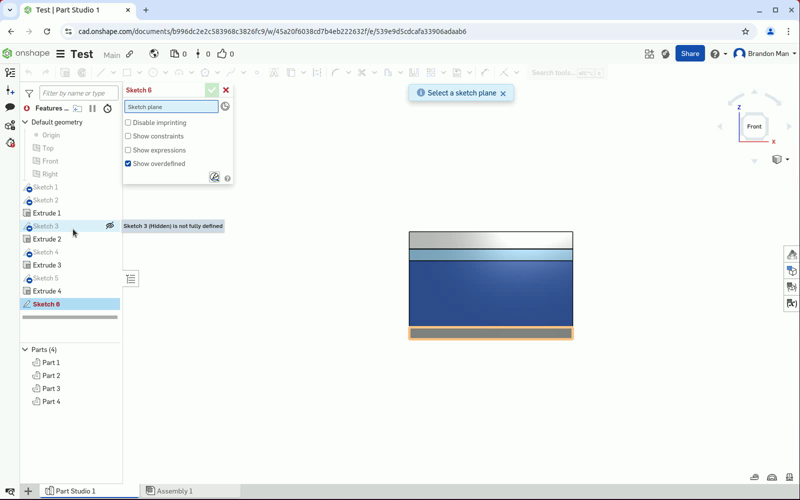
scroll(3)
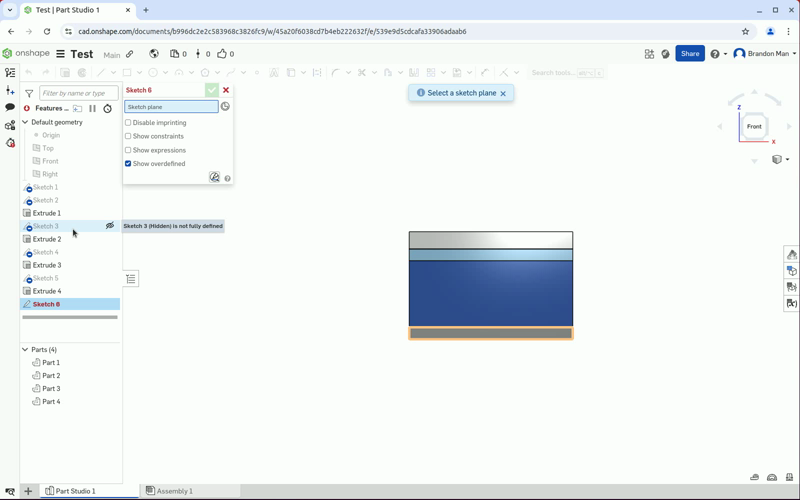
mouse_move(73, 163)
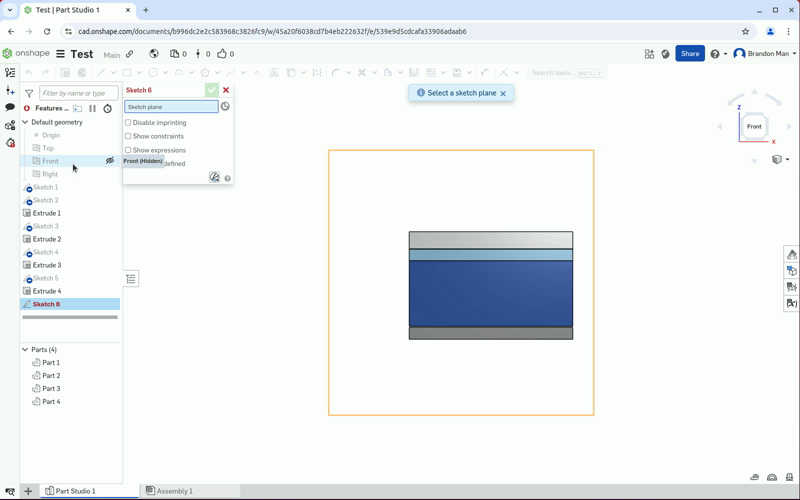
click(73, 163)
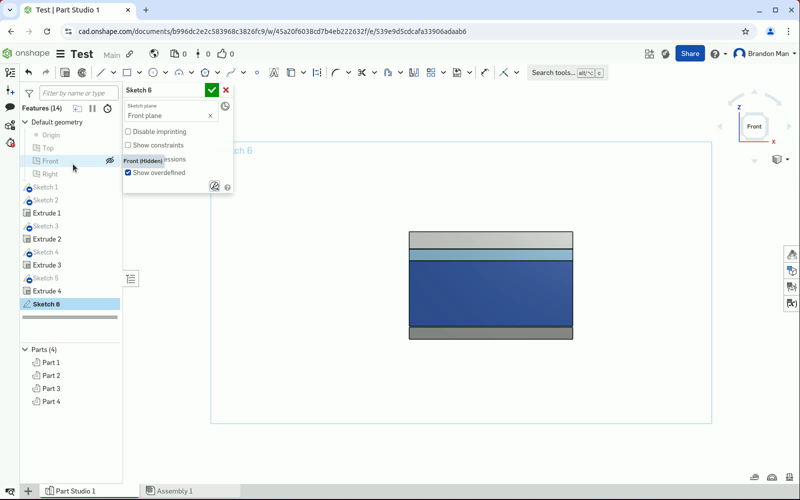
mouse_move(73, 352)
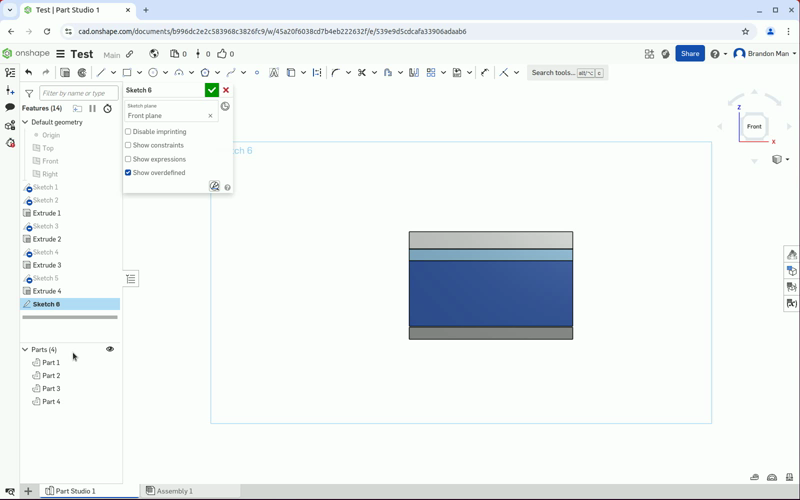
key(y)
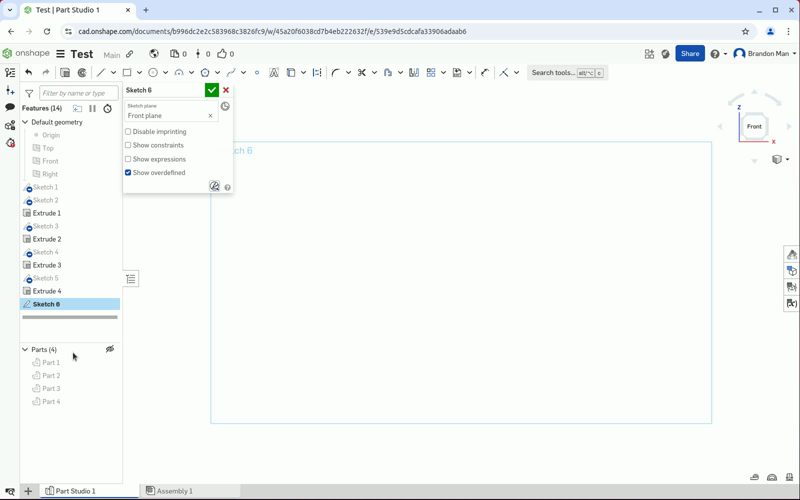
key(l)
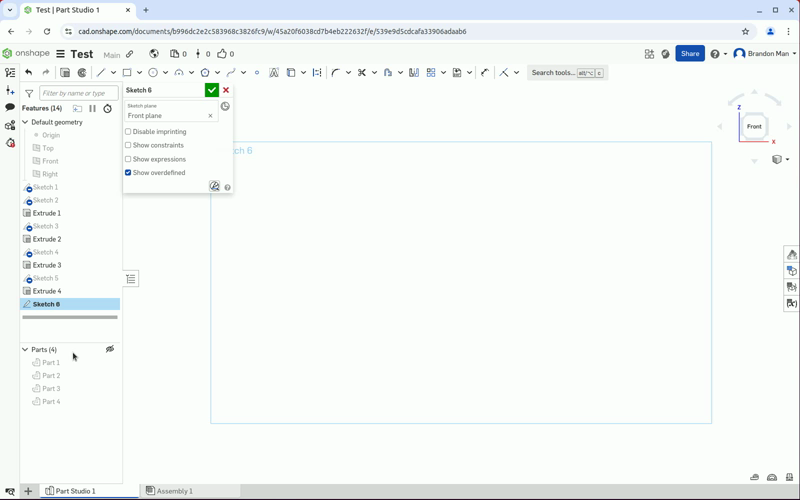
key_down(shift)
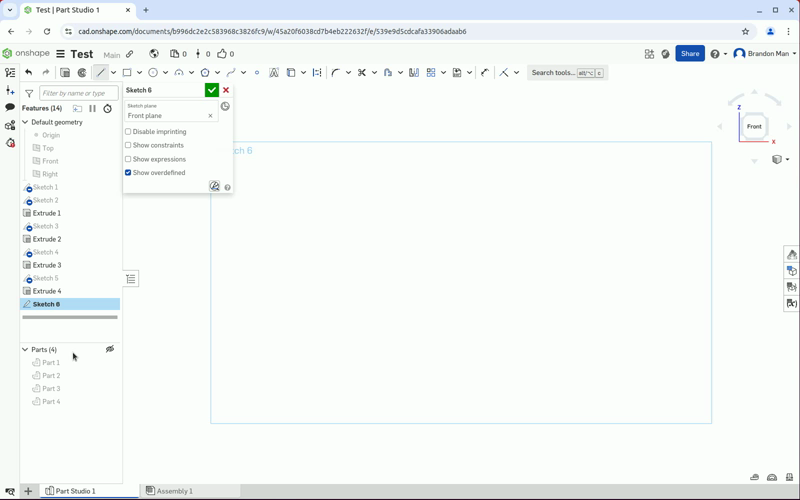
mouse_move(409, 355)
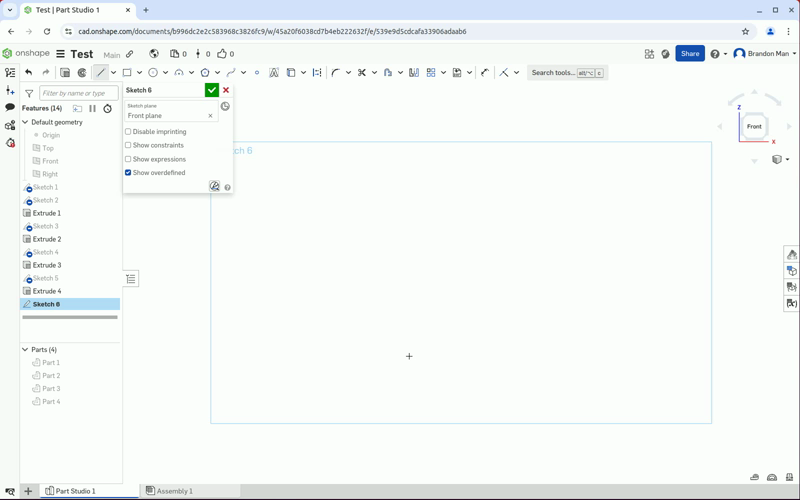
click(409, 355)
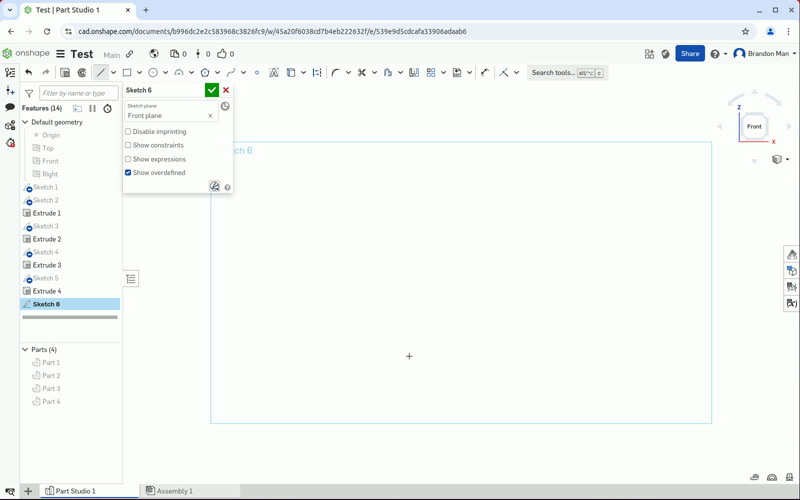
key_up(shift)
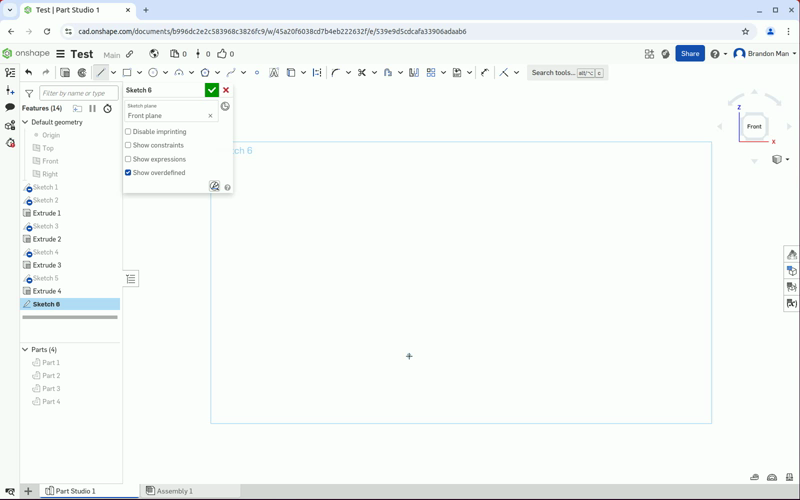
key_down(shift)
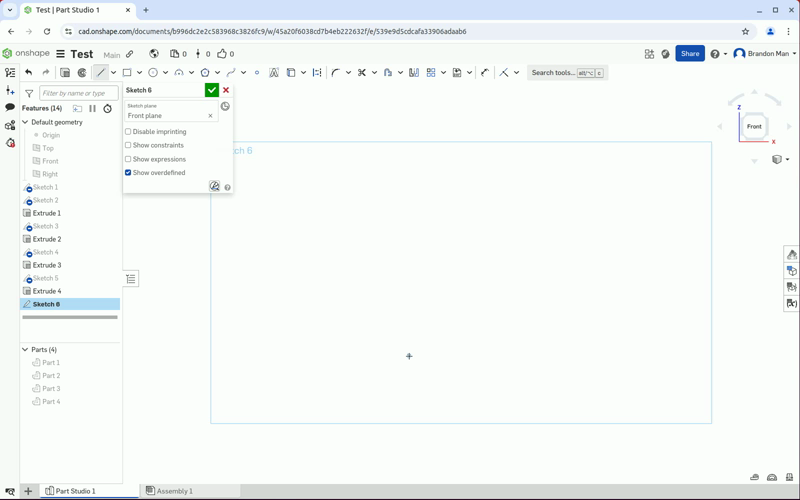
mouse_move(572, 355)
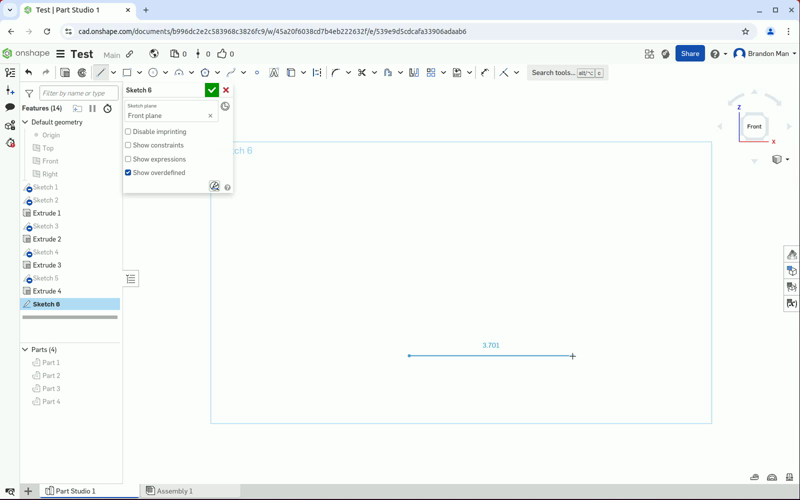
click(572, 355)
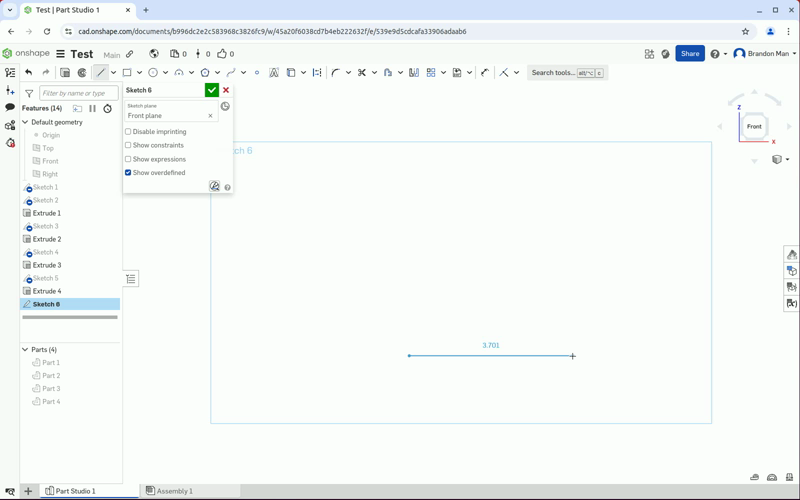
key_up(shift)
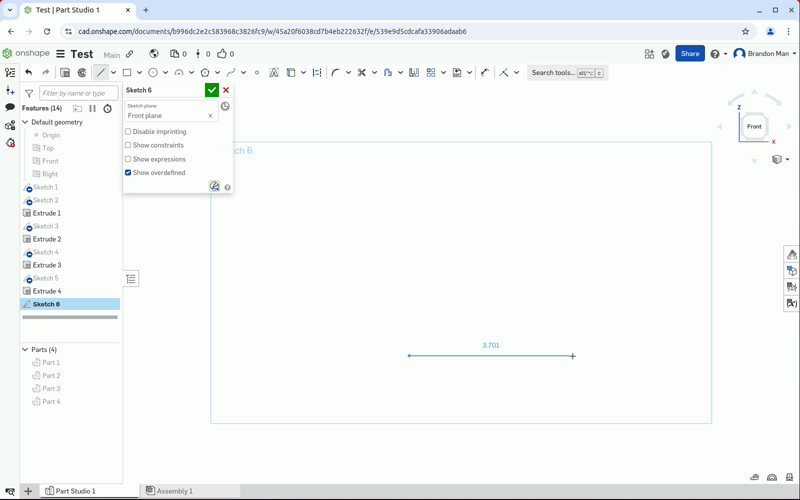
key_down(shift)
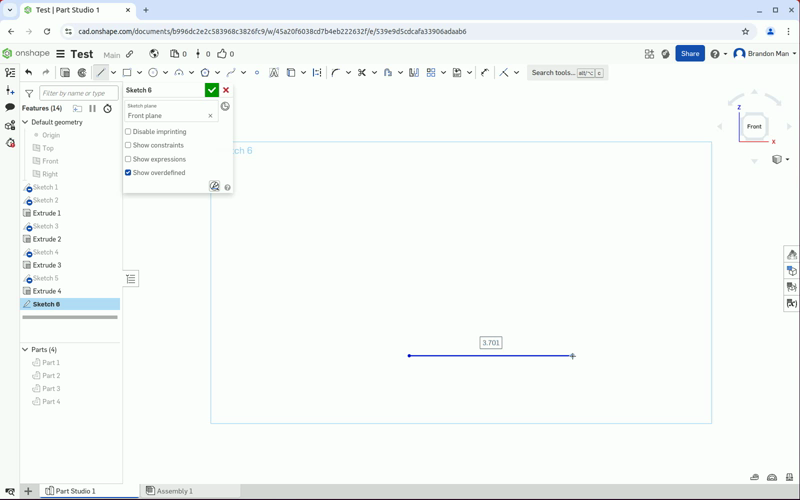
mouse_move(589, 355)
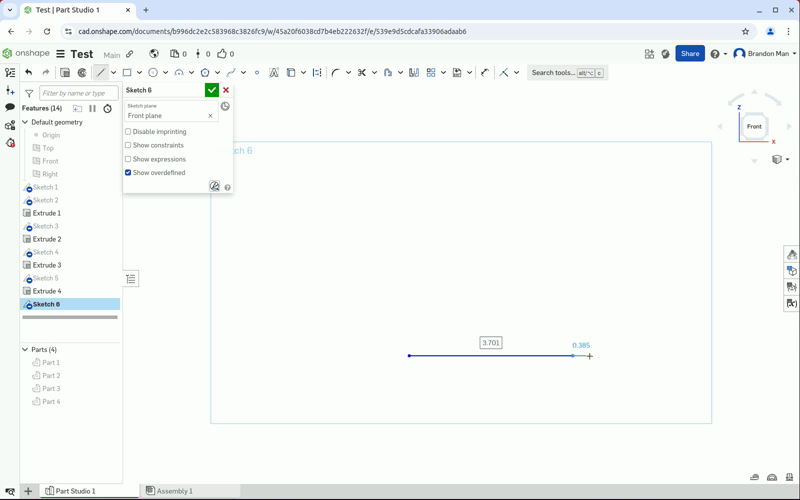
mouse_move(572, 338)
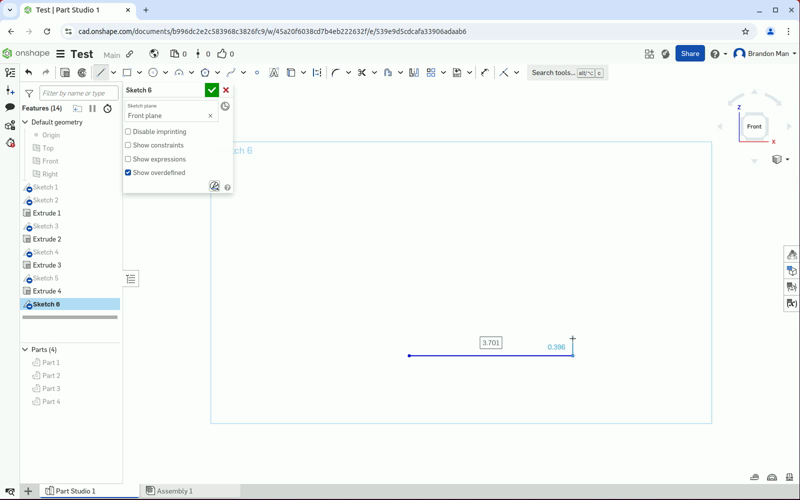
click(572, 338)
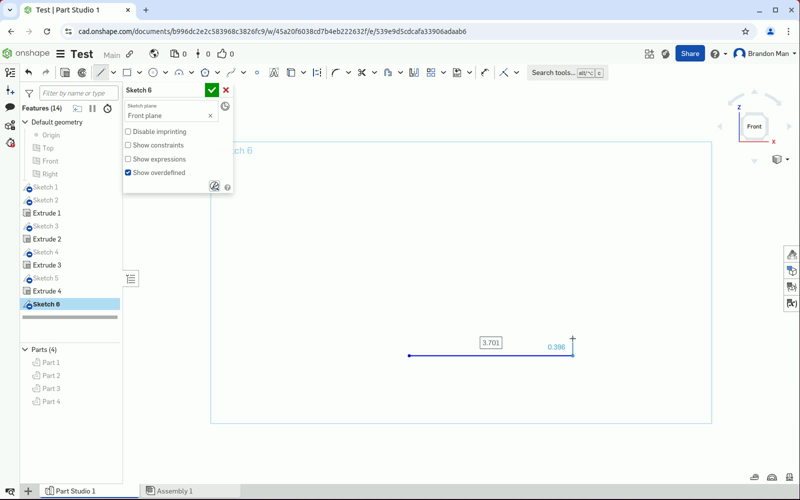
key_up(shift)
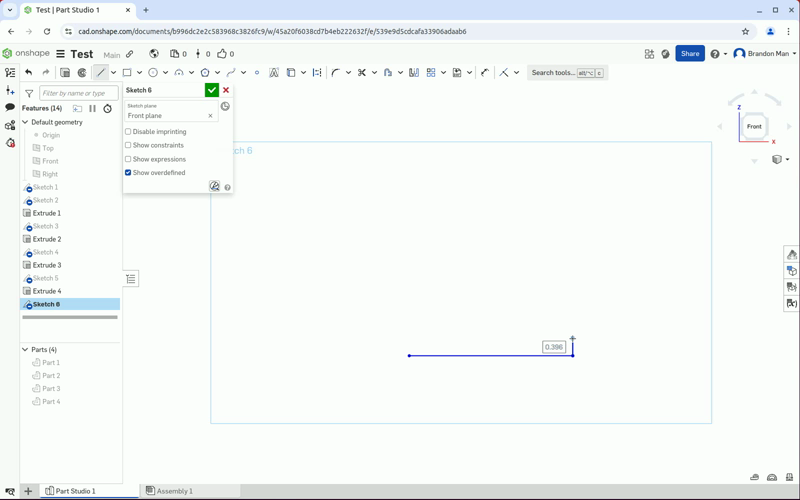
key_down(shift)
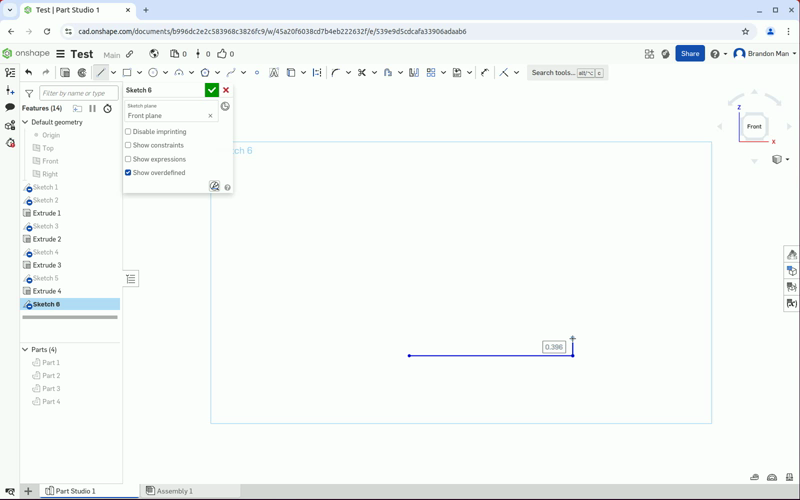
mouse_move(409, 338)
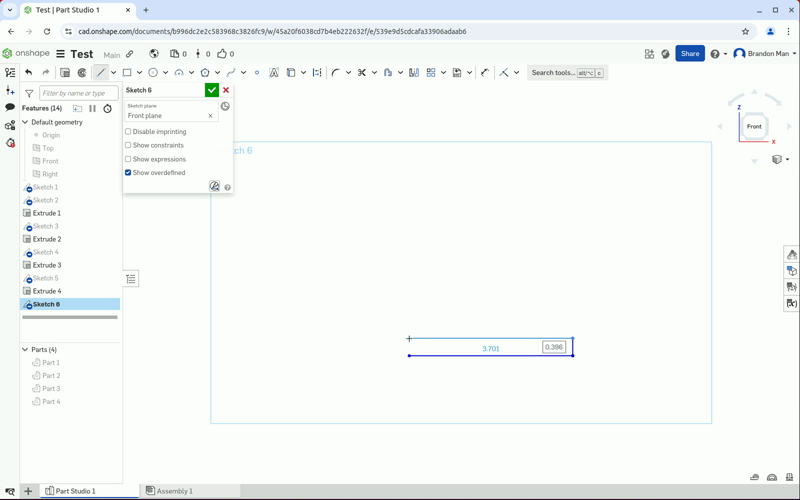
click(409, 338)
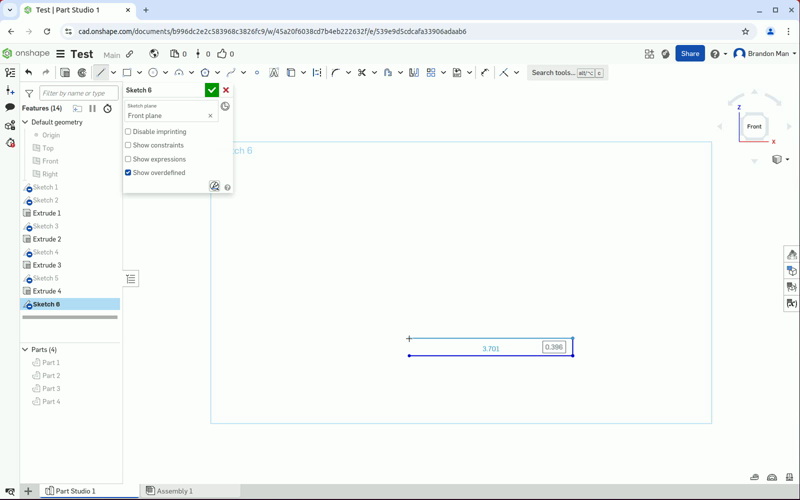
key_up(shift)
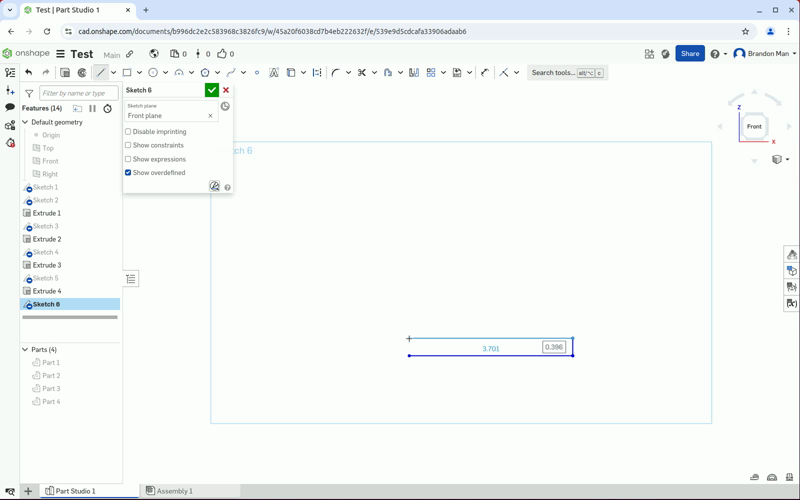
mouse_move(439, 338)
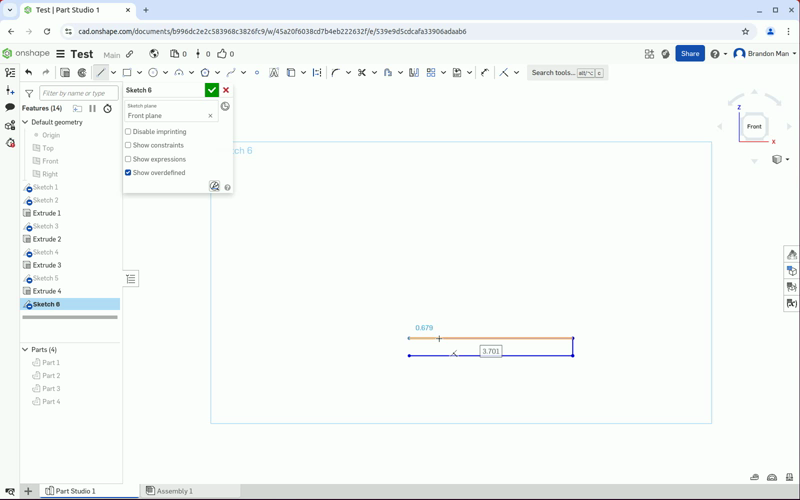
key_down(shift)
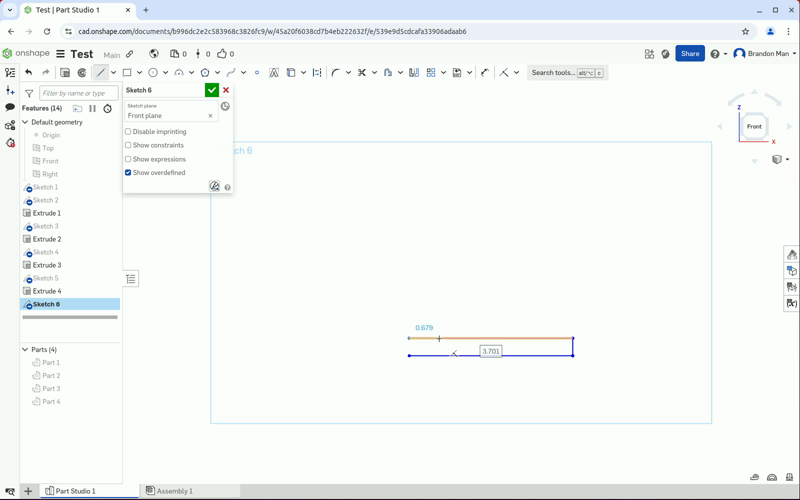
mouse_move(409, 355)
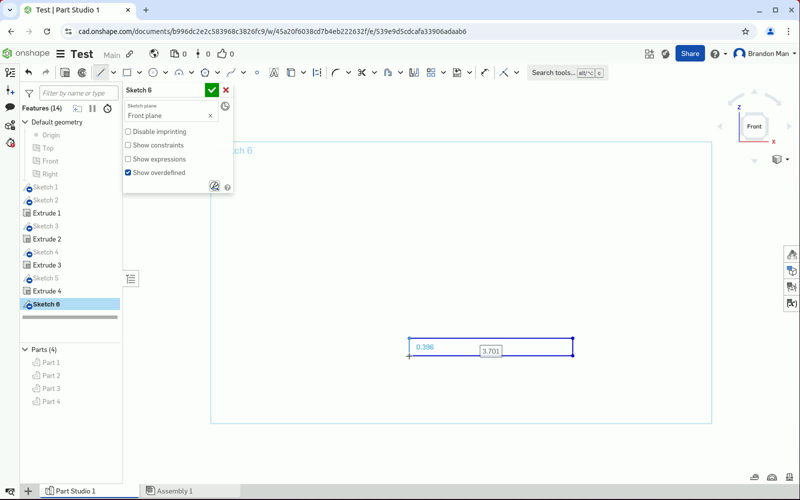
key_up(shift)
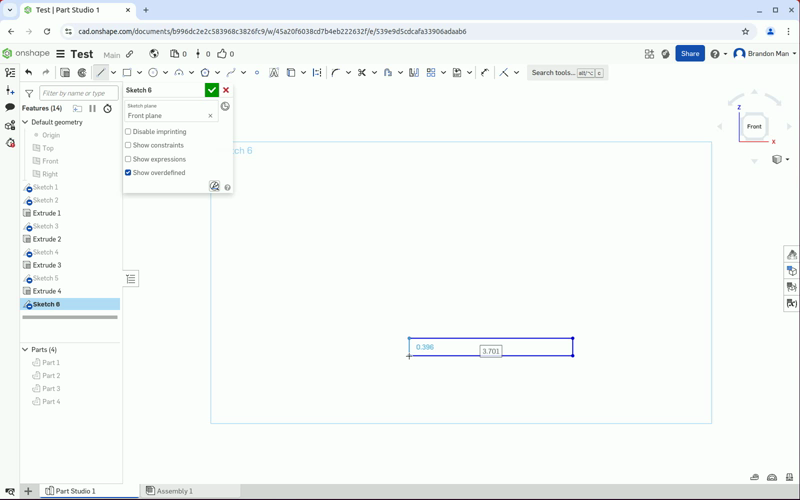
click(409, 355)
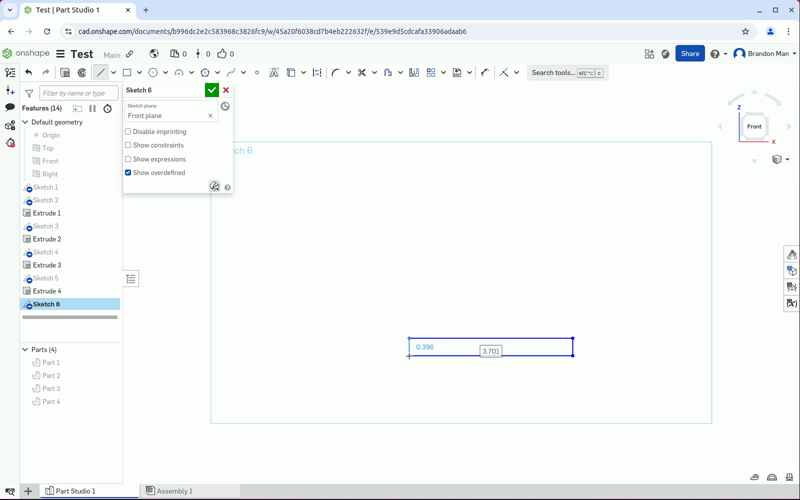
key(esc)
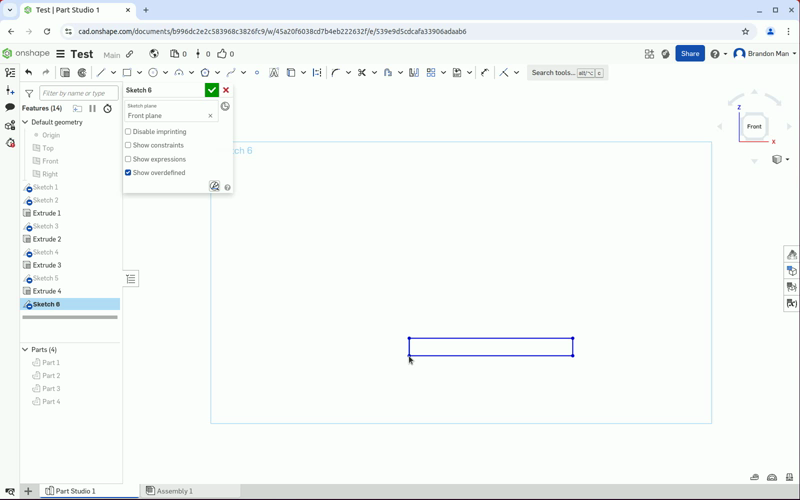
mouse_move(439, 348)
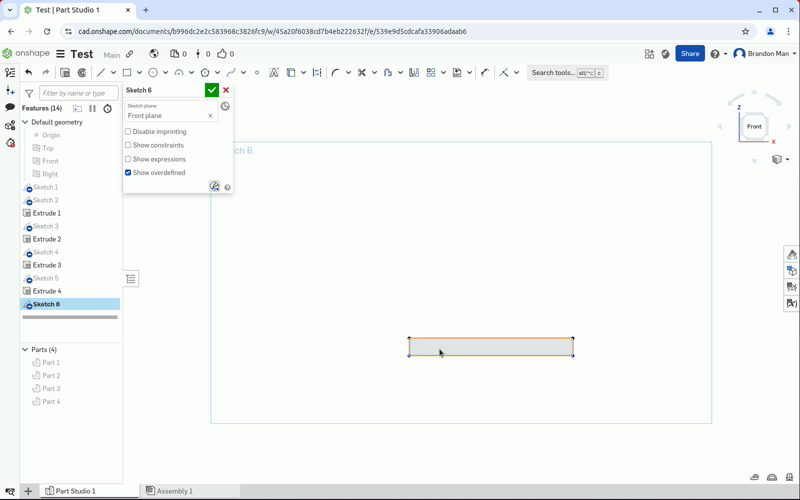
click(439, 348)
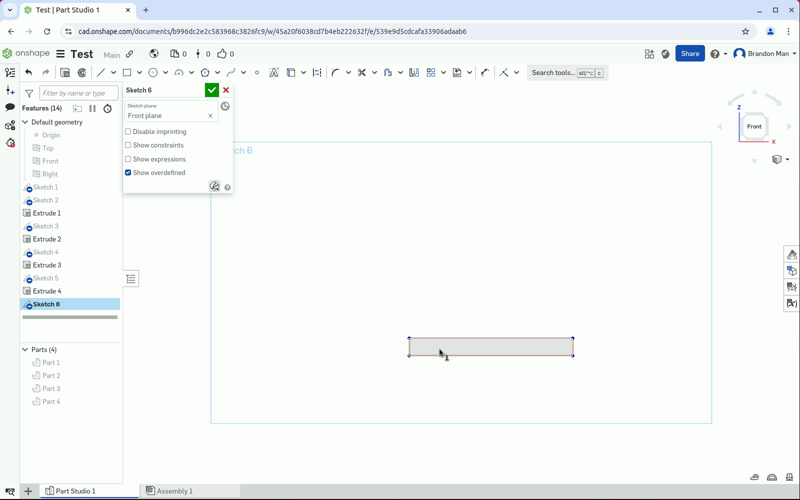
mouse_move(73, 352)
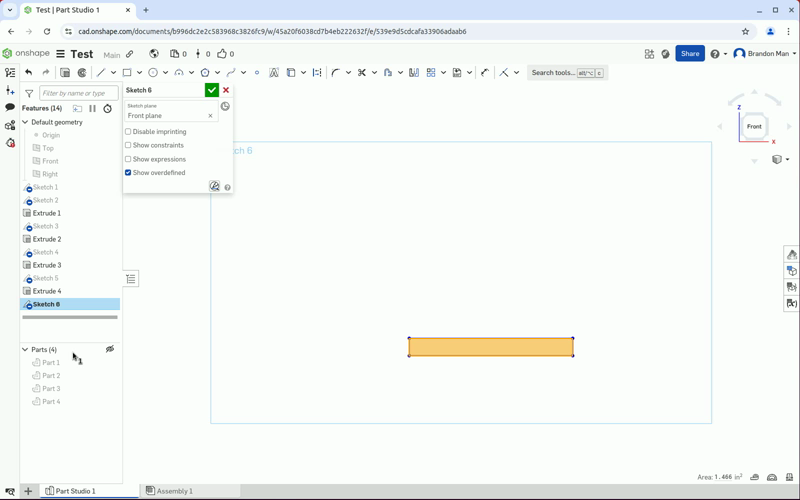
key(shift+y)
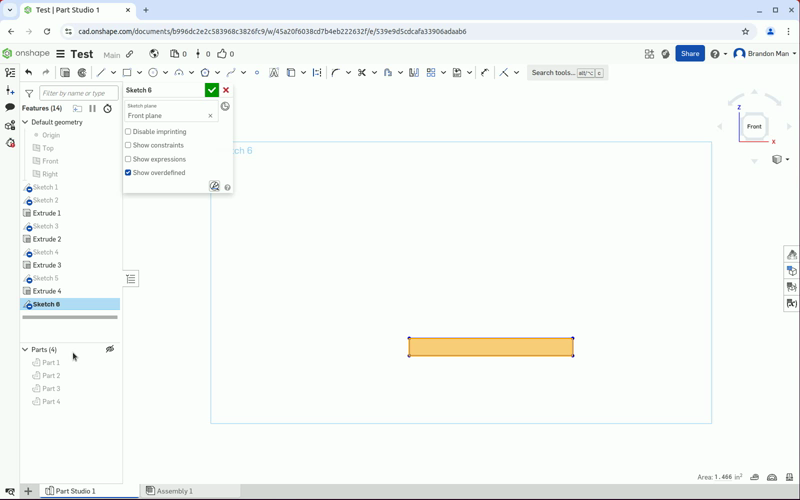
key(shift+e)
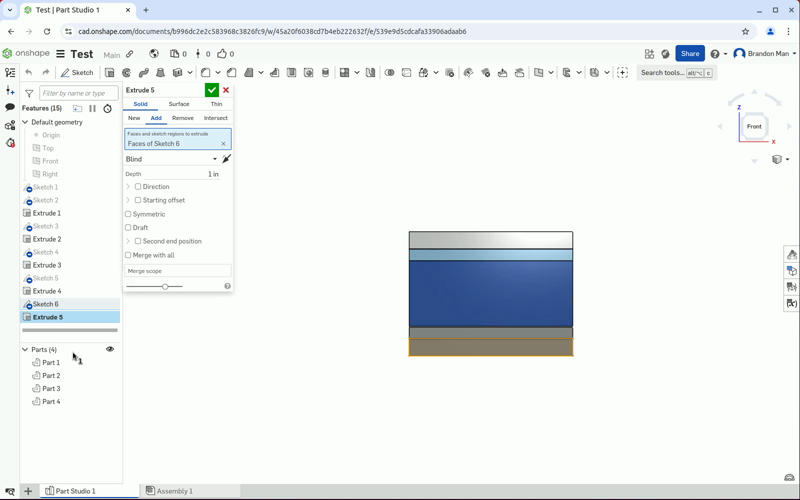
mouse_move(143, 106)
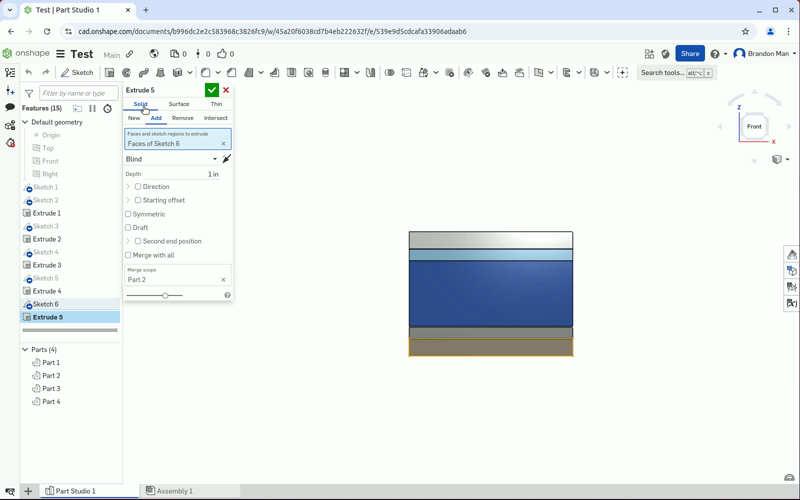
click(143, 106)
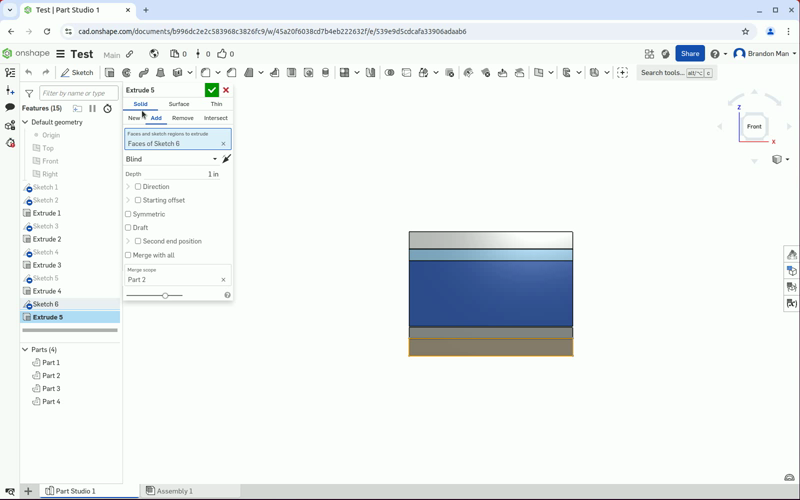
mouse_move(137, 120)
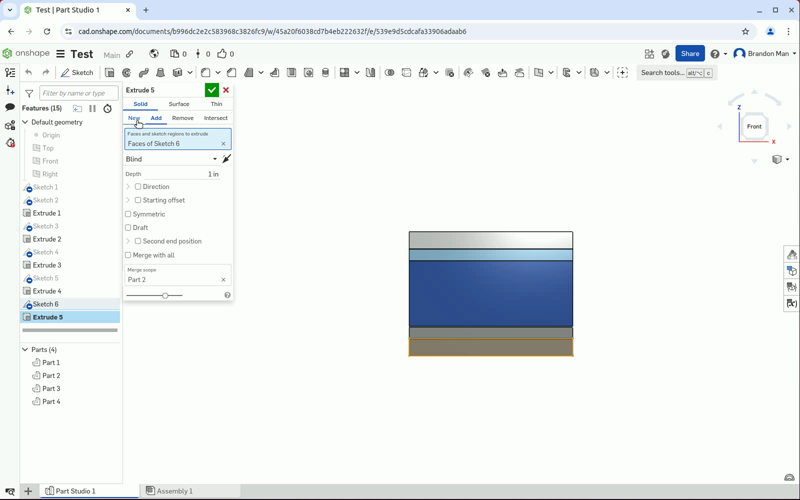
click(137, 120)
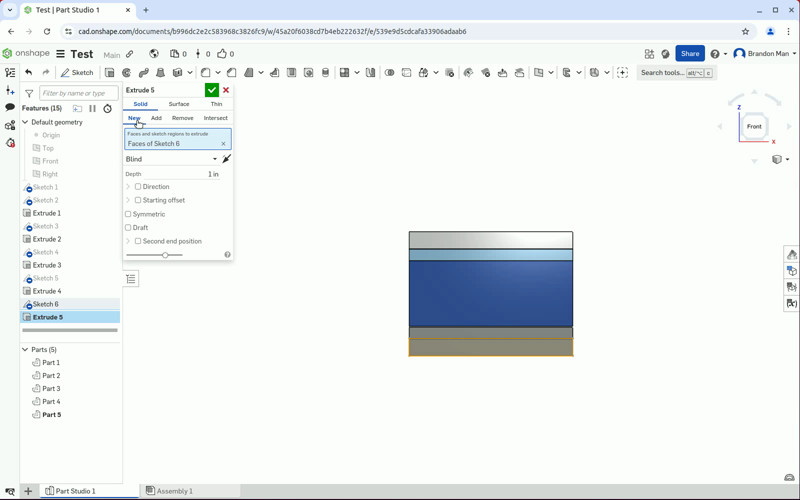
key(tab, 4)
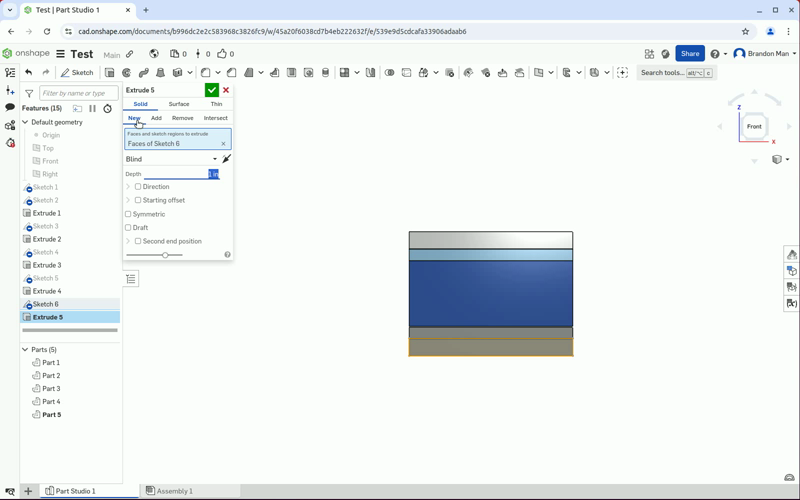
text(0.318)
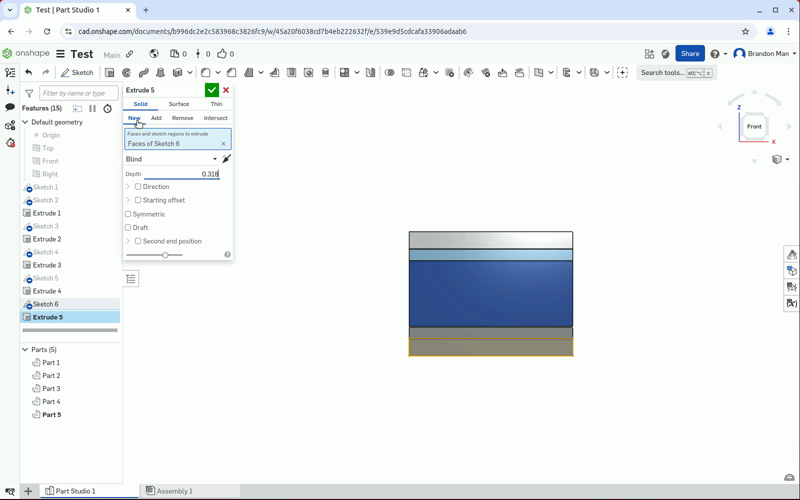
key(enter)
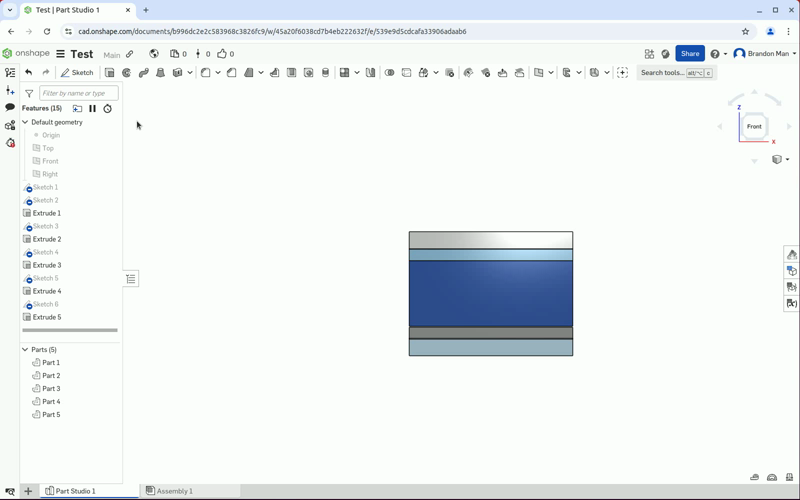
key(shift+h)
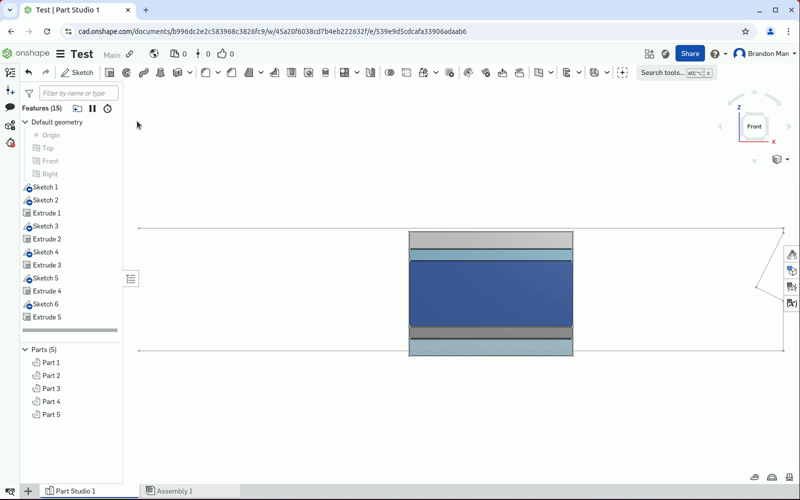
key(shift+h)
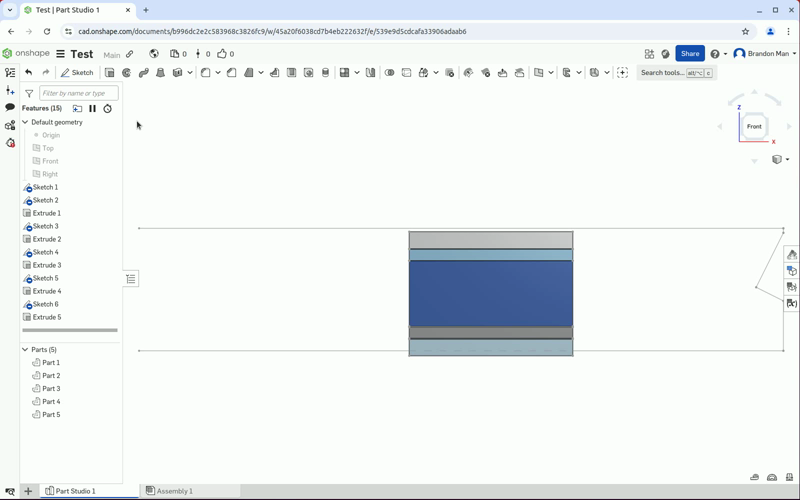
key(shift+7)
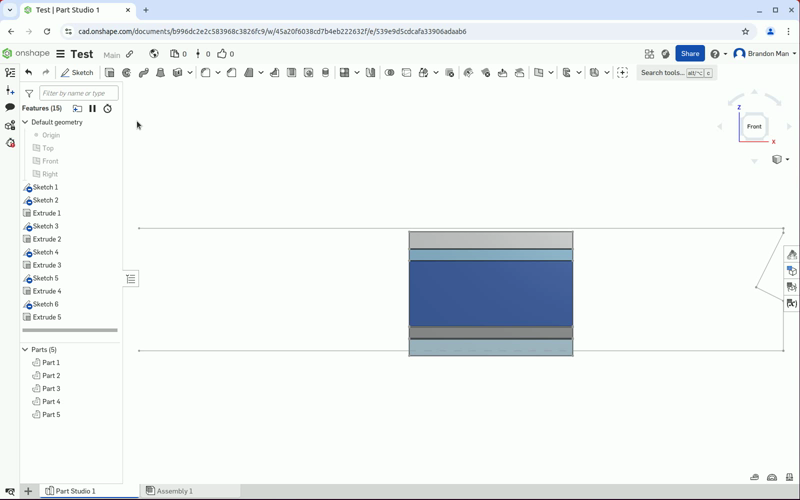
key(left, 2)
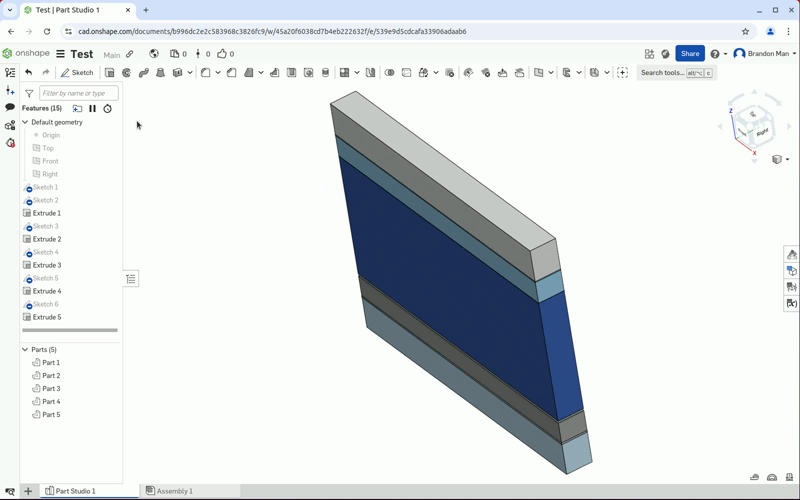
key(down, 2)
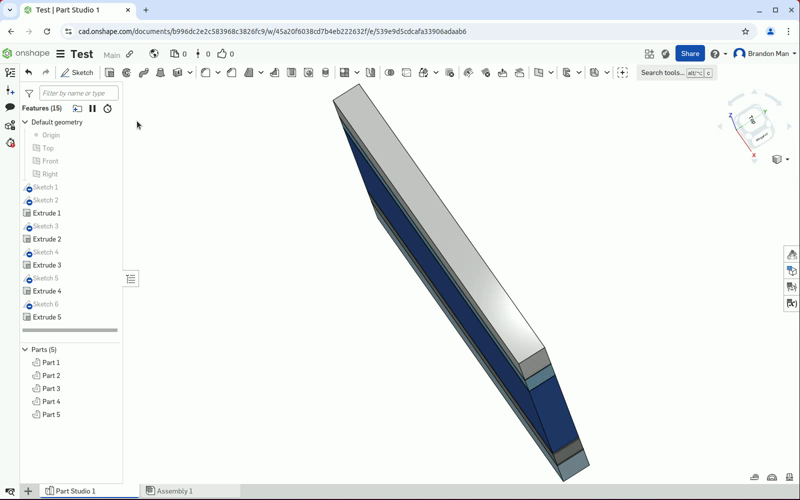
key(up, 2)
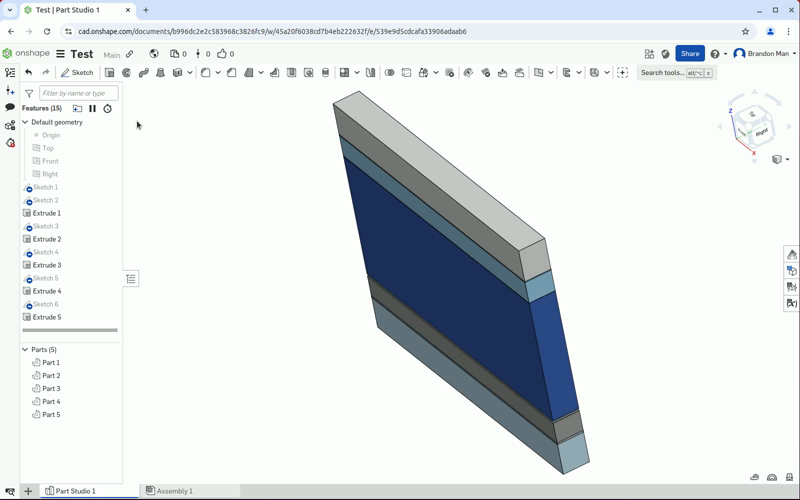
key(right, 2)
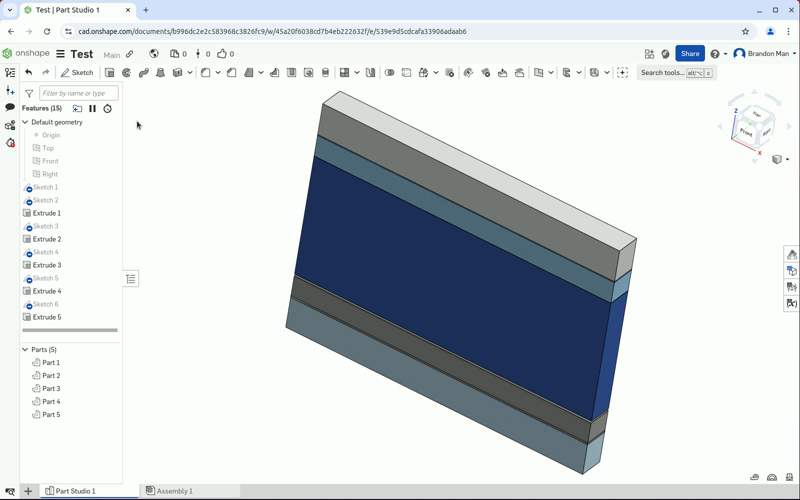
mouse_move(73, 189)
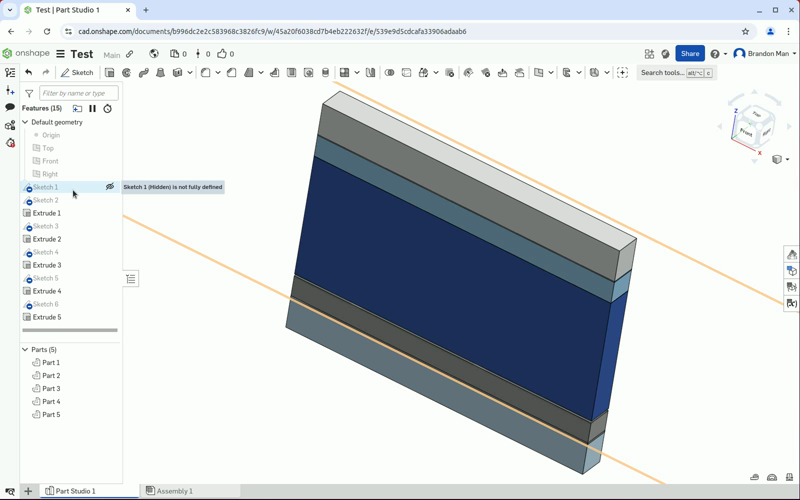
click(73, 189)